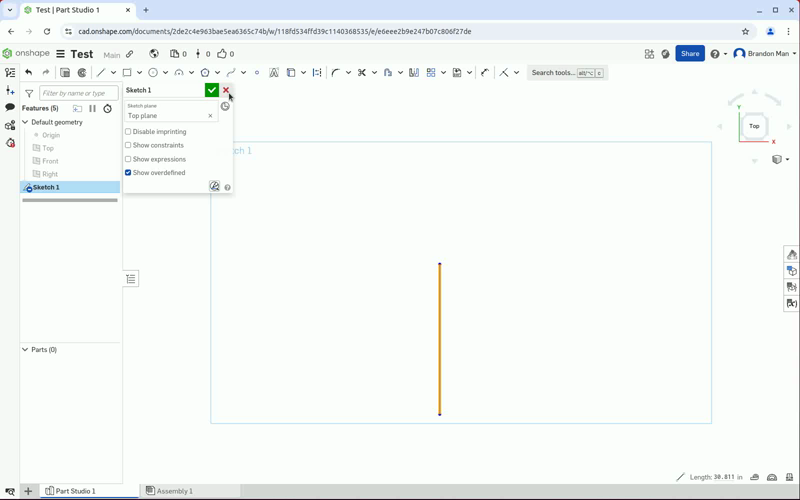
key(shift+h)
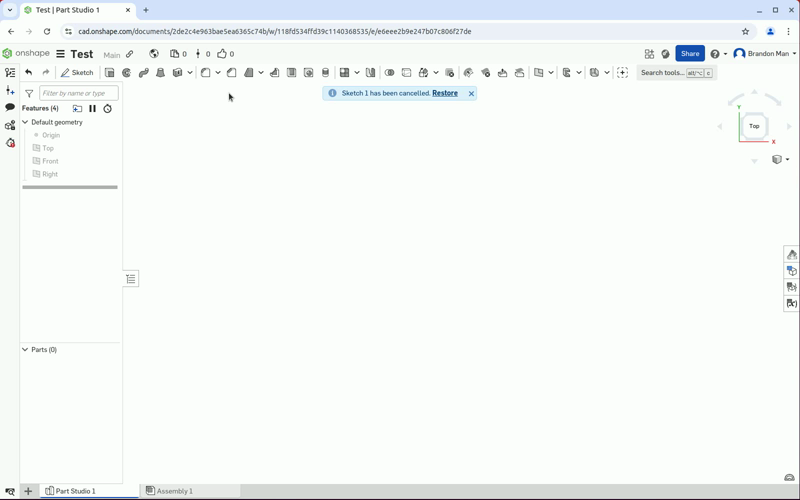
mouse_move(73, 352)
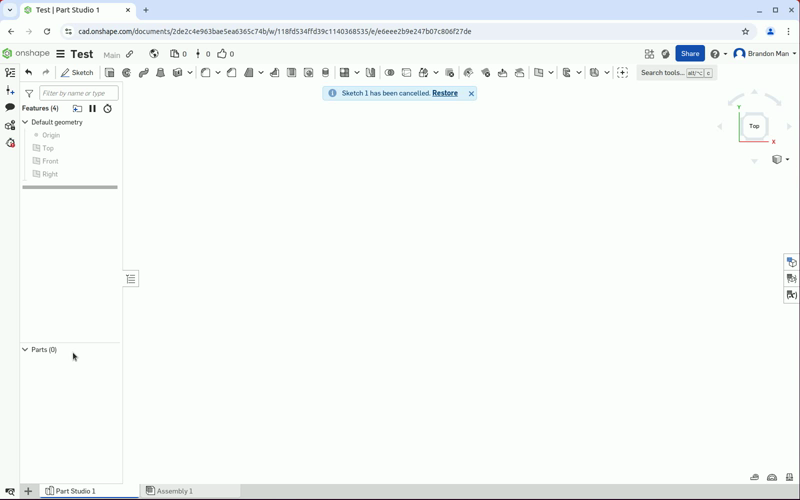
key(y)
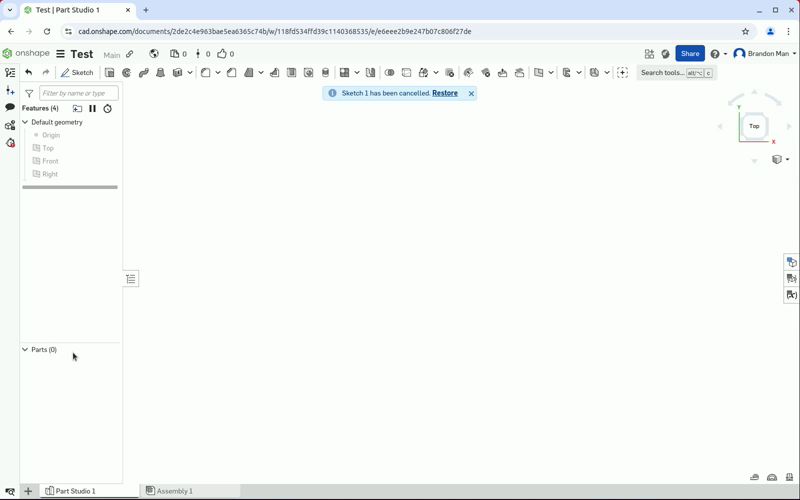
key(shift+p)
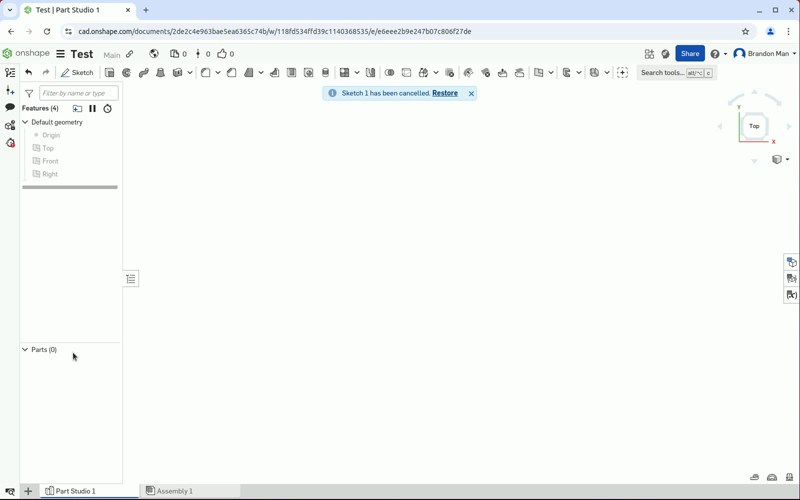
key(space)
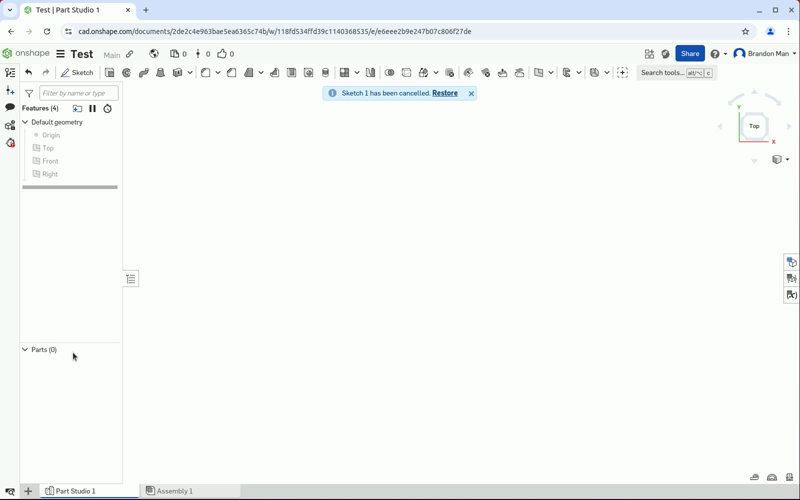
key_down(shift)
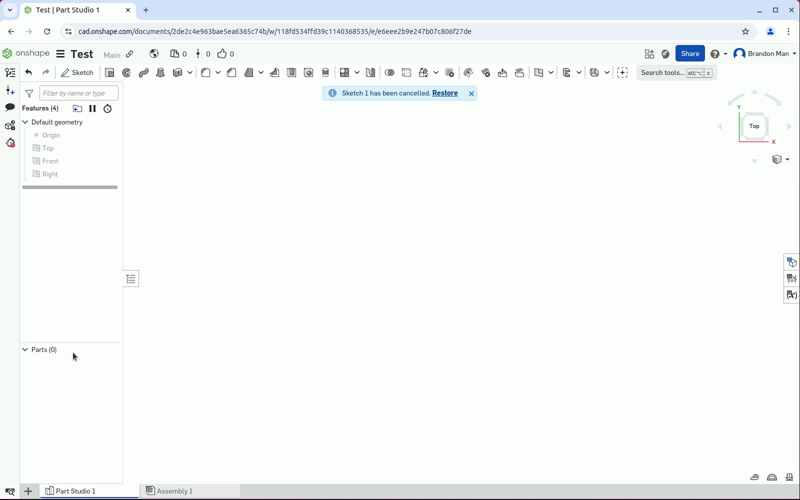
key(up)
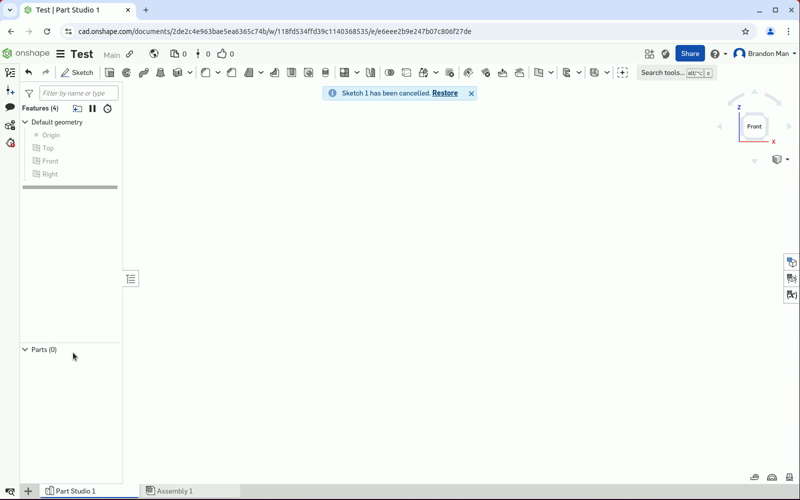
key_up(shift)
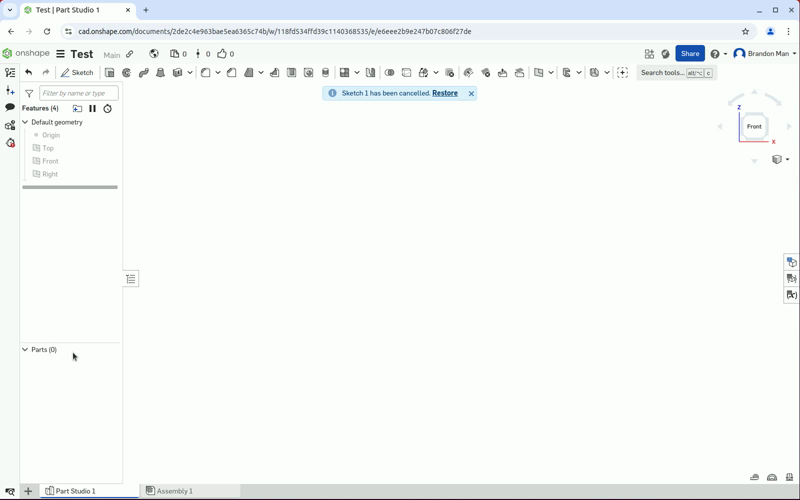
mouse_move(73, 352)
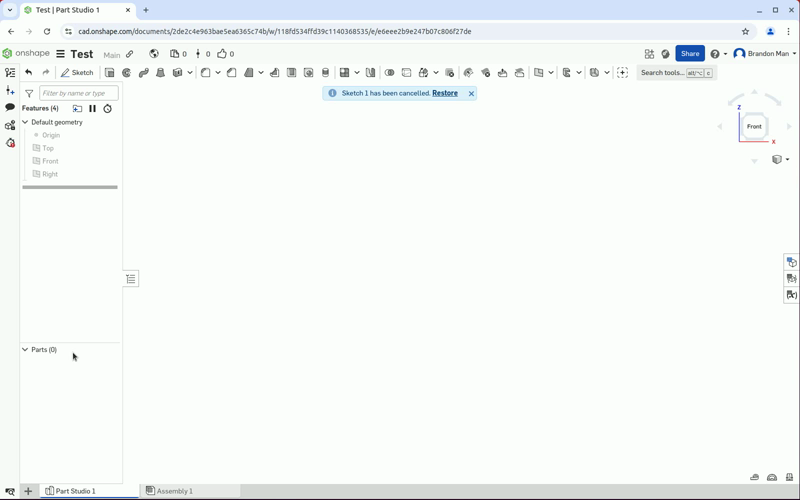
key(shift+y)
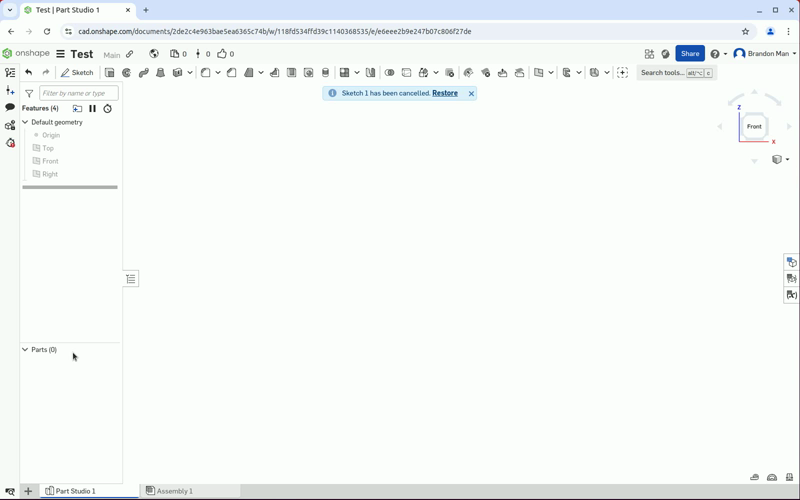
key(shift+s)
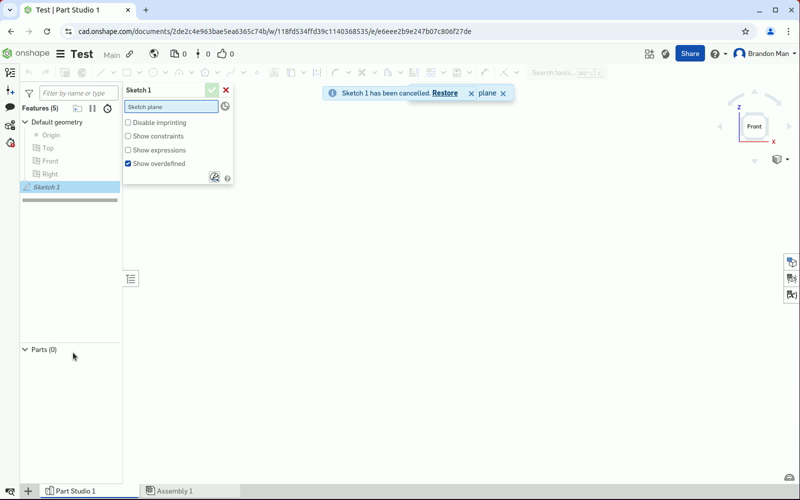
mouse_move(73, 163)
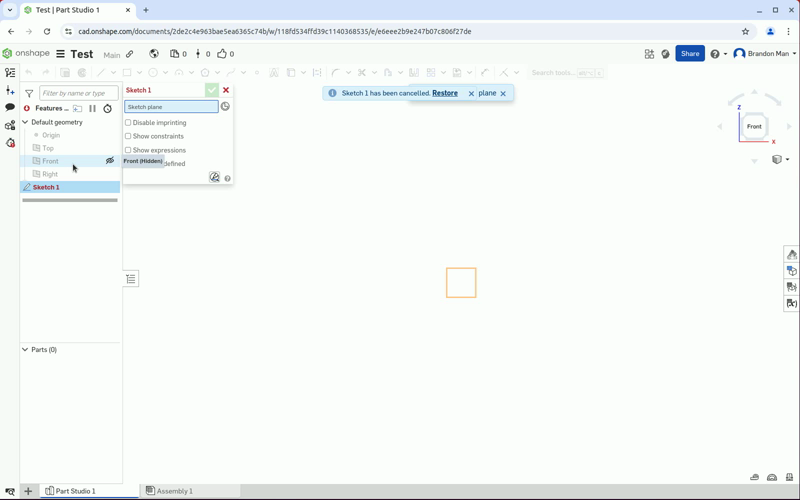
click(73, 163)
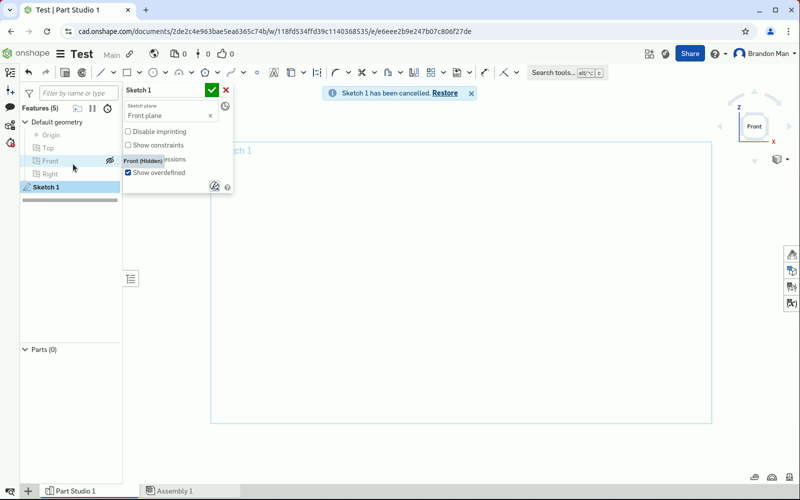
mouse_move(73, 352)
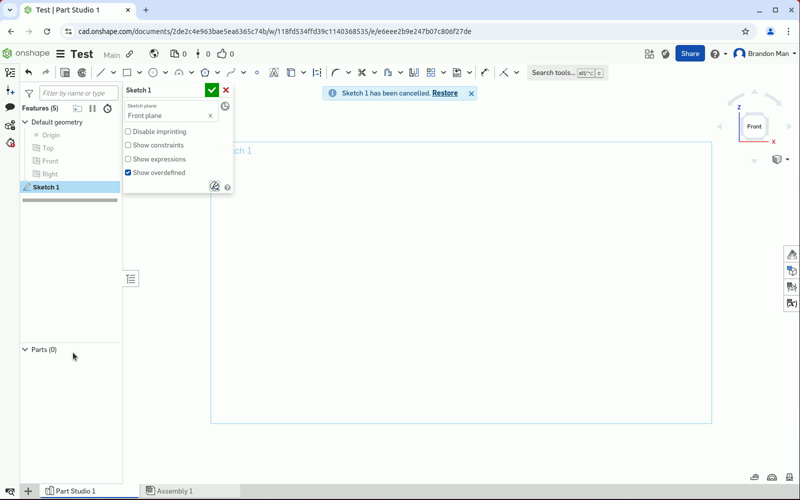
key(y)
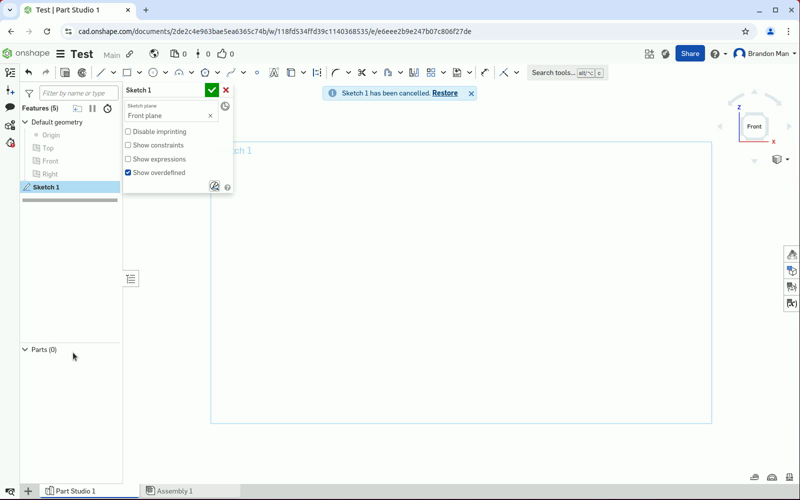
key(c)
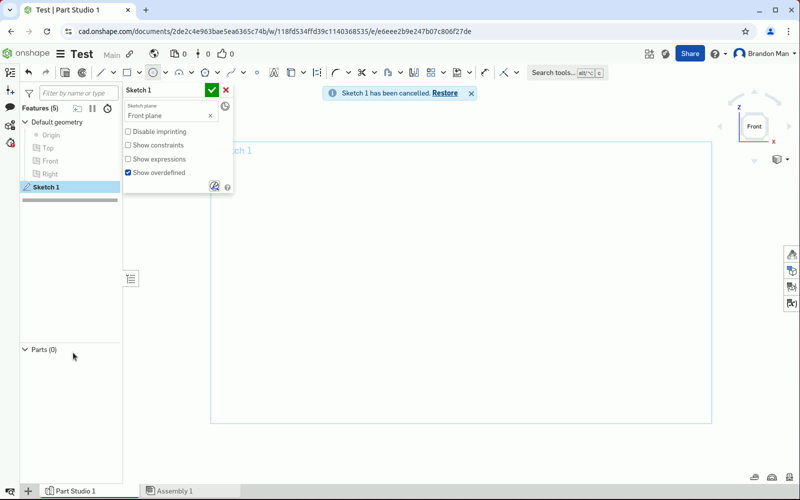
key_down(shift)
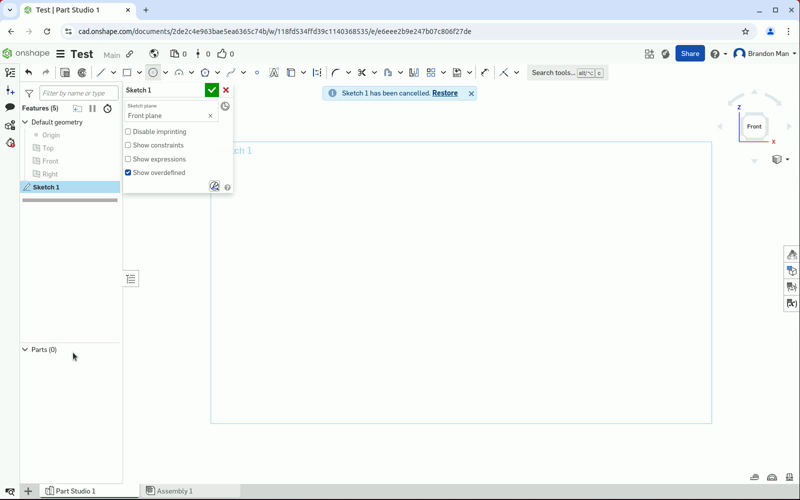
mouse_move(461, 282)
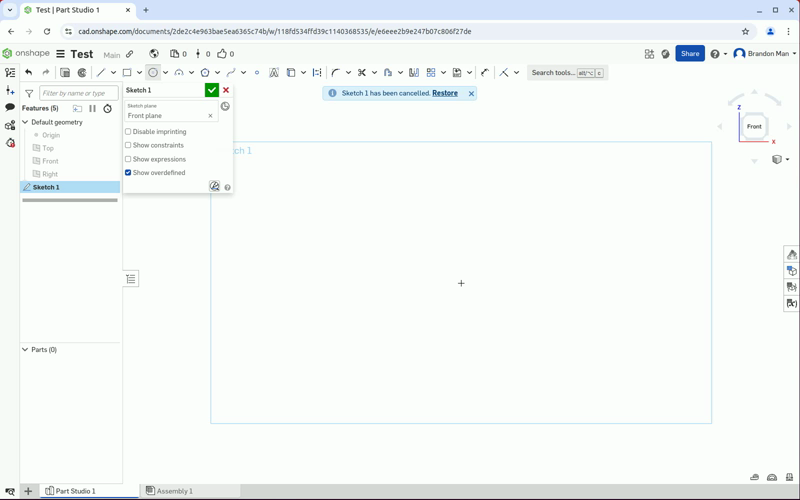
click(461, 282)
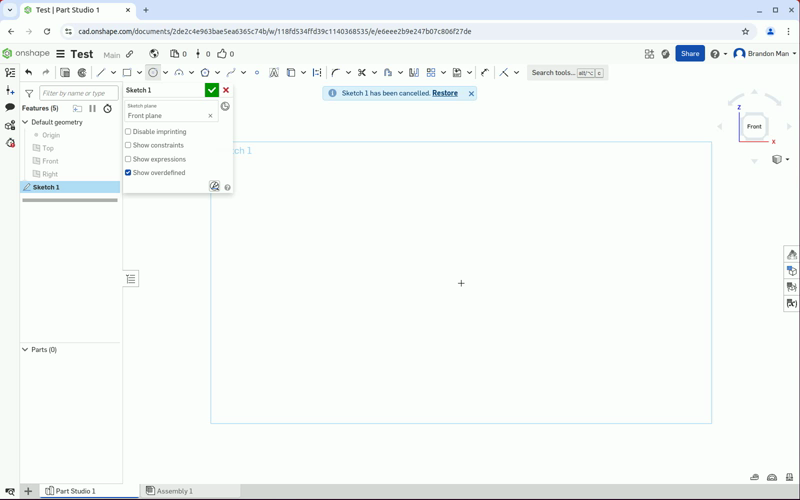
key_up(shift)
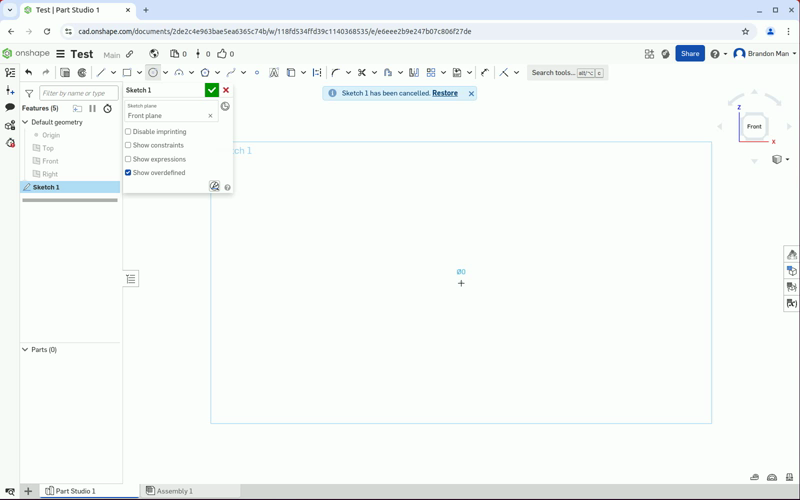
mouse_move(504, 282)
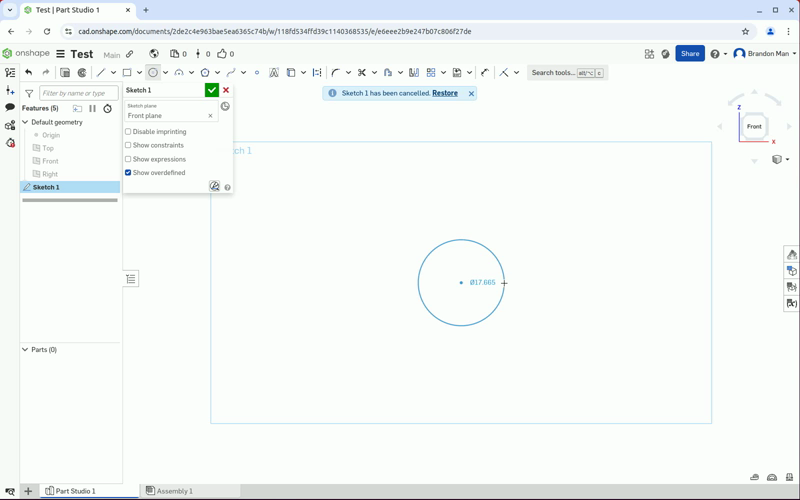
click(504, 282)
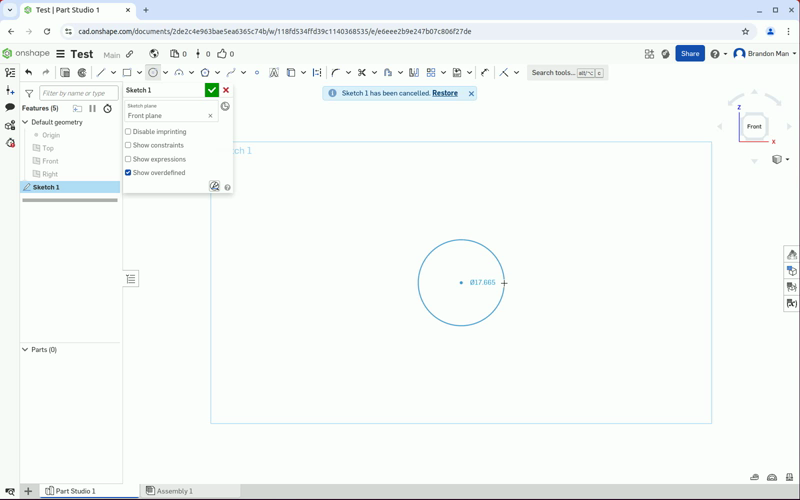
key(esc)
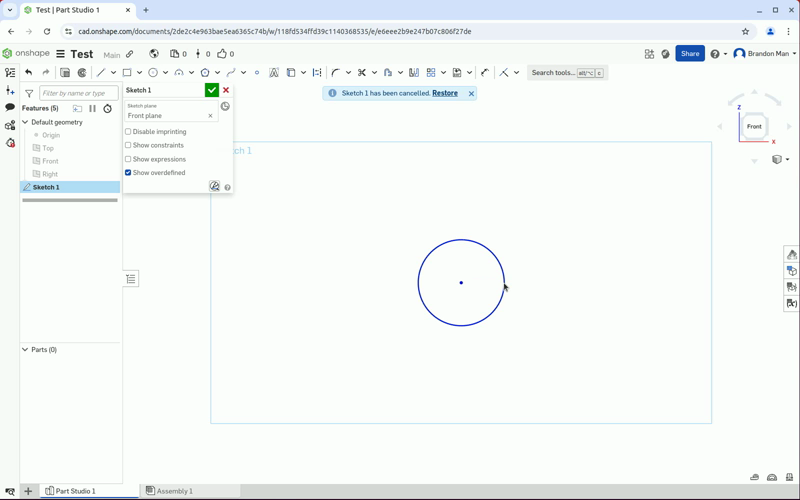
key(c)
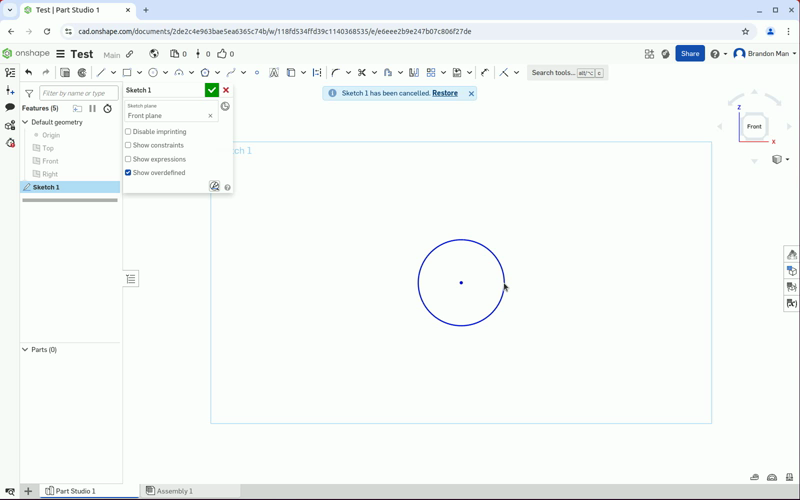
key_down(shift)
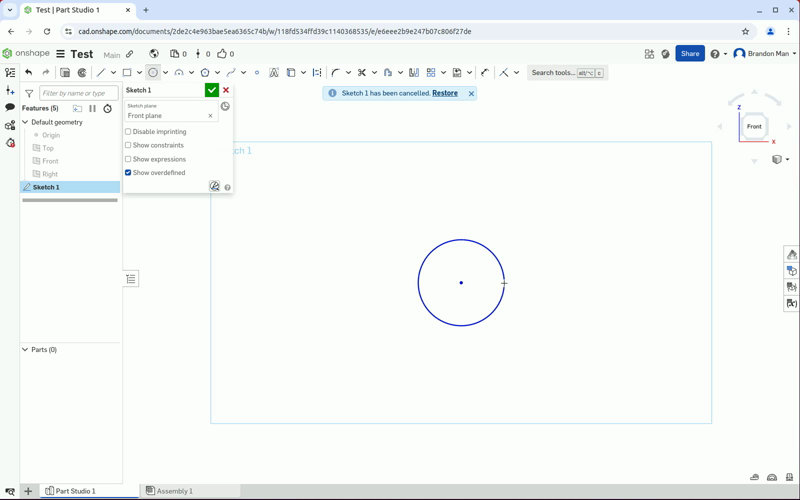
mouse_move(461, 282)
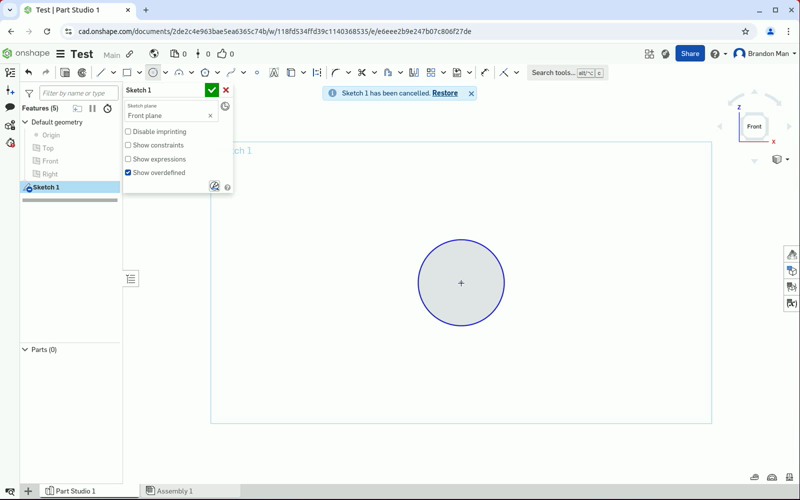
click(461, 282)
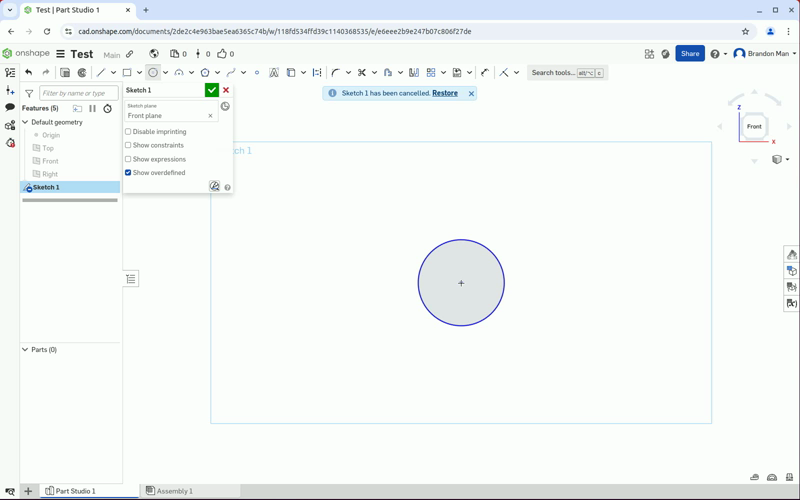
key_up(shift)
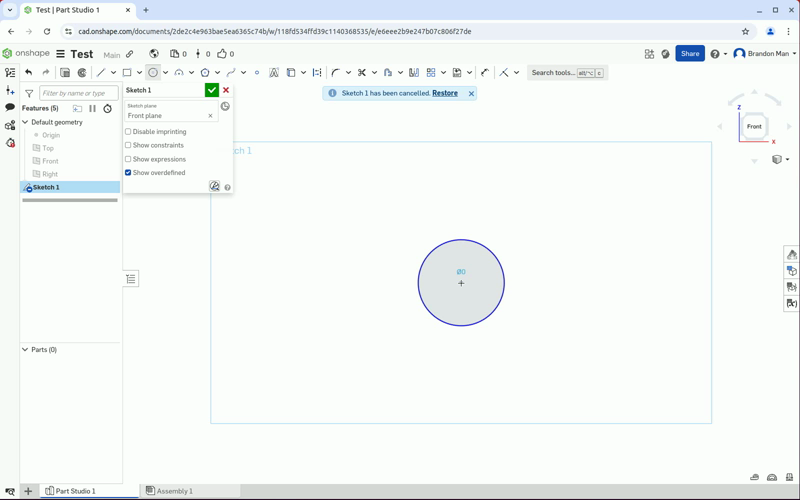
mouse_move(482, 282)
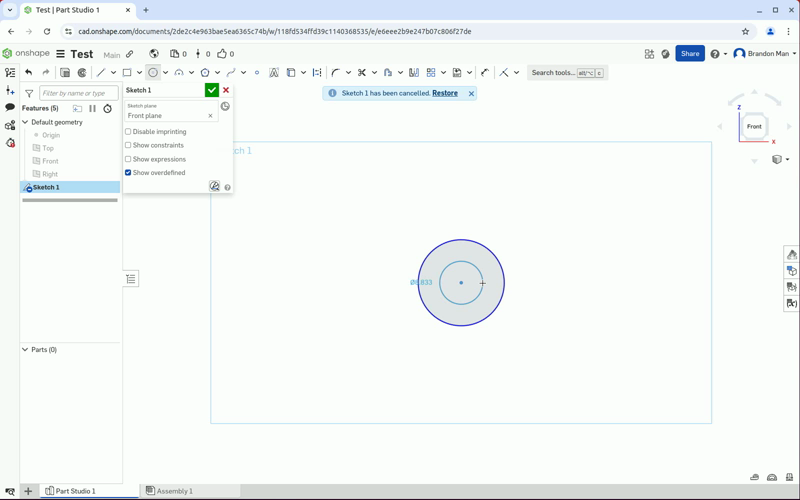
click(482, 282)
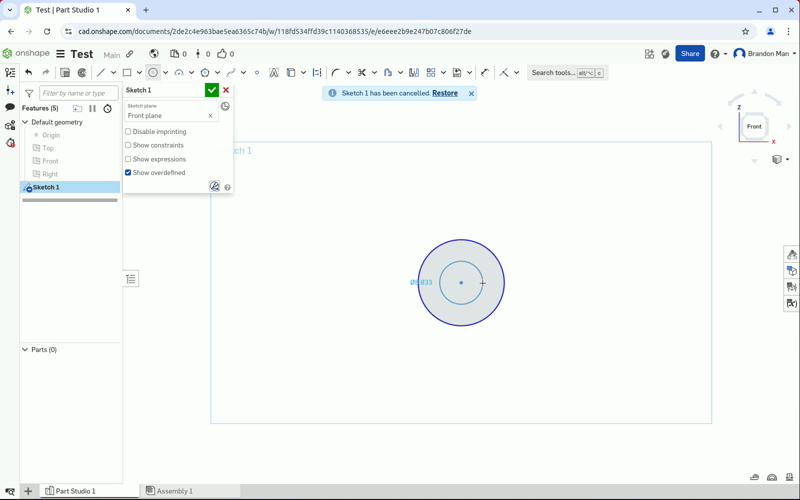
key(esc)
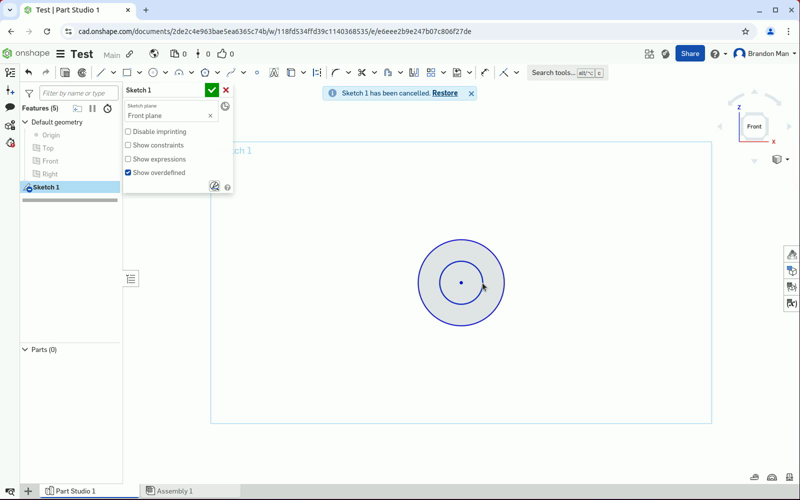
mouse_move(479, 264)
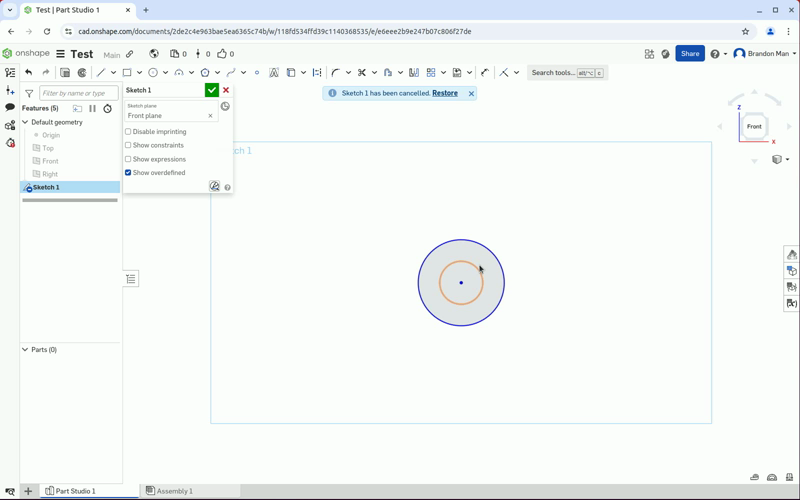
click(479, 264)
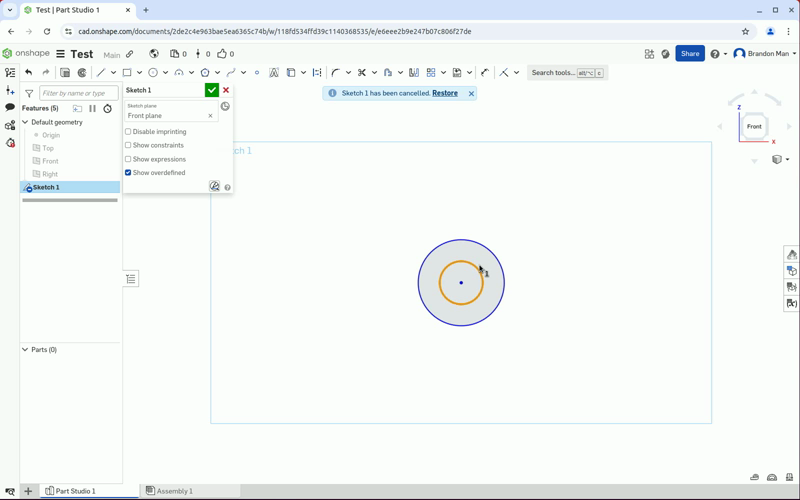
mouse_move(73, 352)
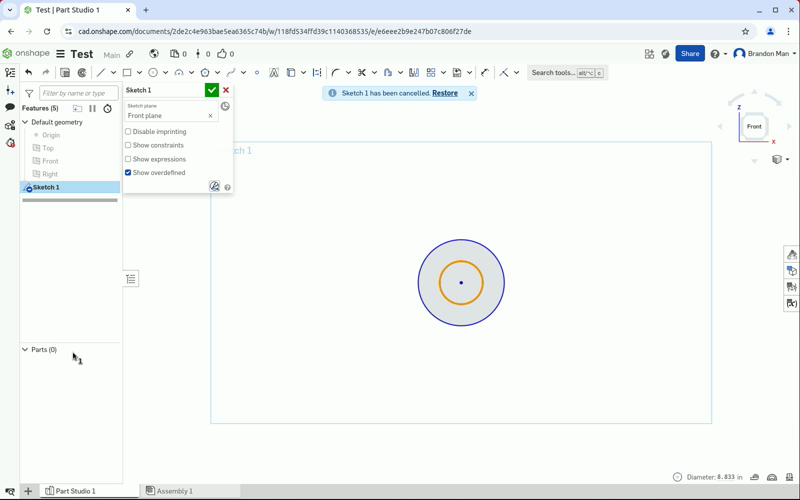
key(shift+y)
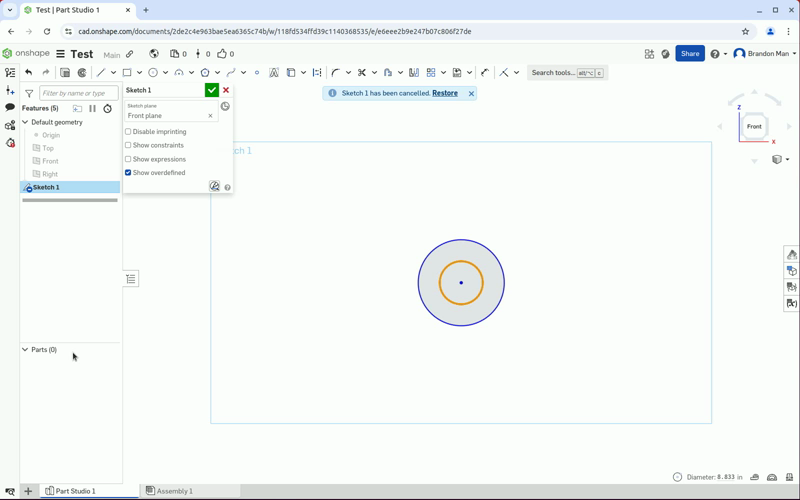
key(shift+e)
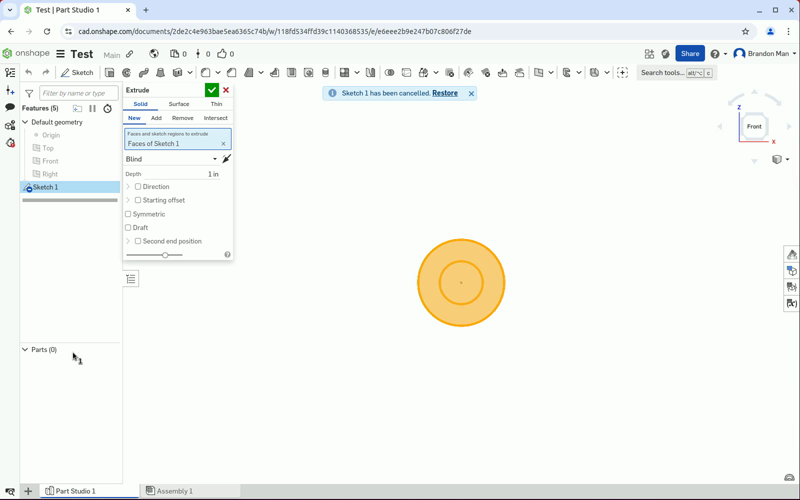
mouse_move(143, 106)
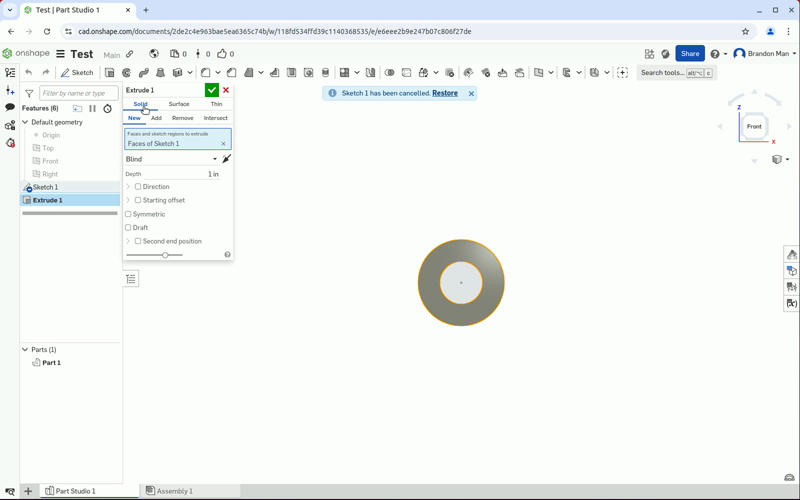
click(143, 106)
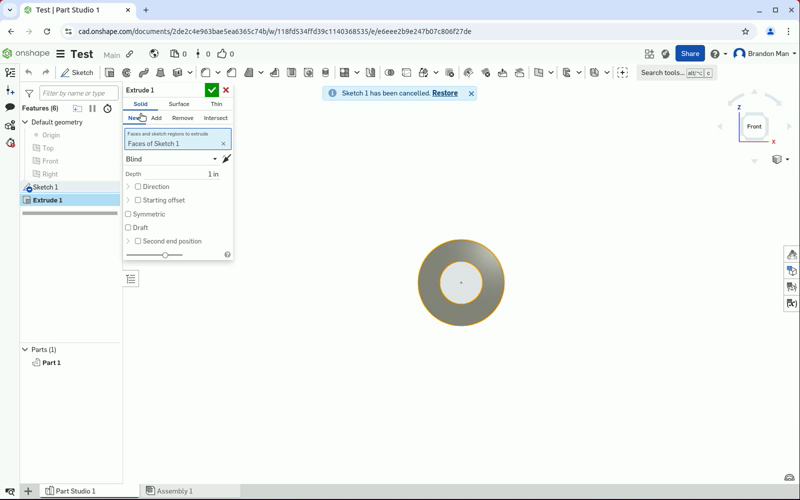
mouse_move(137, 120)
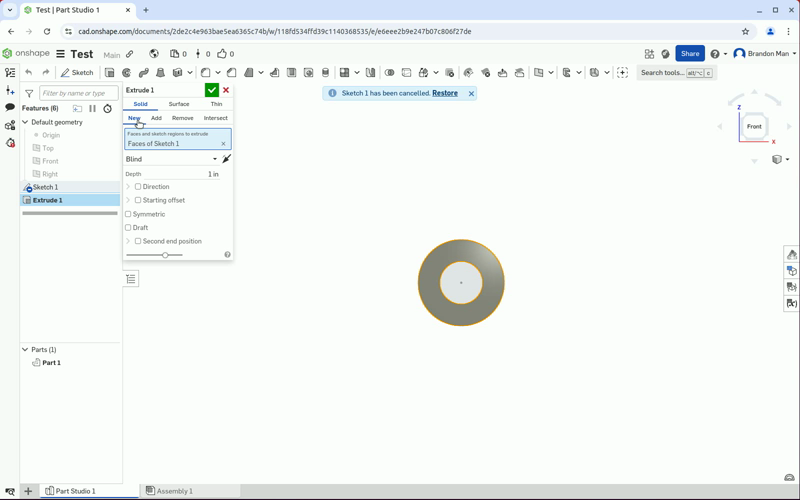
click(137, 120)
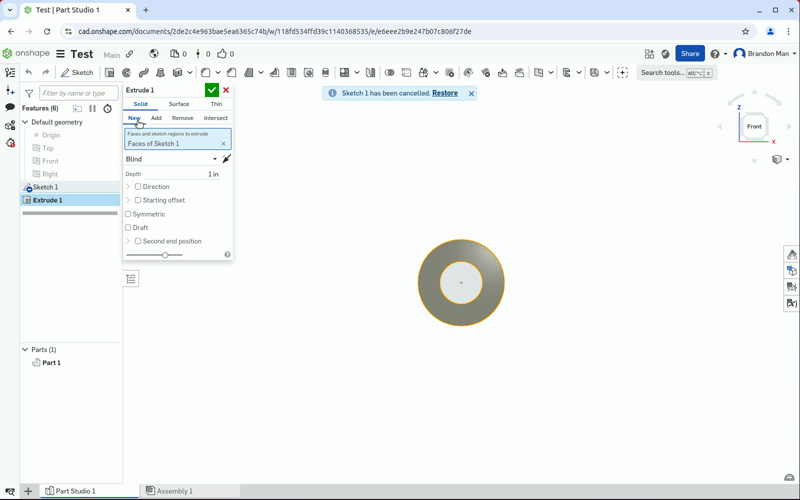
key(tab, 4)
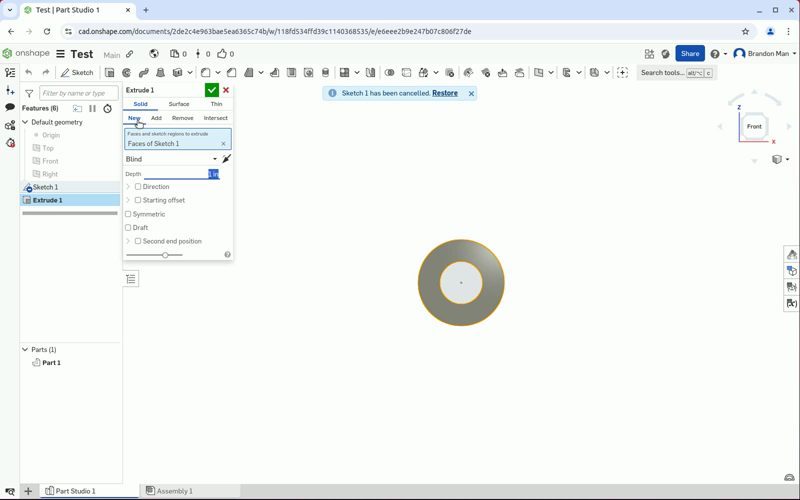
text(23.108)
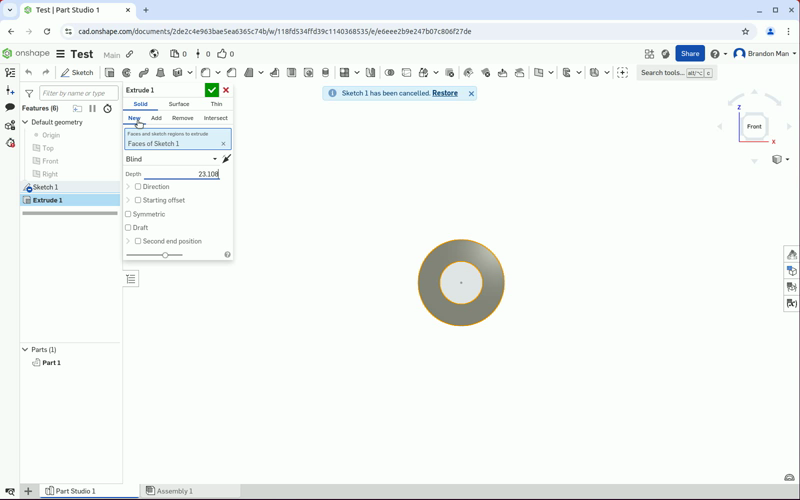
key(enter)
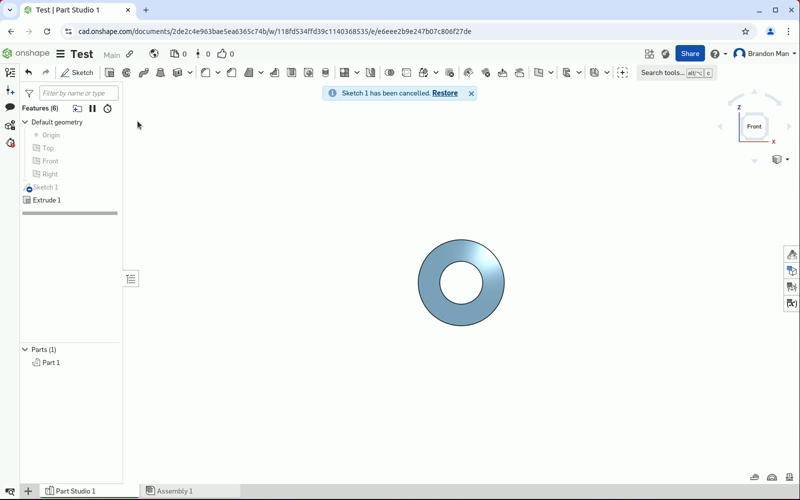
key(shift+h)
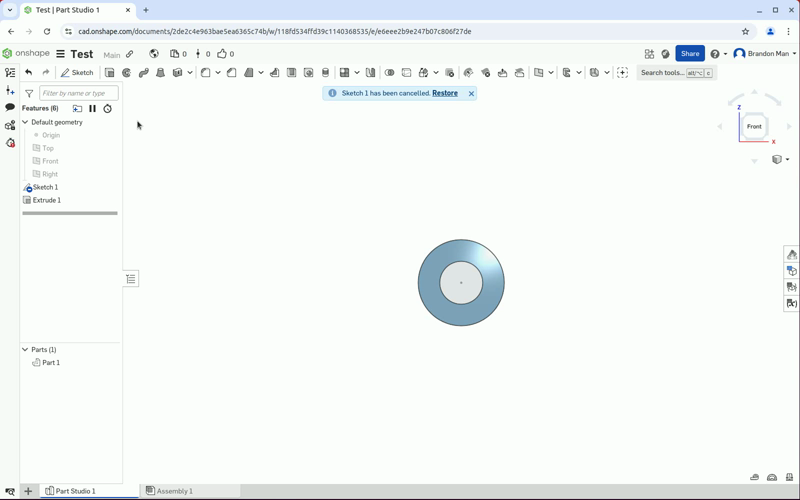
key(shift+h)
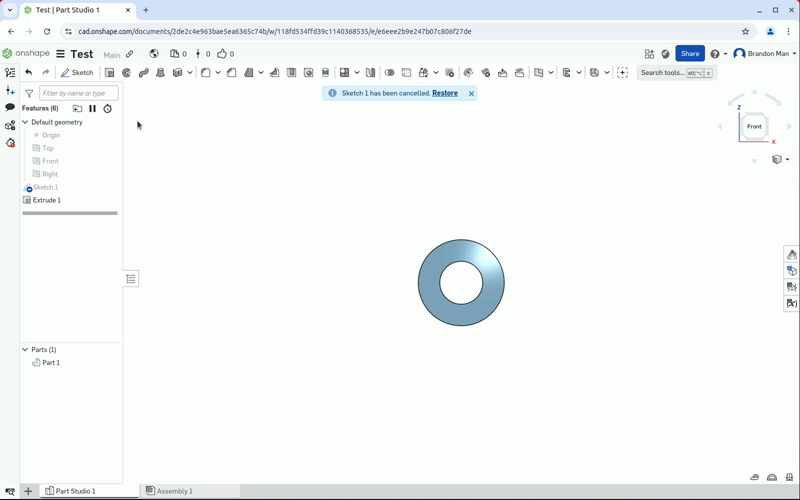
mouse_move(73, 189)
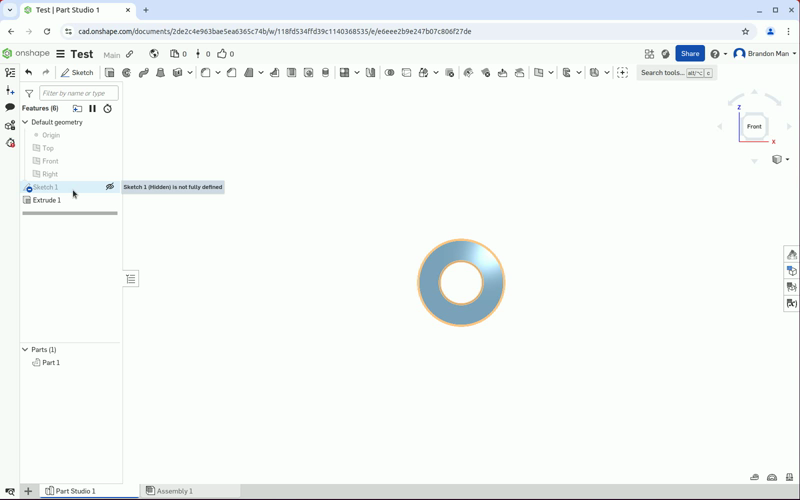
click(73, 189)
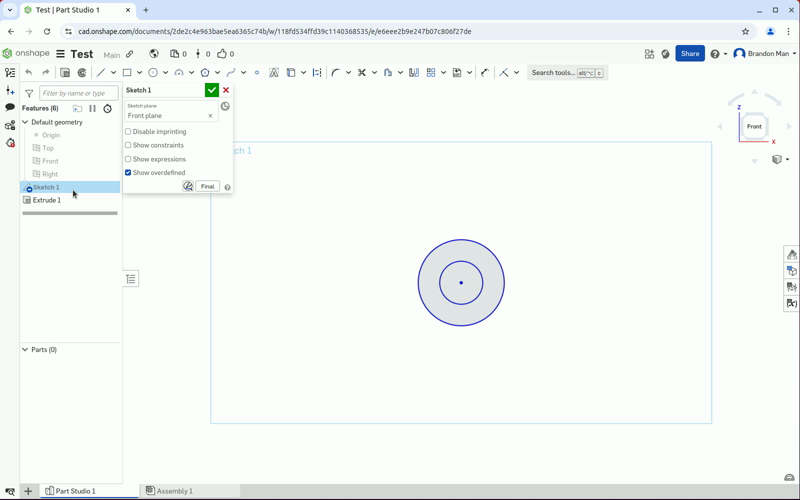
mouse_move(229, 92)
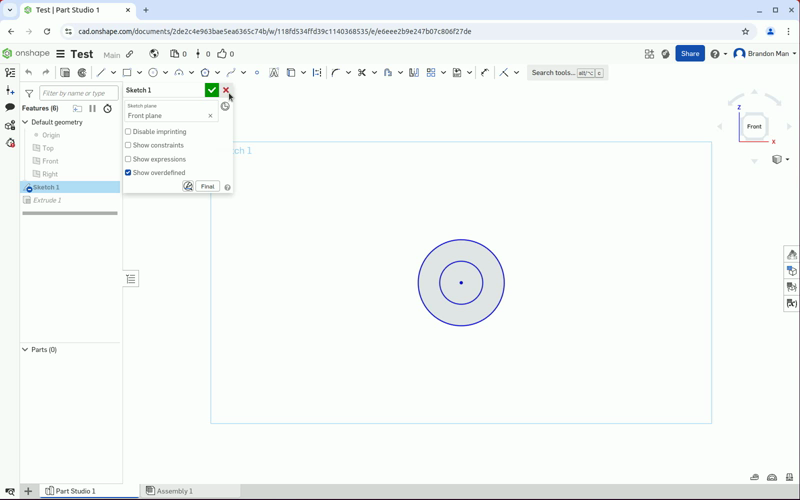
click(229, 92)
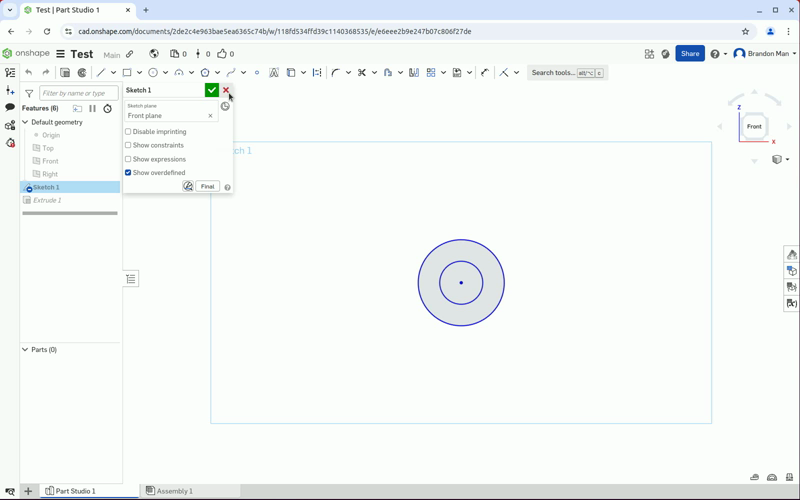
key(shift+s)
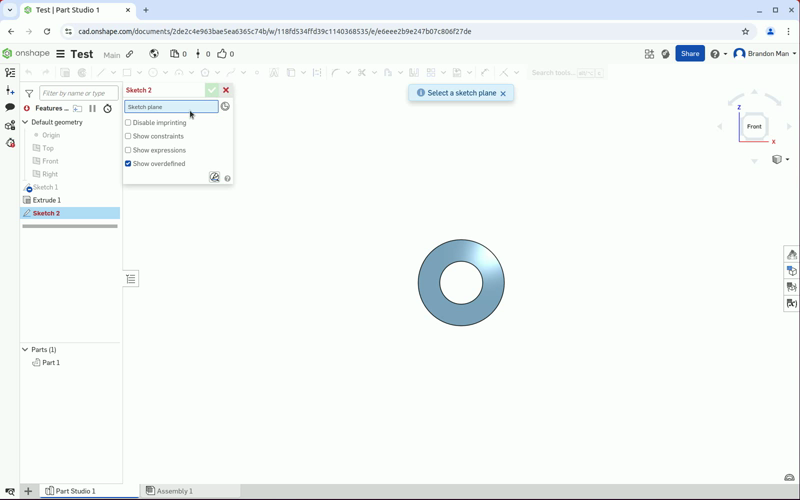
mouse_move(73, 163)
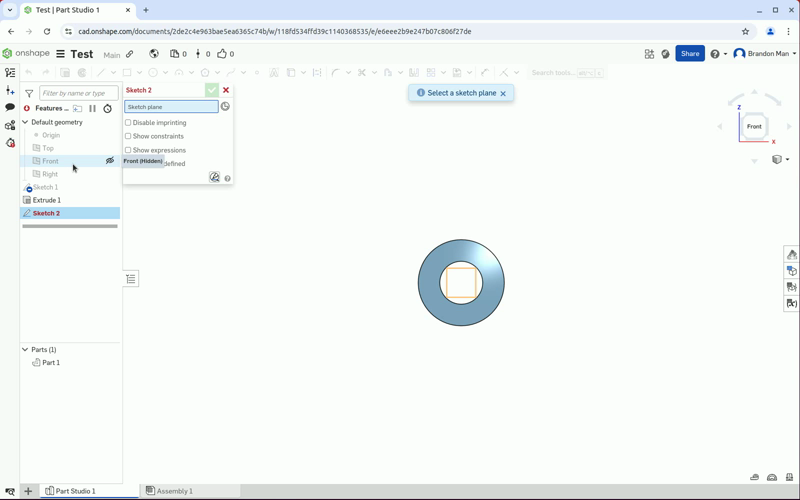
click(73, 163)
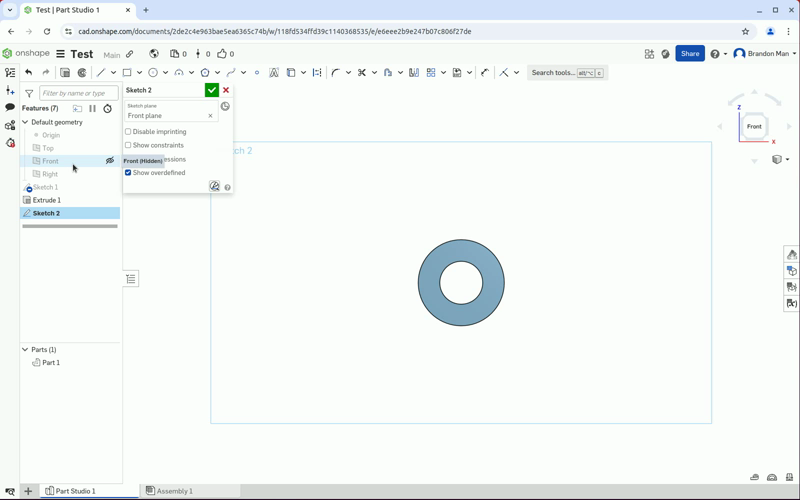
mouse_move(73, 352)
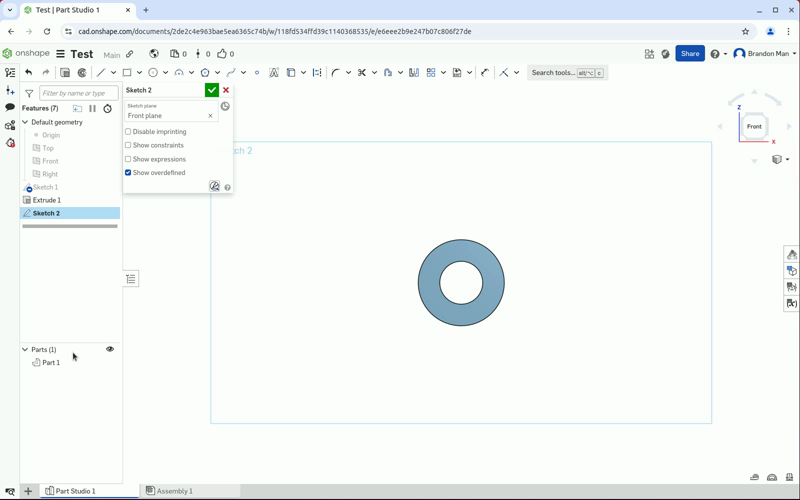
key(y)
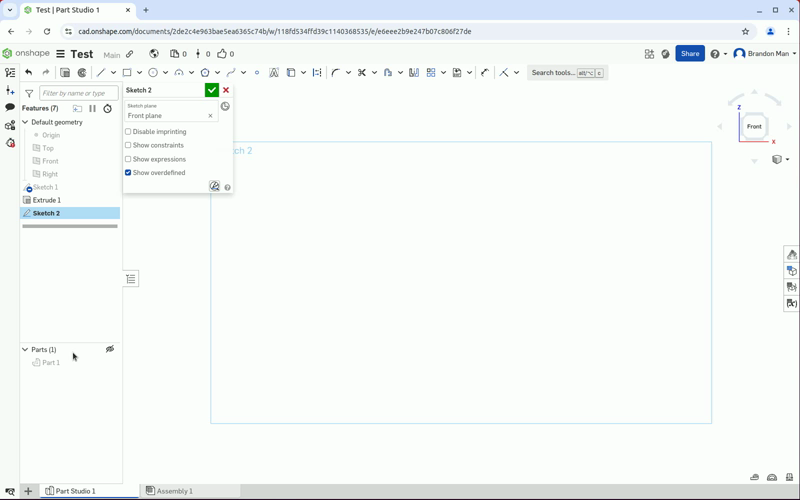
key(c)
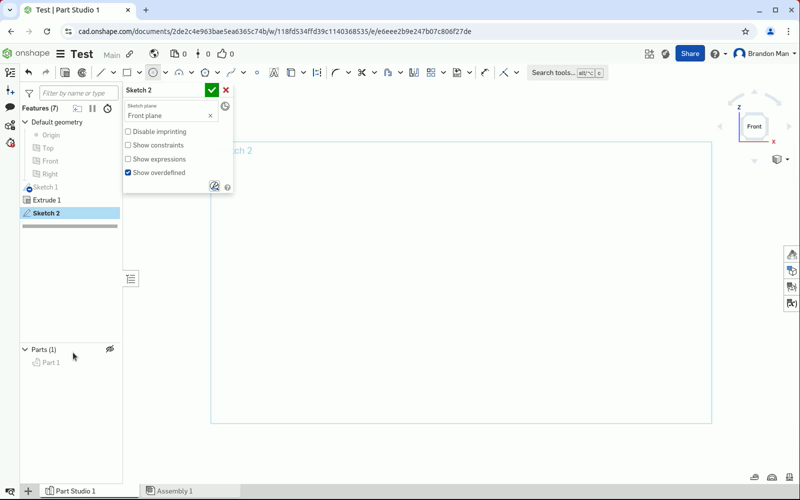
key_down(shift)
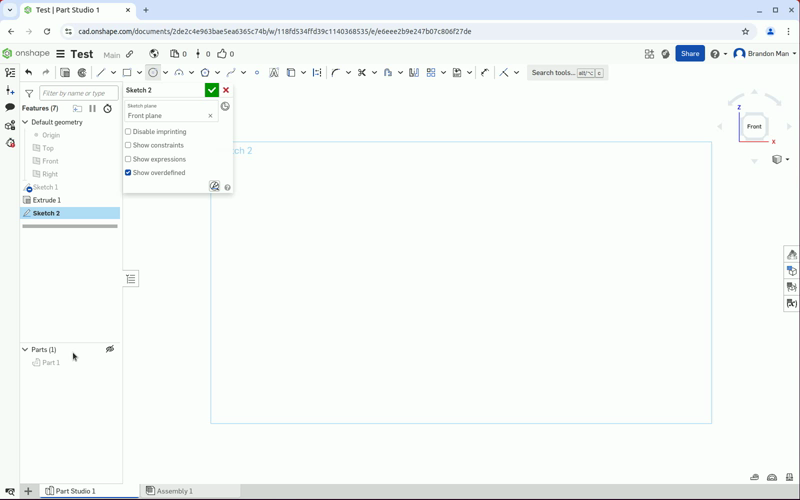
mouse_move(461, 282)
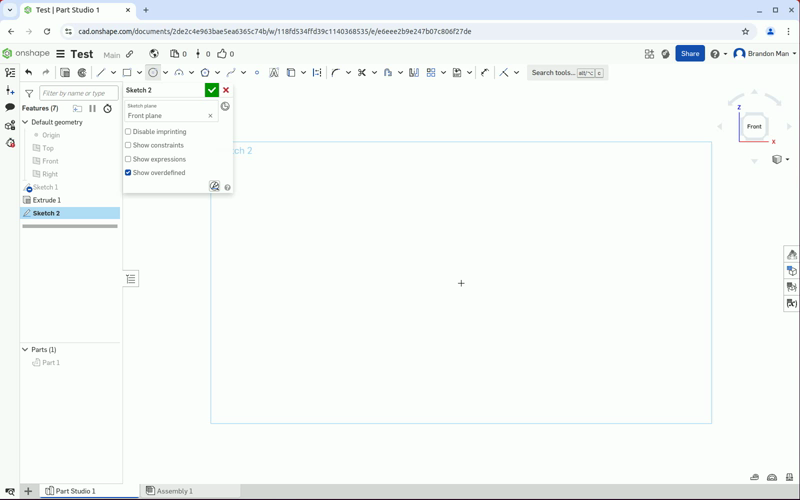
click(461, 282)
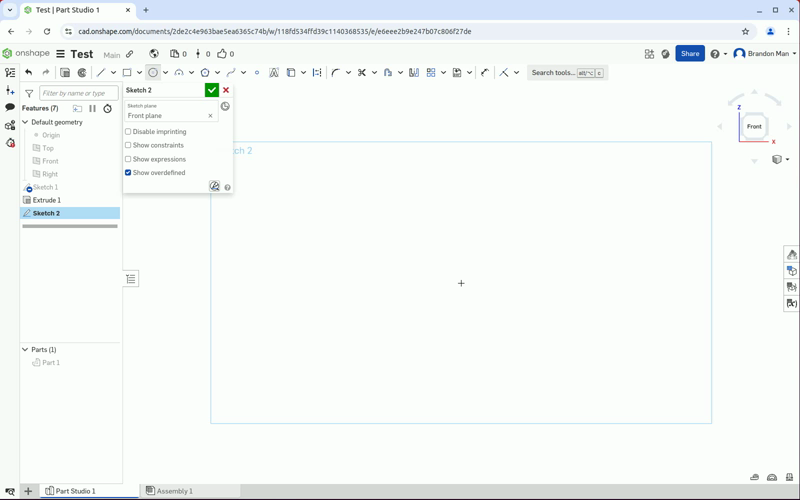
key_up(shift)
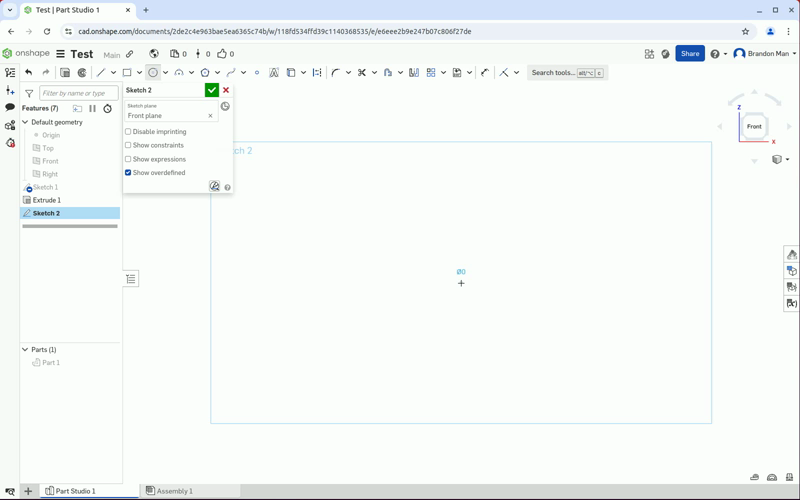
mouse_move(532, 282)
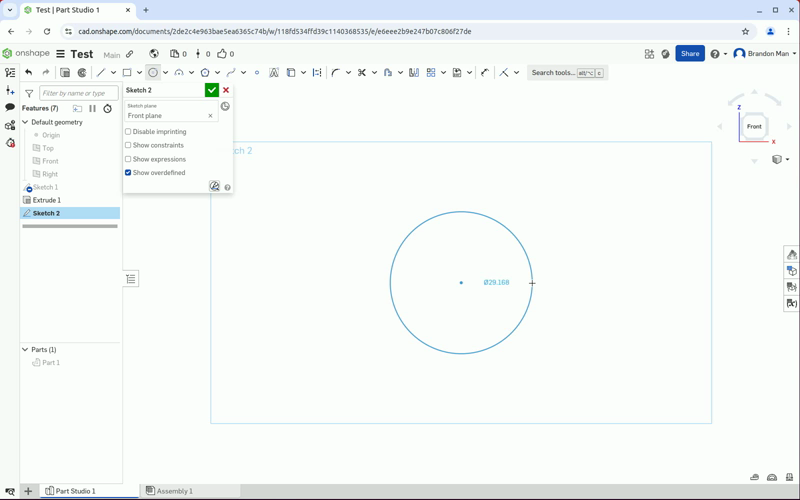
click(532, 282)
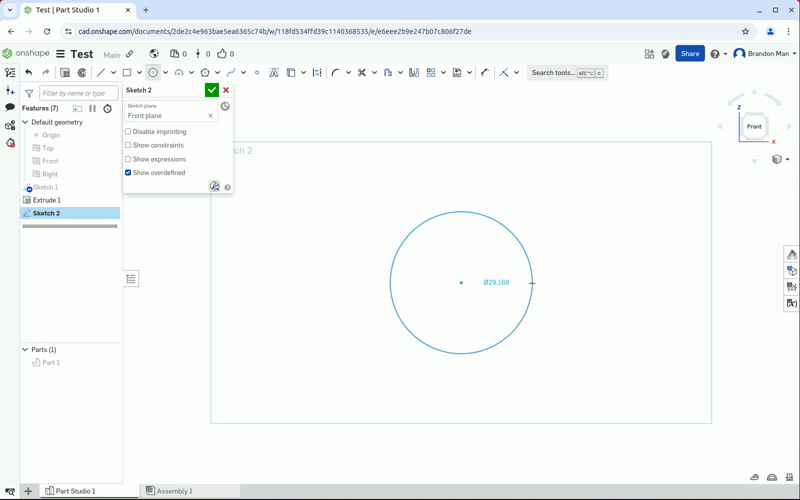
key(esc)
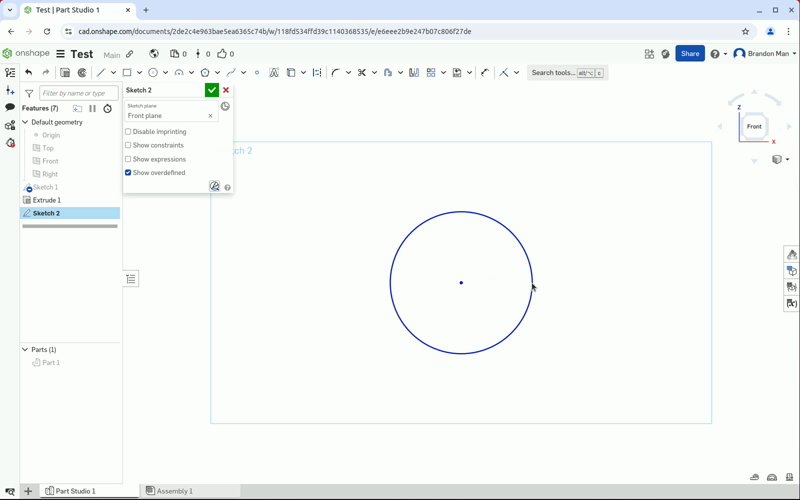
key(c)
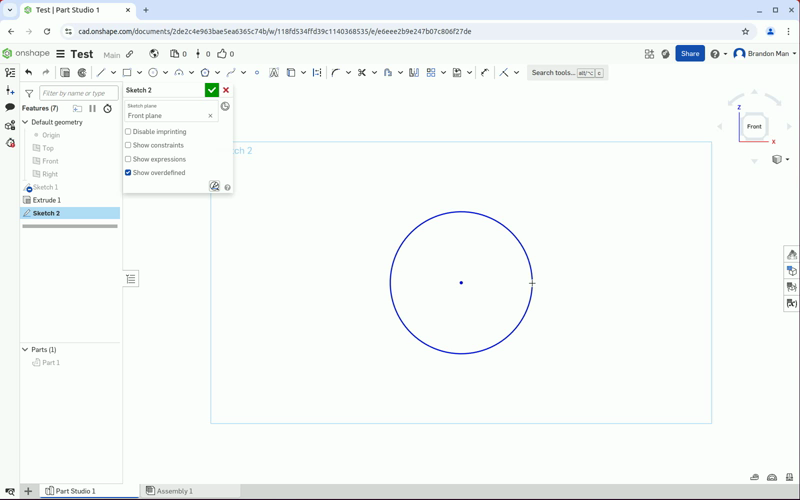
key_down(shift)
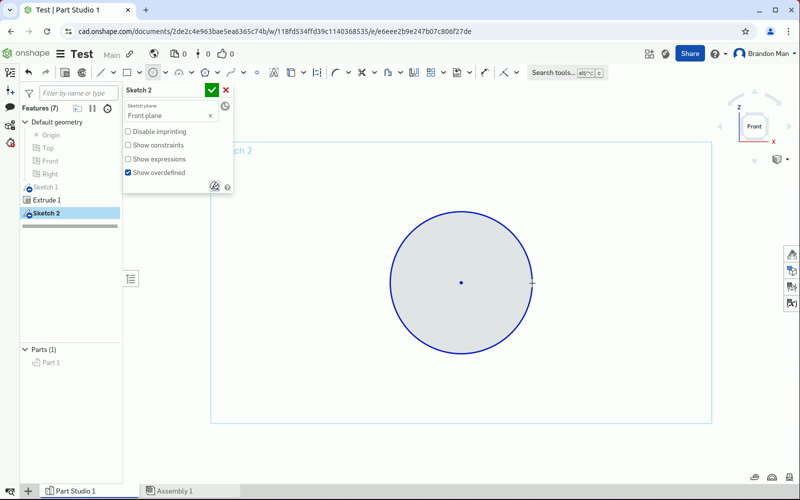
mouse_move(412, 311)
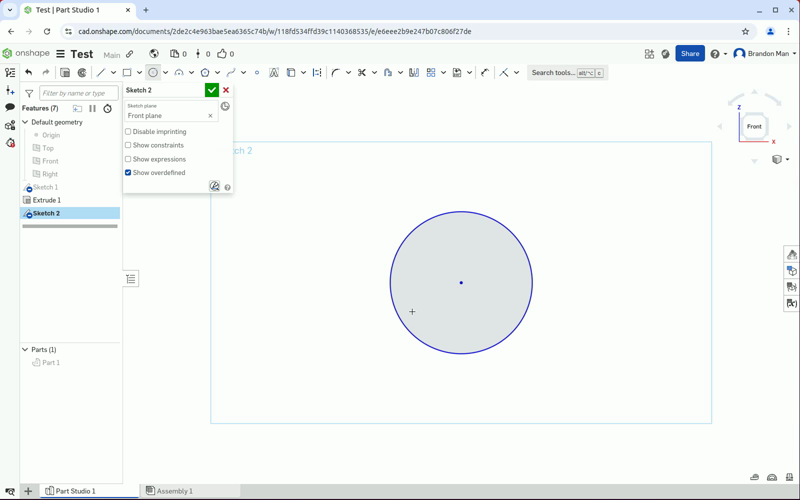
click(412, 311)
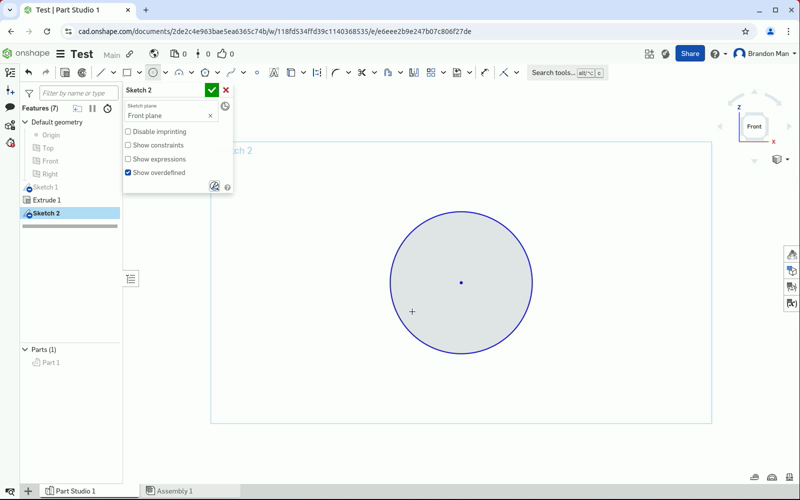
key_up(shift)
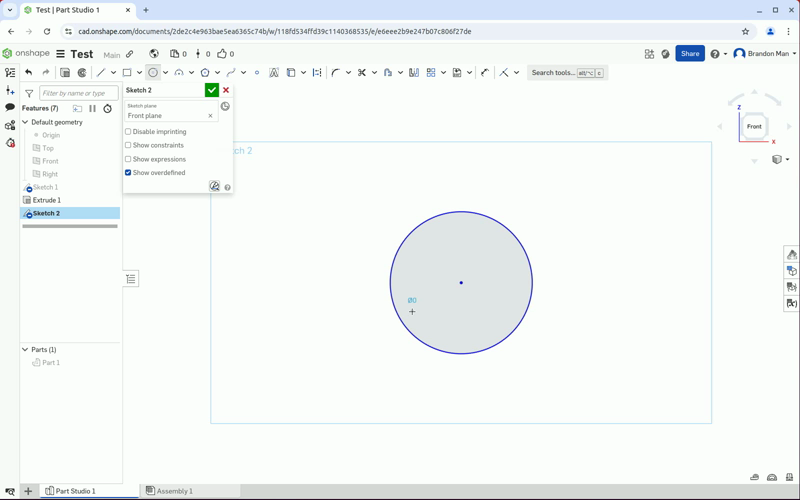
mouse_move(415, 311)
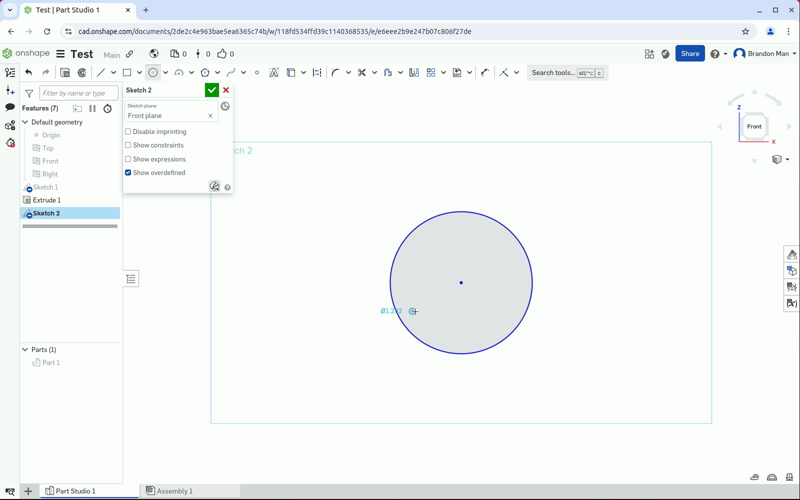
click(415, 311)
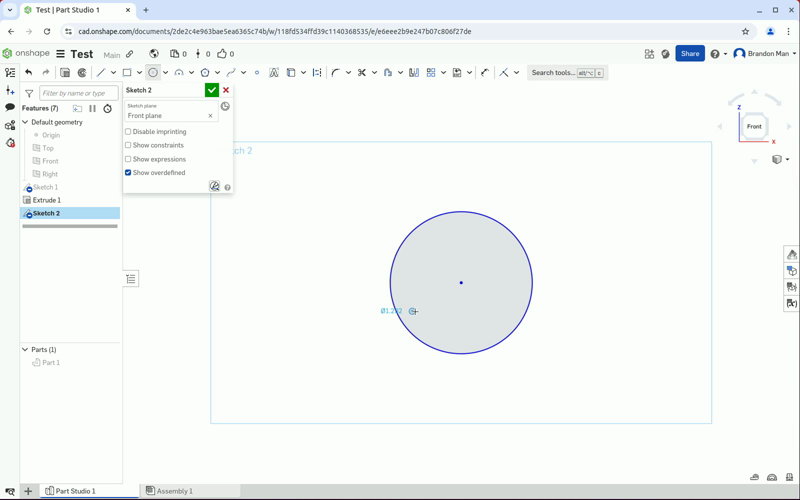
key(esc)
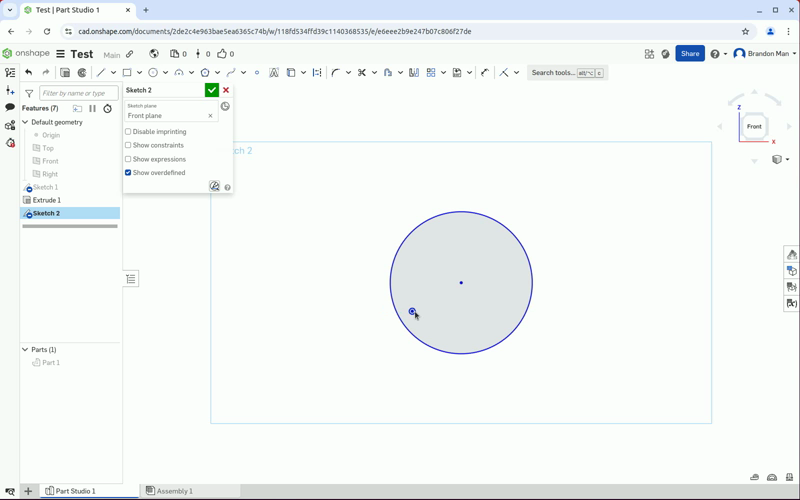
key(c)
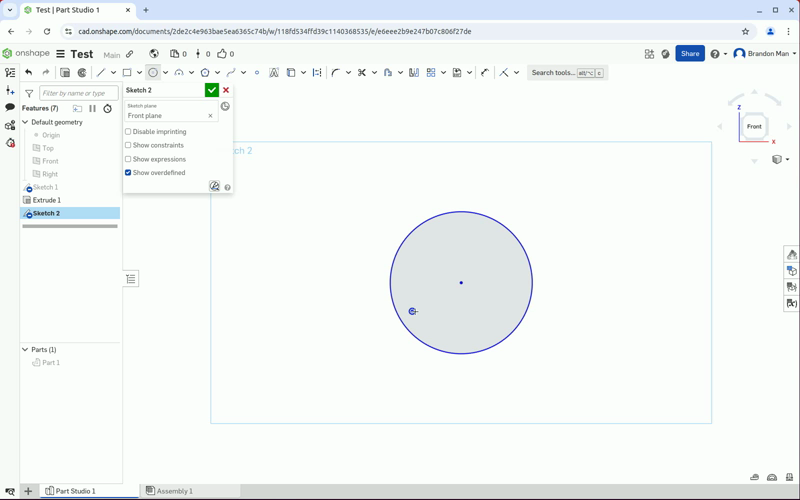
key_down(shift)
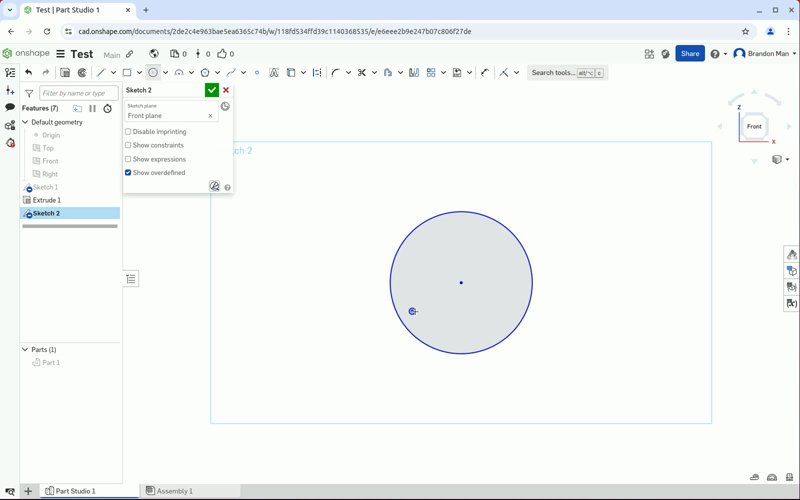
mouse_move(461, 282)
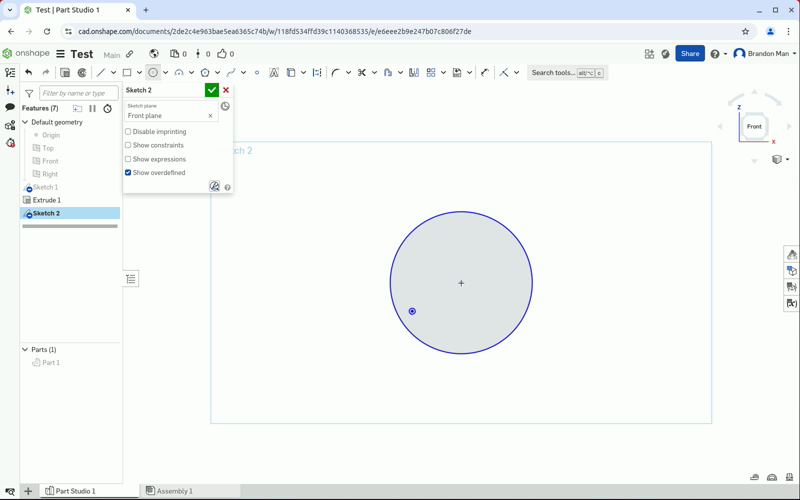
click(461, 282)
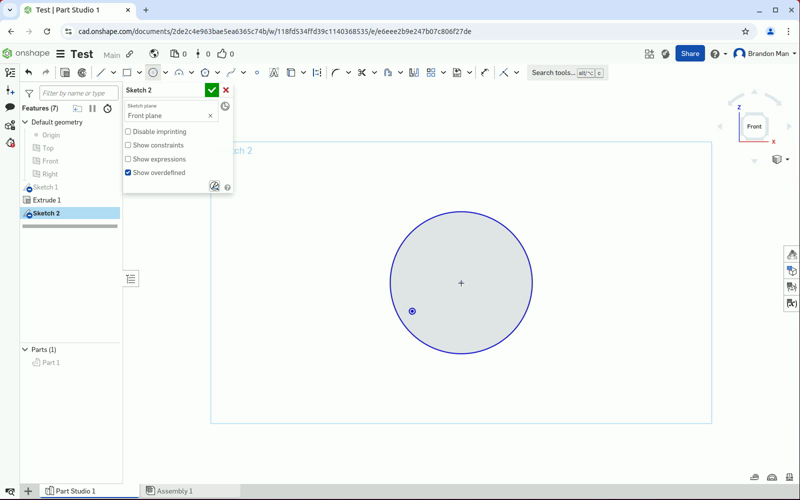
key_up(shift)
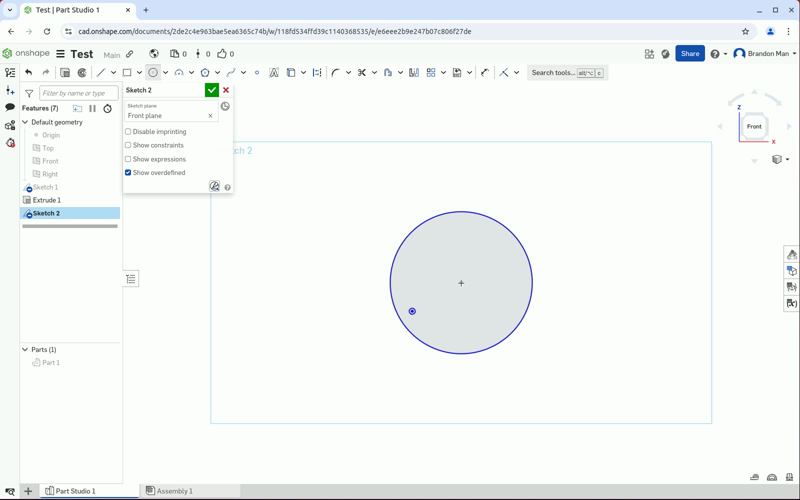
mouse_move(502, 282)
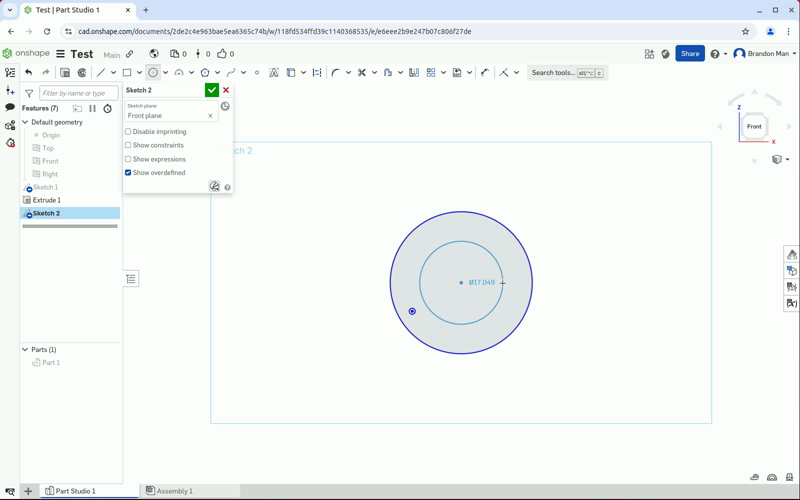
click(502, 282)
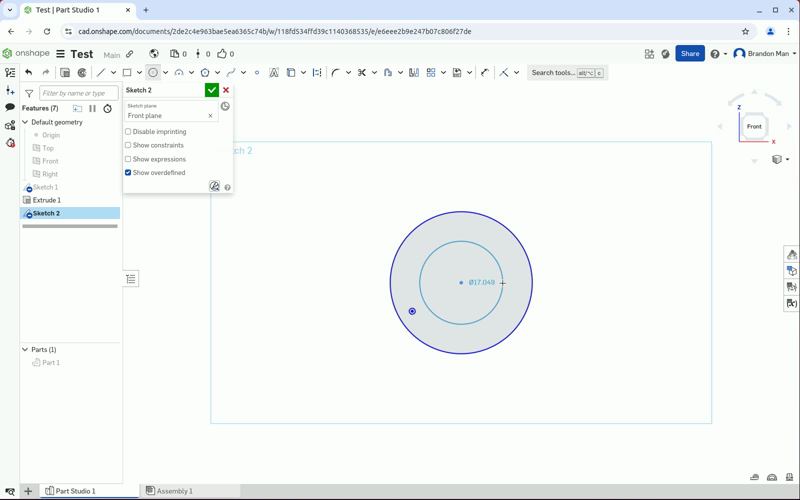
key(esc)
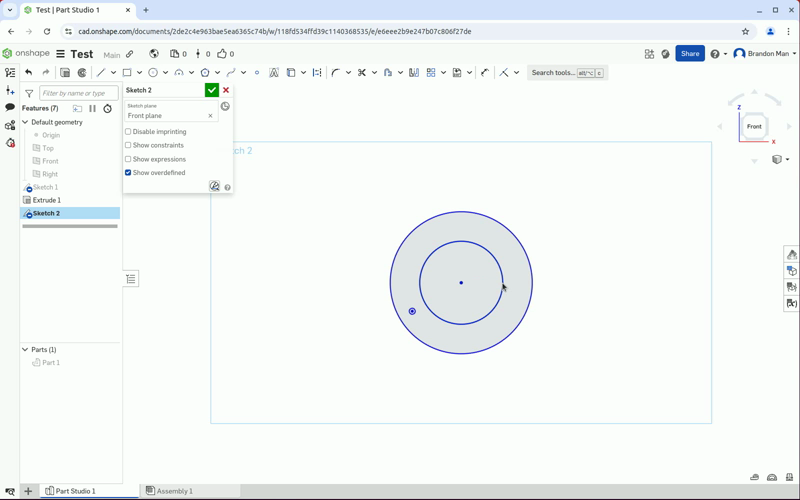
key(c)
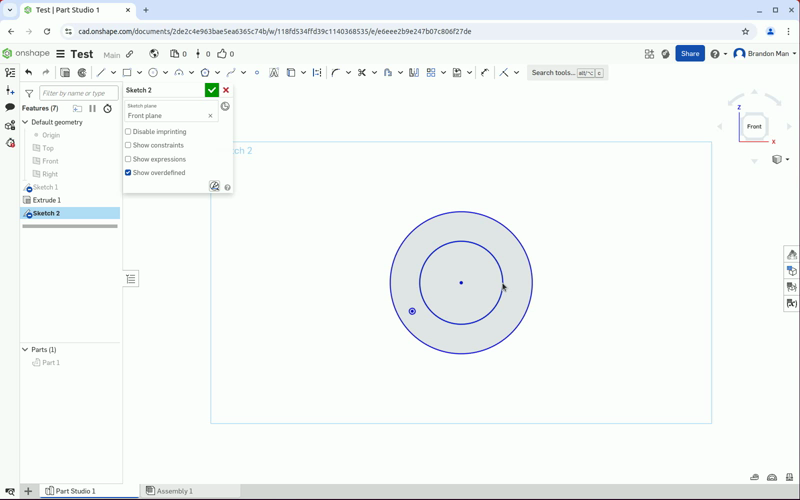
key_down(shift)
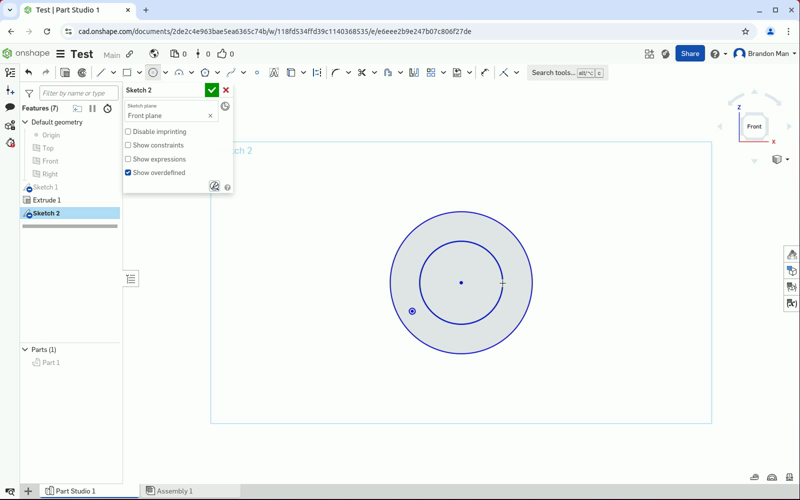
mouse_move(461, 226)
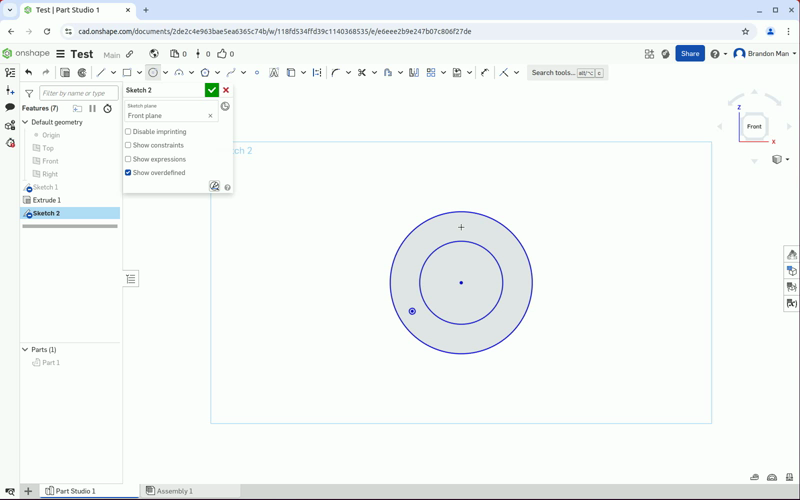
click(461, 226)
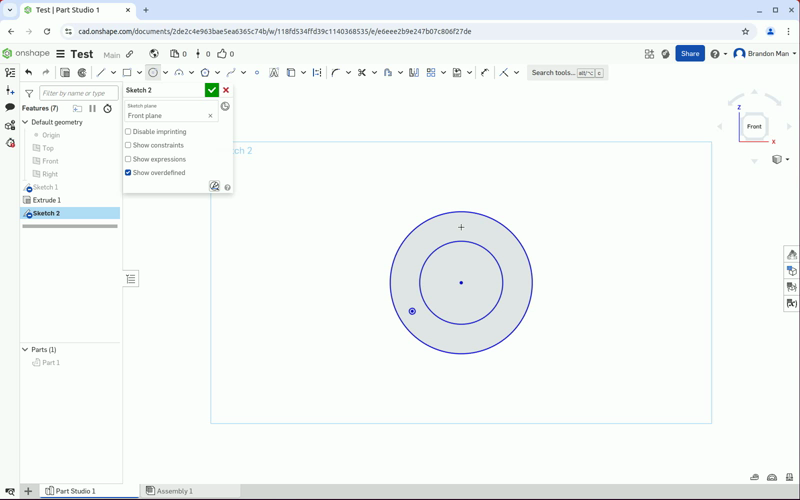
key_up(shift)
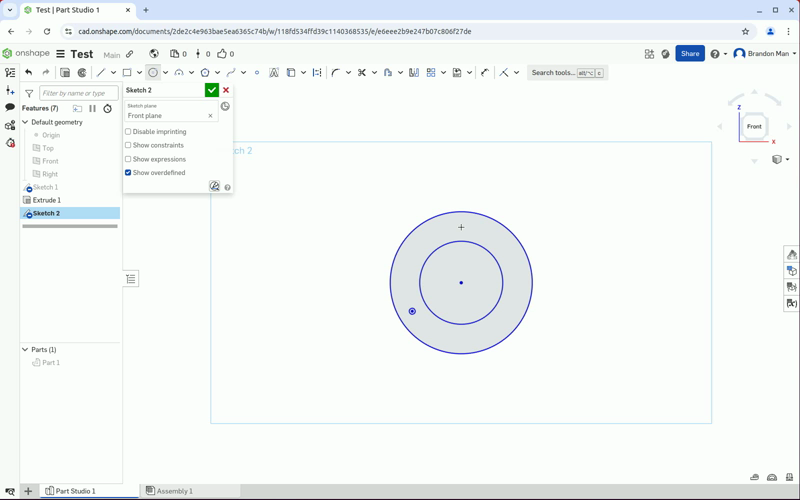
mouse_move(464, 226)
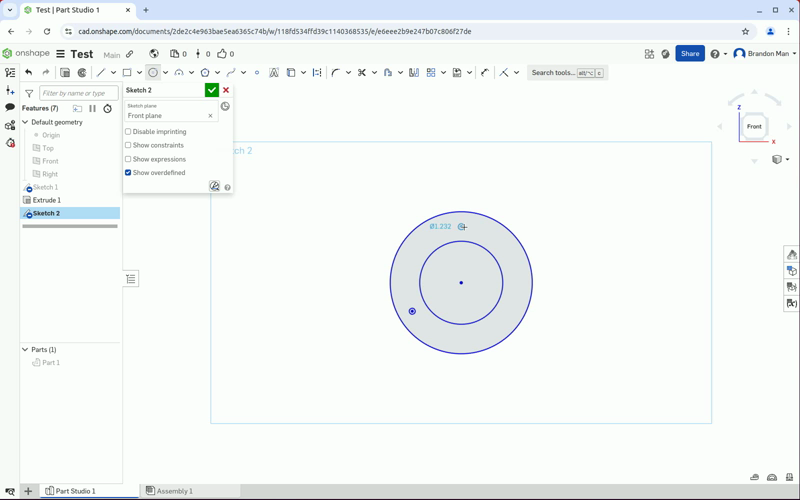
click(464, 226)
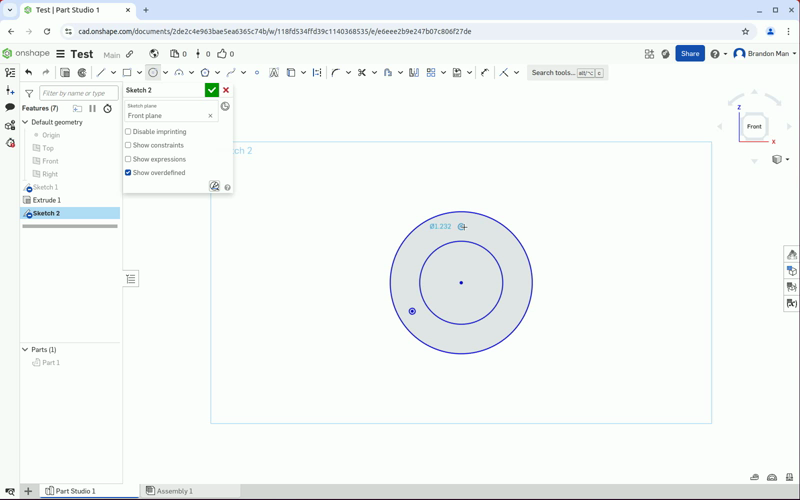
key(esc)
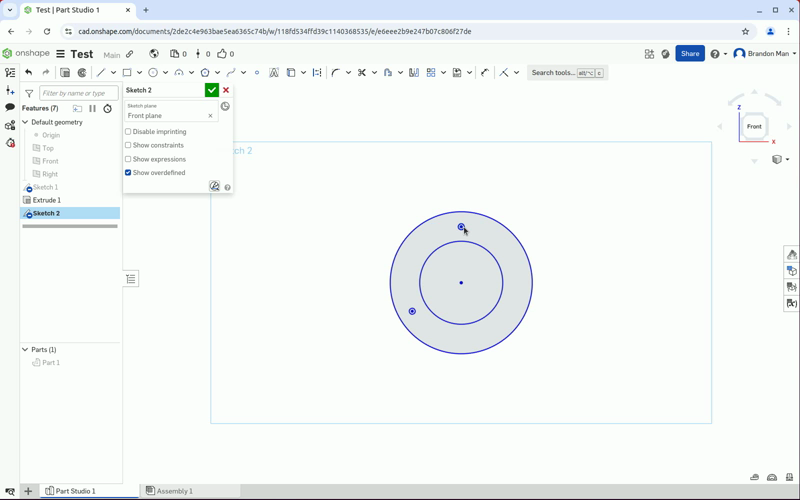
key(c)
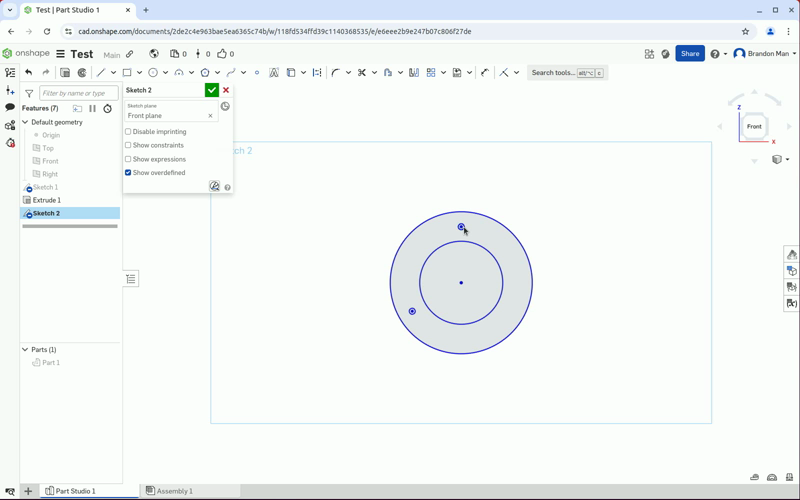
key_down(shift)
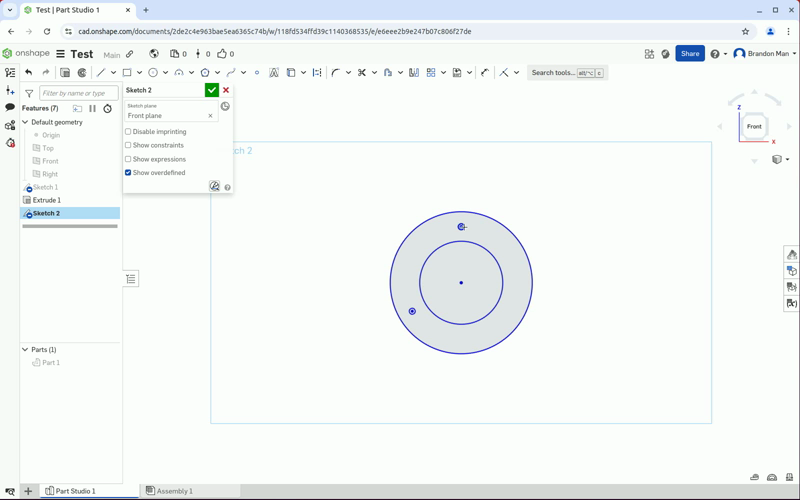
mouse_move(508, 311)
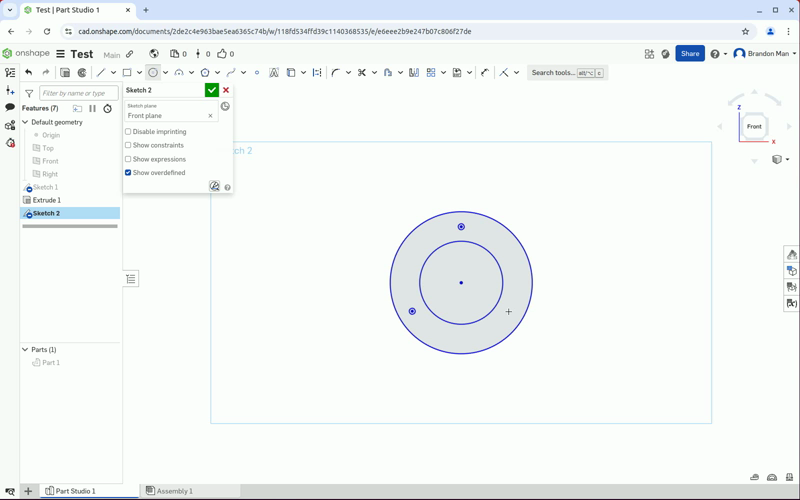
click(508, 311)
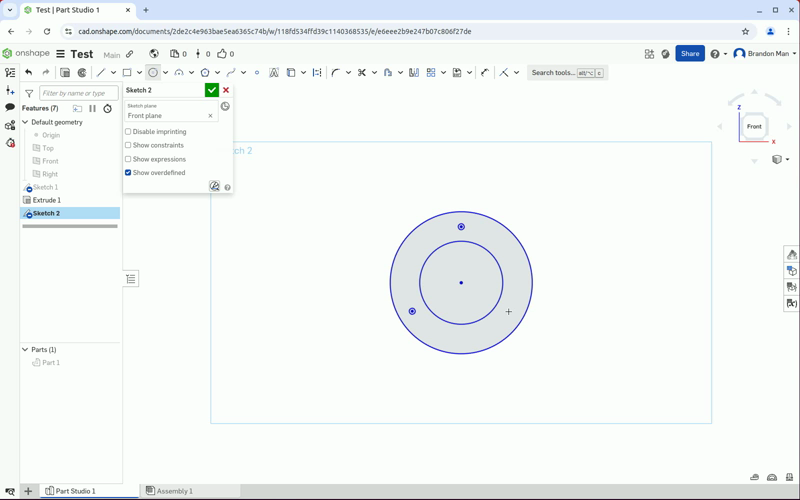
key_up(shift)
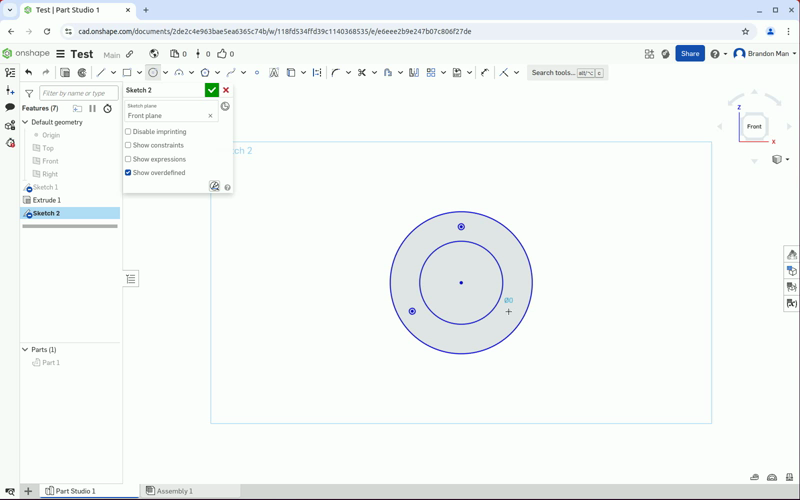
mouse_move(511, 311)
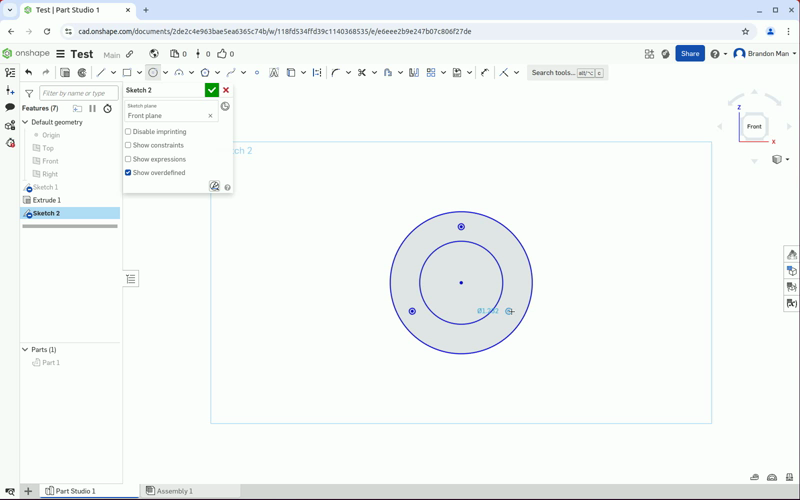
click(511, 311)
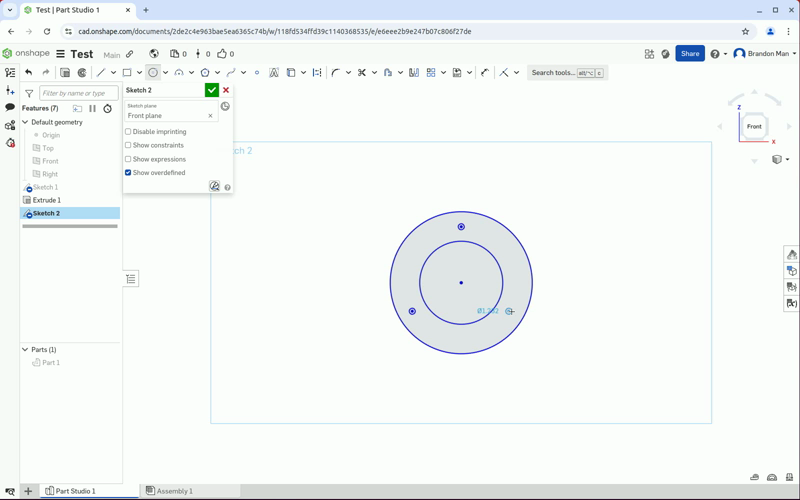
key(esc)
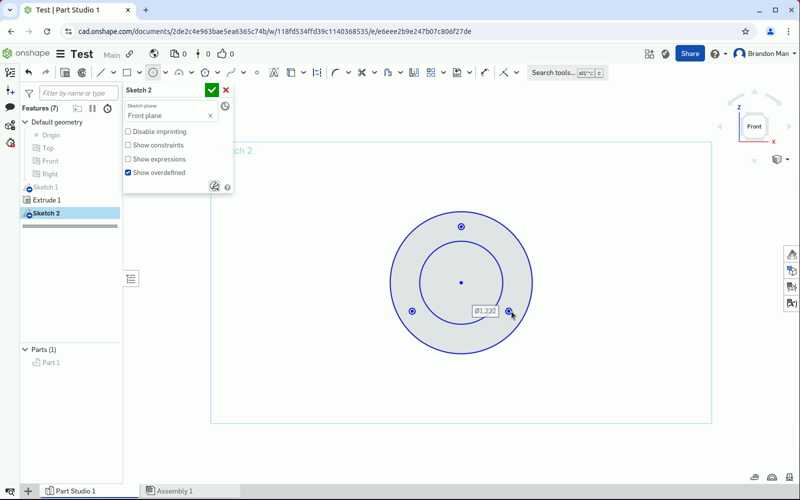
mouse_move(471, 333)
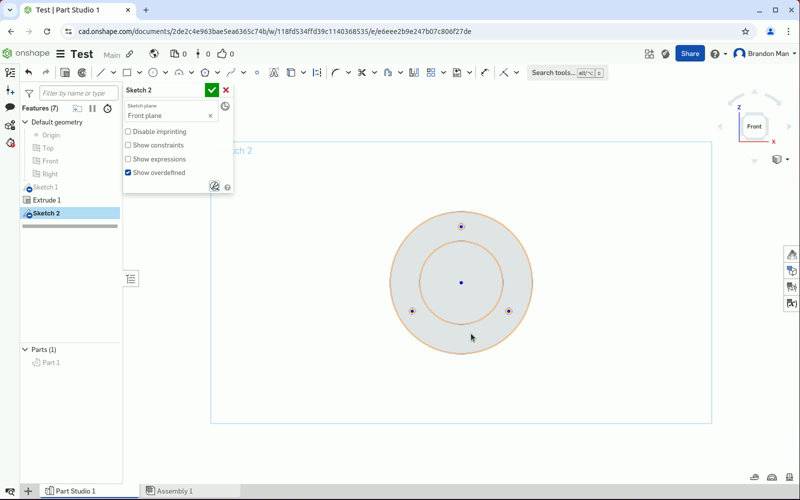
click(471, 333)
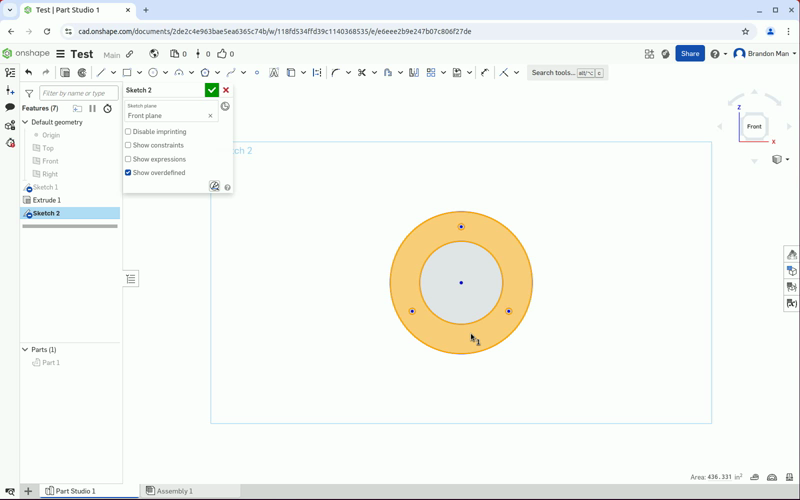
mouse_move(73, 352)
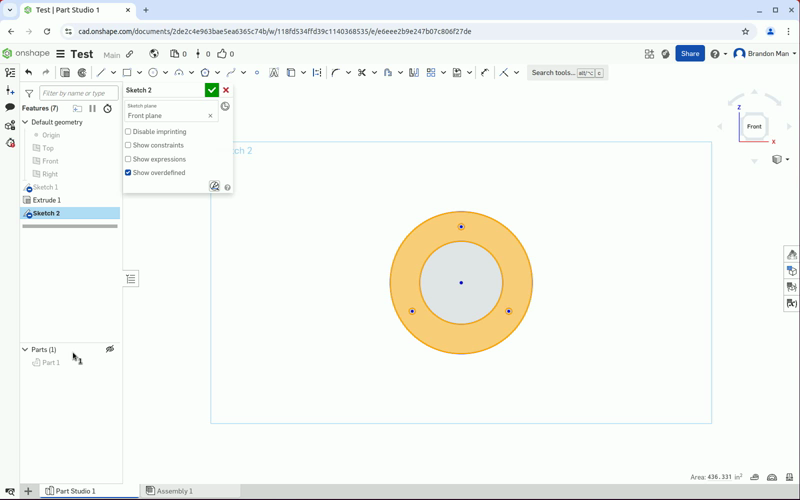
key(shift+y)
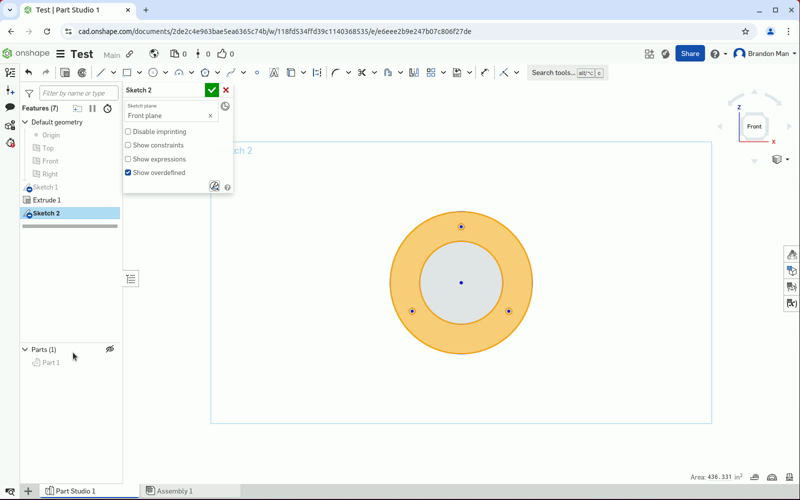
key(shift+e)
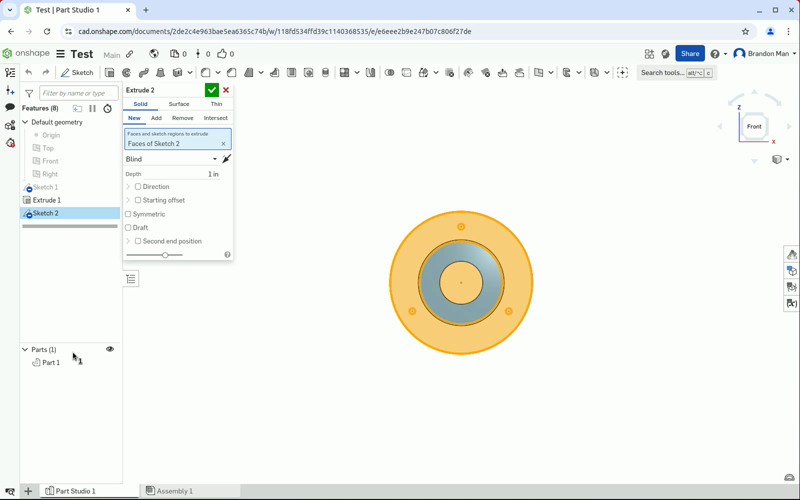
mouse_move(143, 106)
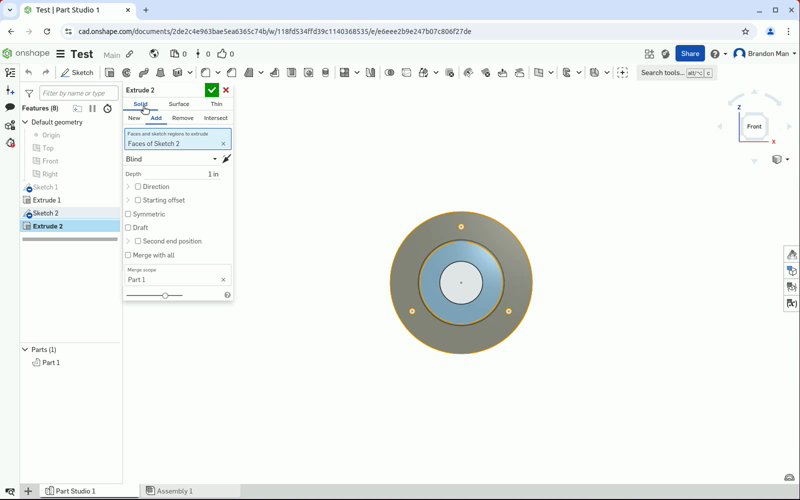
click(143, 106)
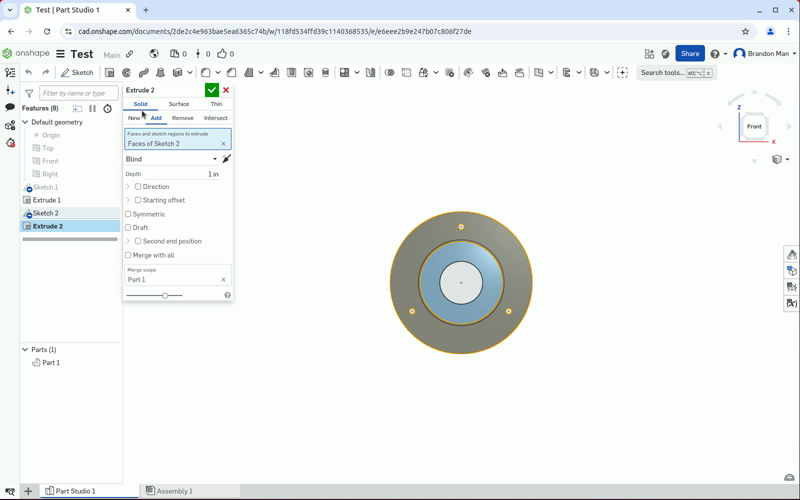
mouse_move(137, 120)
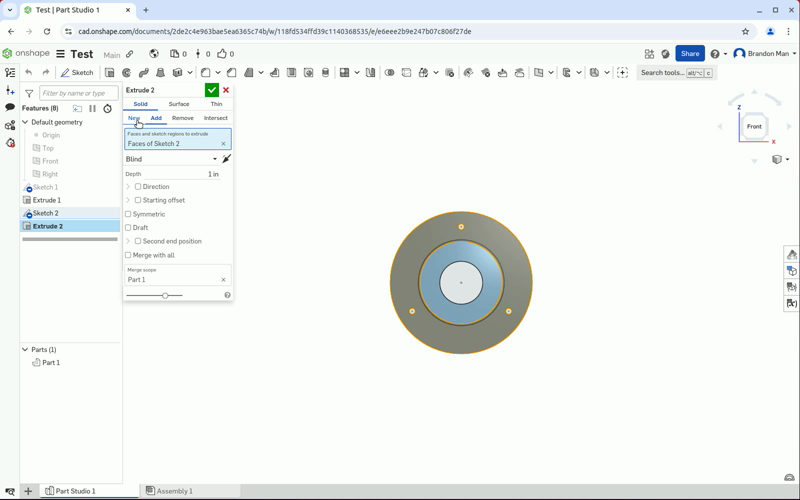
click(137, 120)
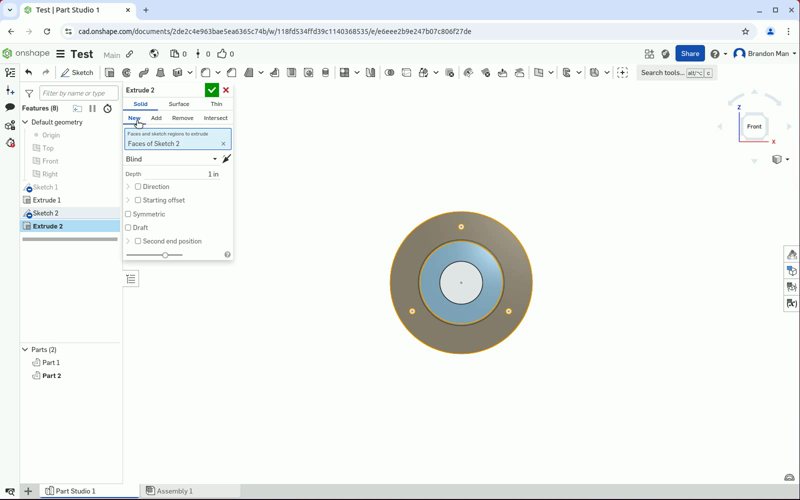
key(tab, 4)
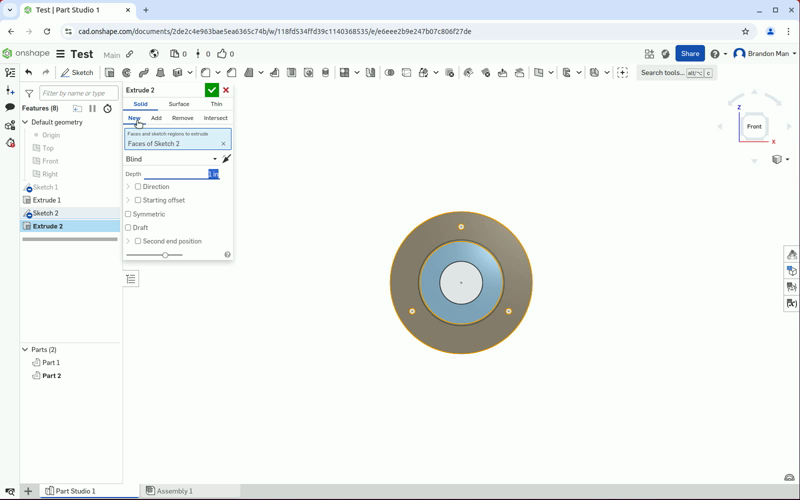
text(-1.685)
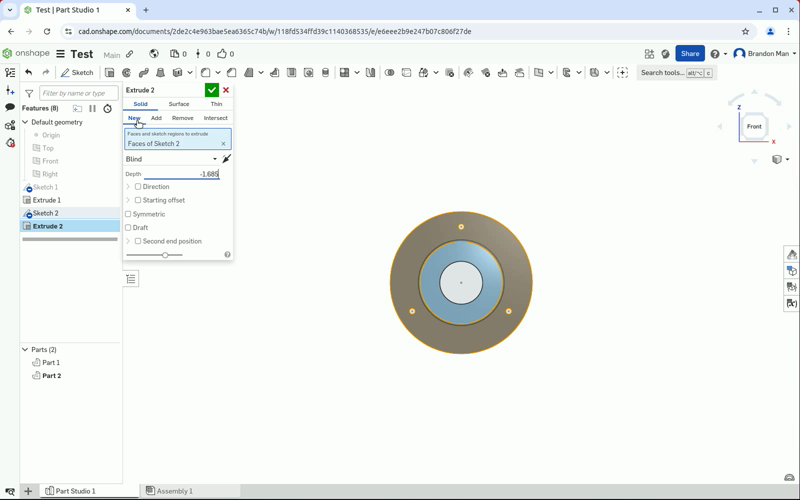
key(enter)
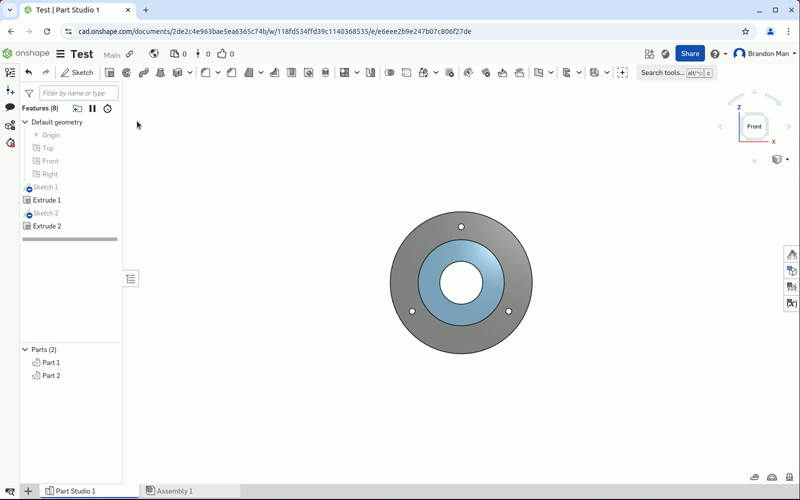
key(shift+h)
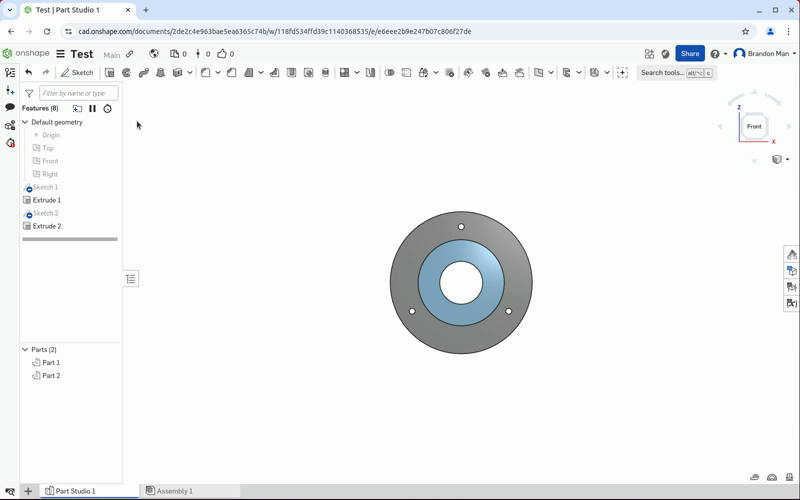
key(shift+h)
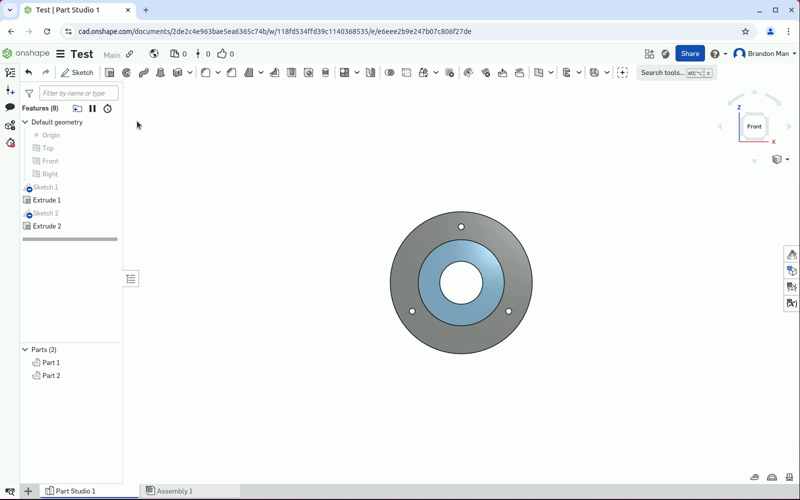
mouse_move(73, 189)
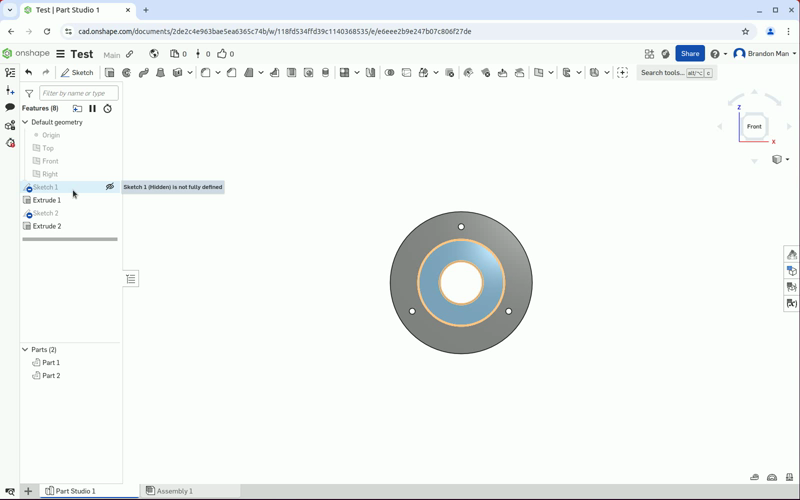
click(73, 189)
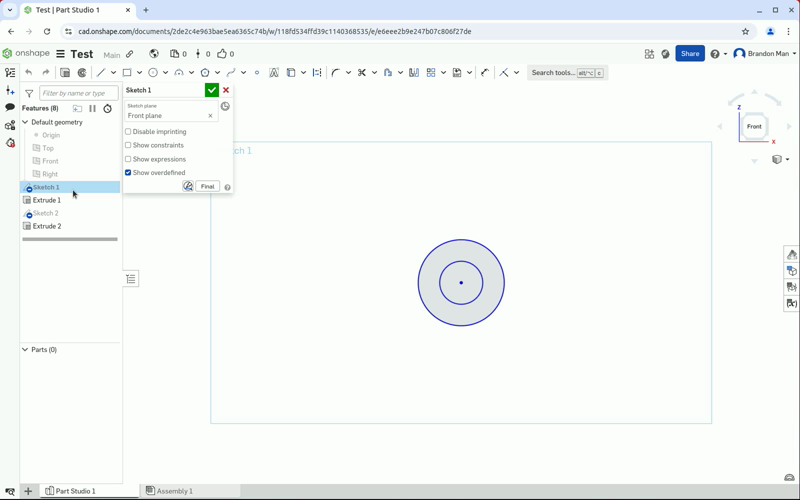
mouse_move(229, 92)
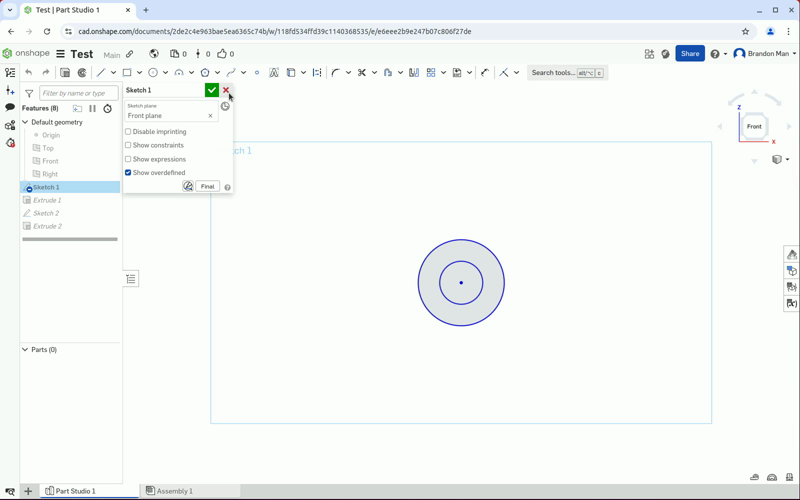
click(229, 92)
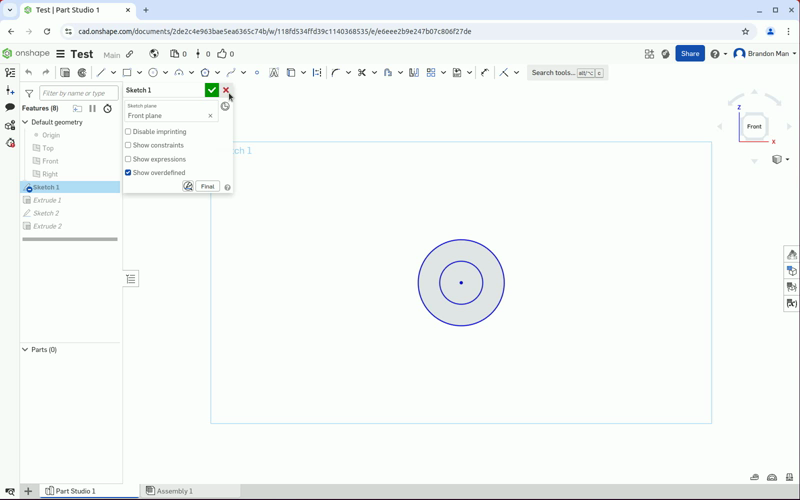
key(shift+s)
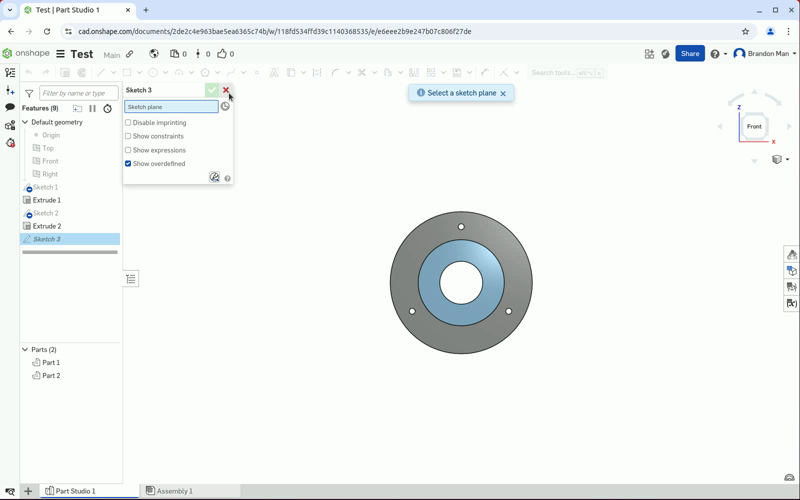
mouse_move(73, 163)
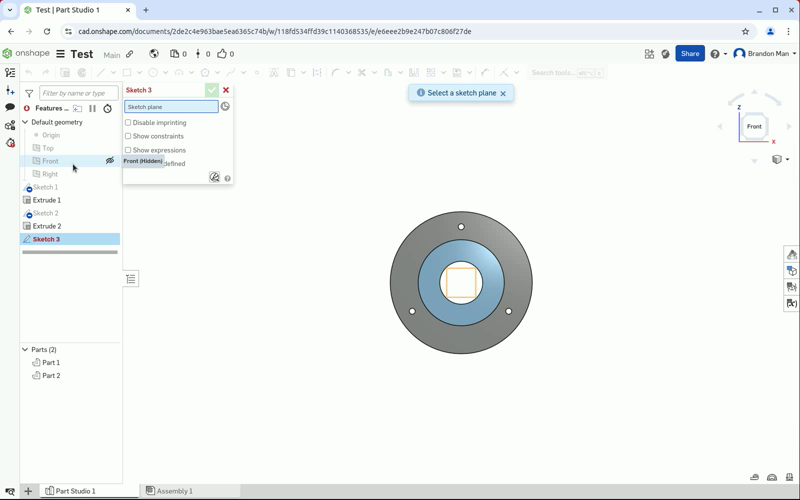
click(73, 163)
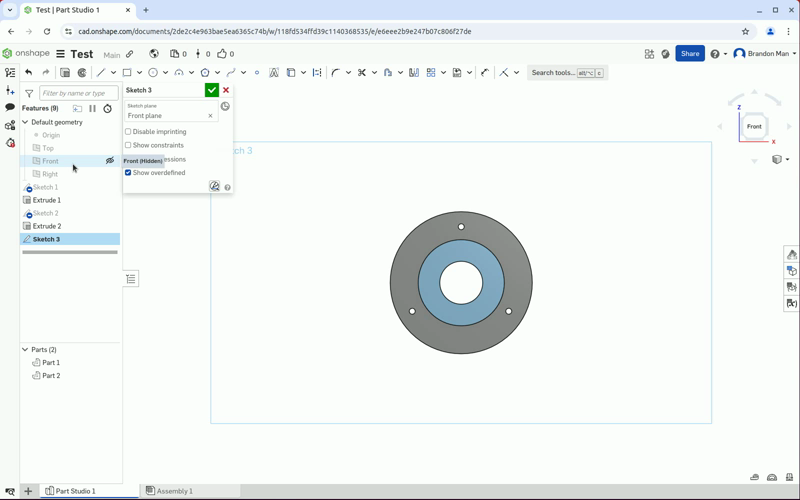
mouse_move(73, 352)
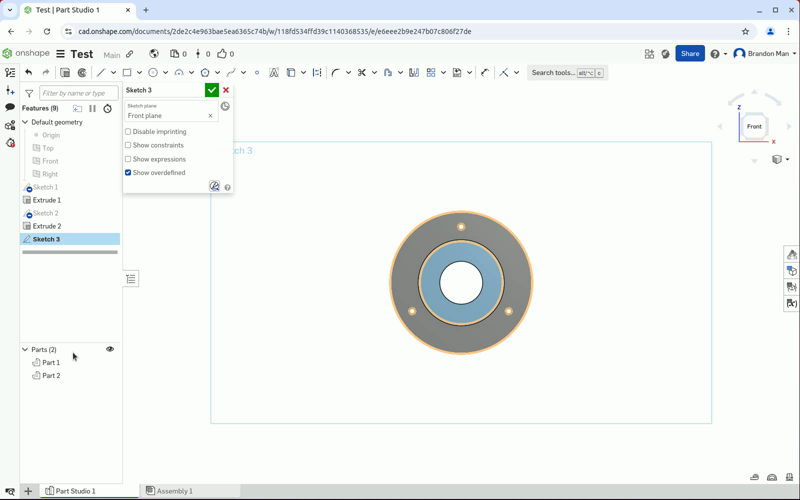
key(y)
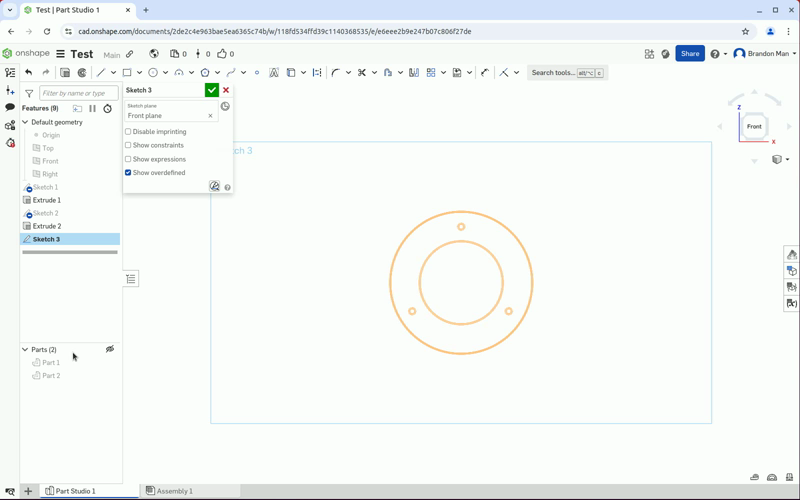
key(c)
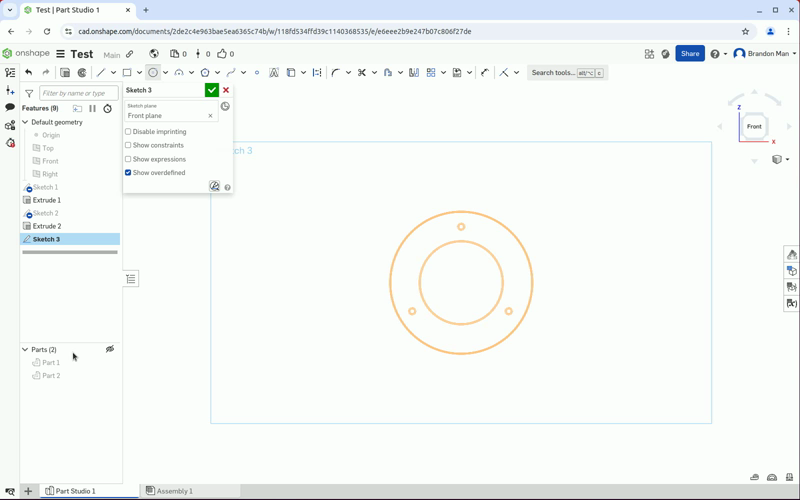
key_down(shift)
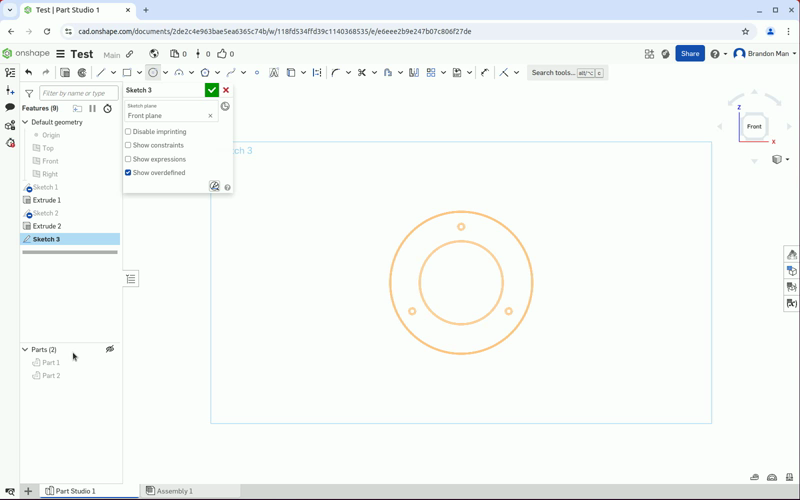
mouse_move(461, 282)
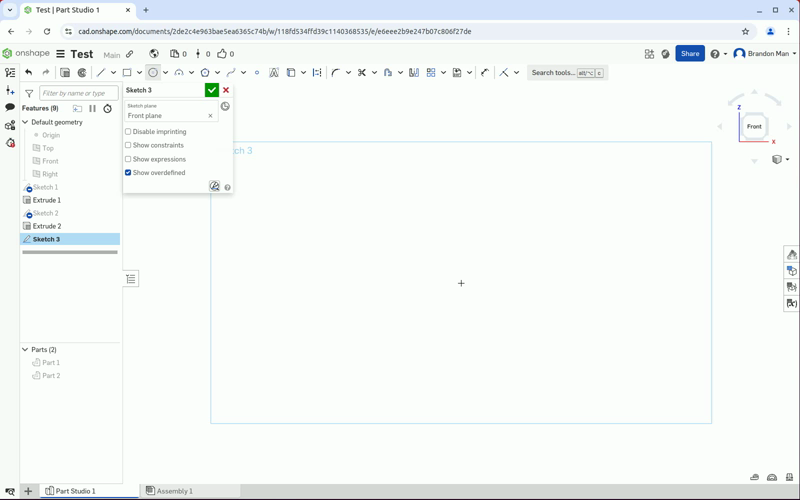
click(461, 282)
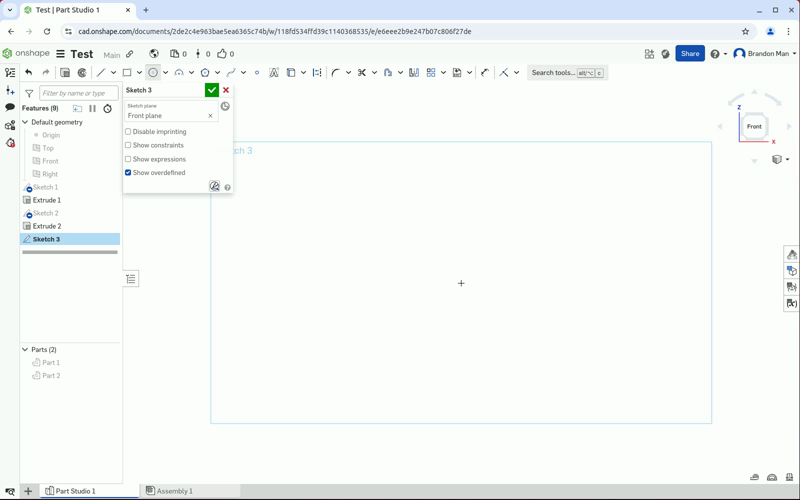
key_up(shift)
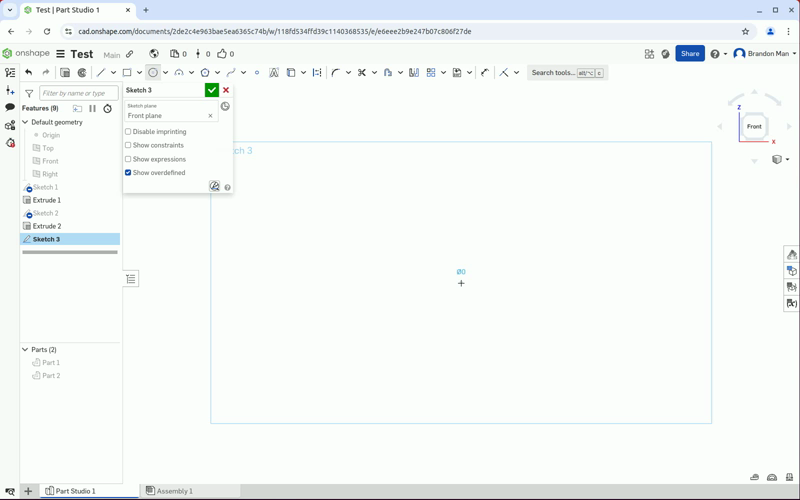
mouse_move(504, 282)
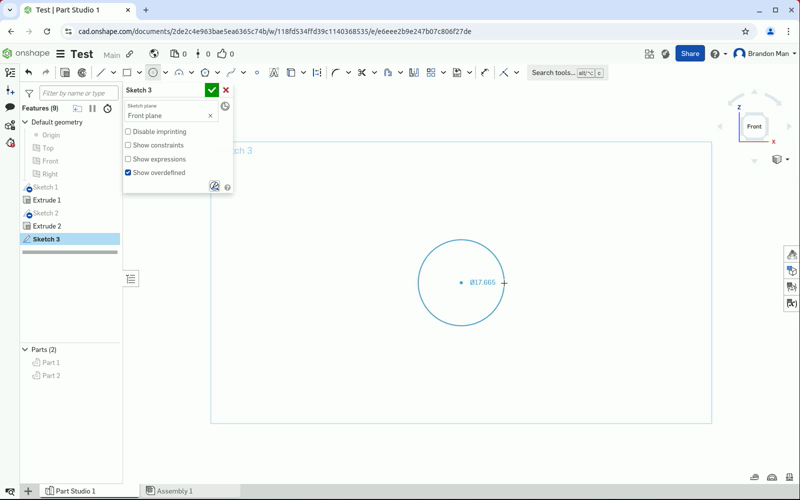
click(504, 282)
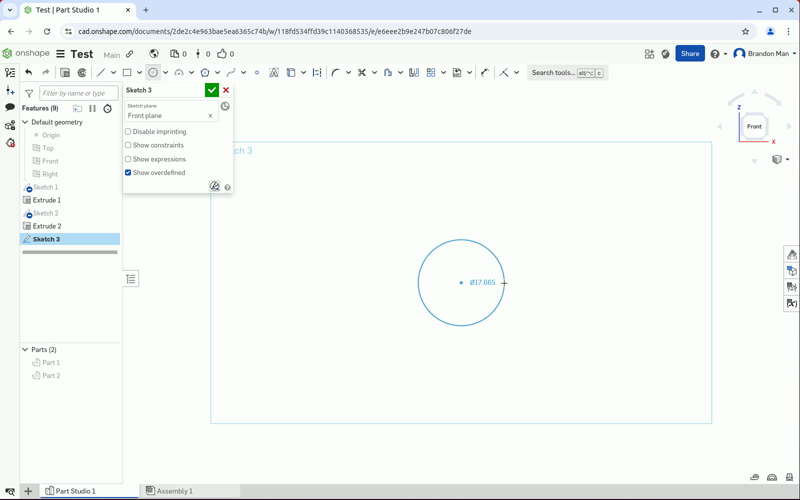
key(esc)
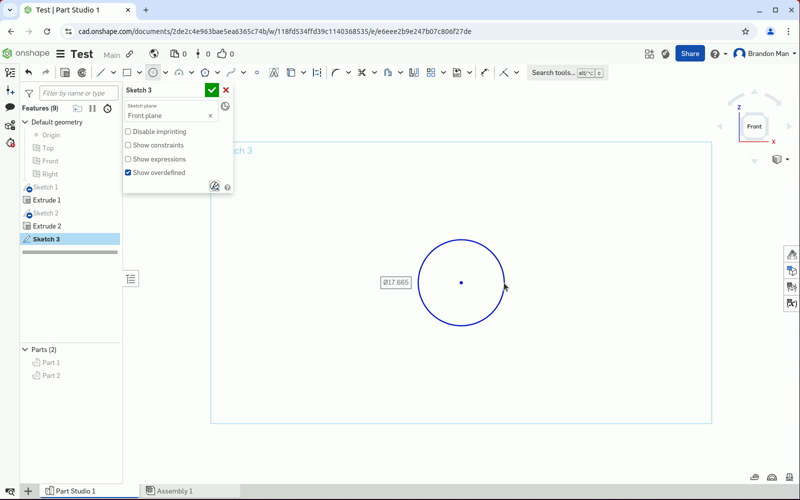
key(c)
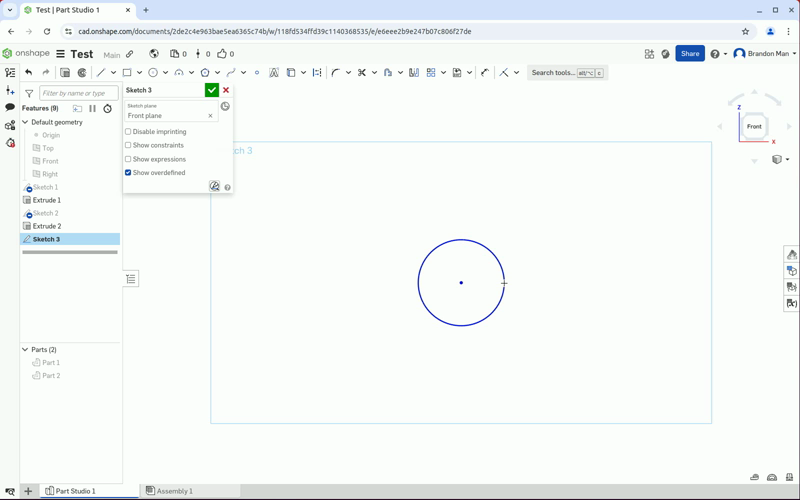
key_down(shift)
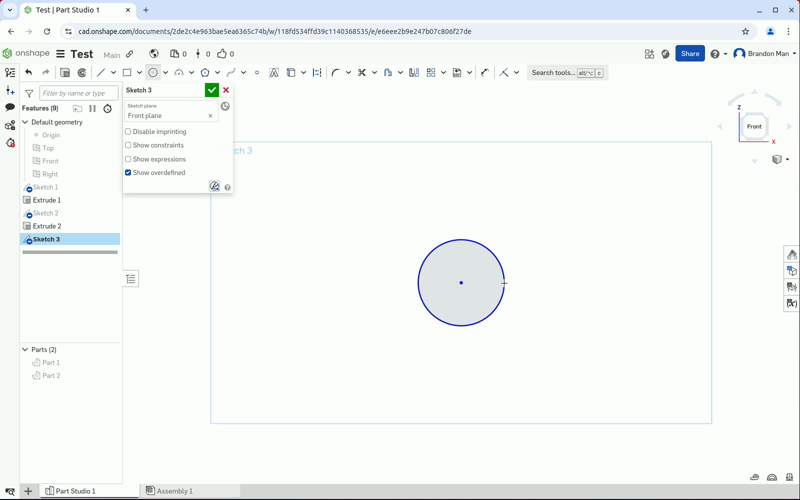
mouse_move(461, 282)
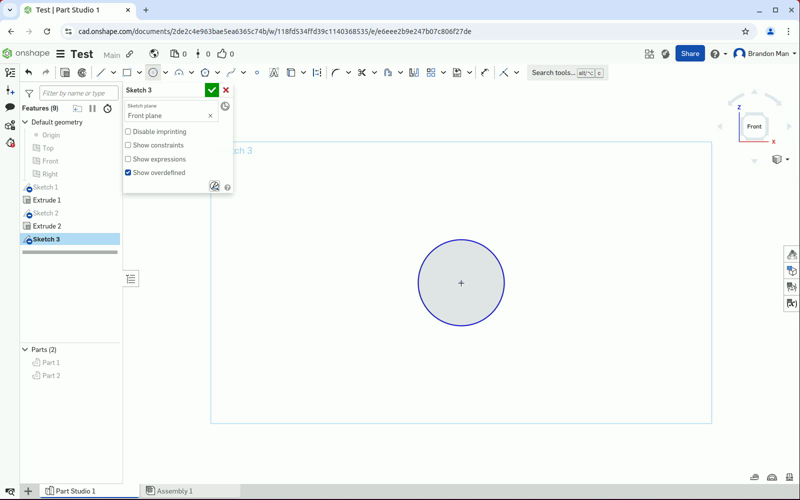
click(461, 282)
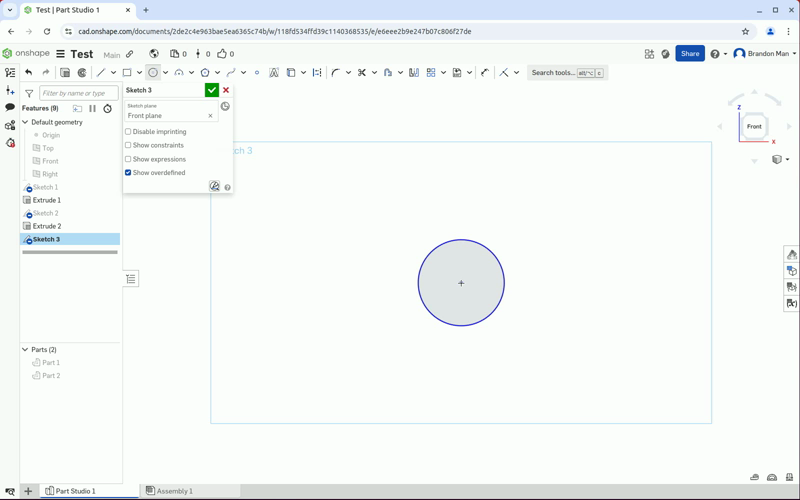
key_up(shift)
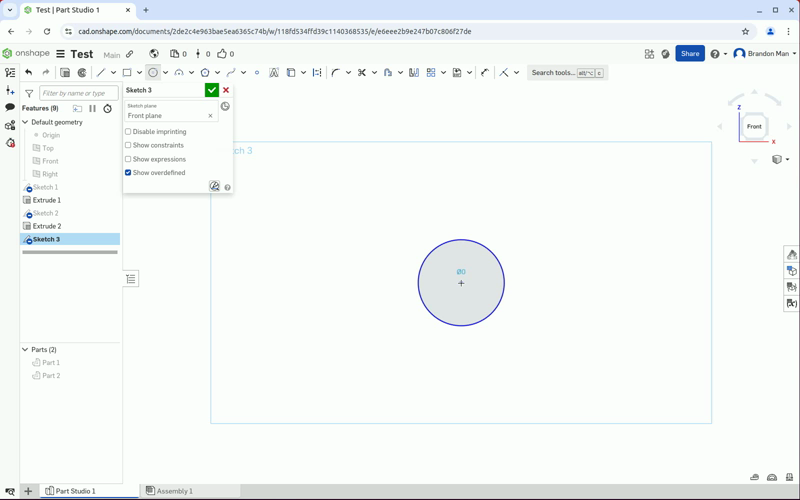
mouse_move(482, 282)
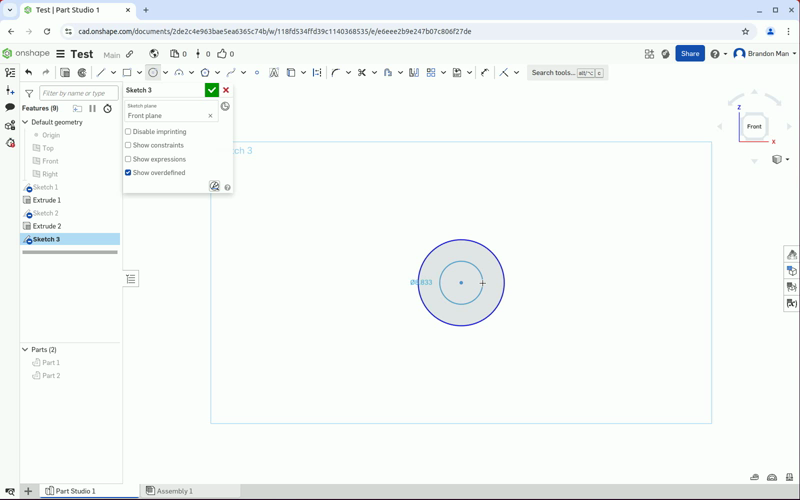
click(482, 282)
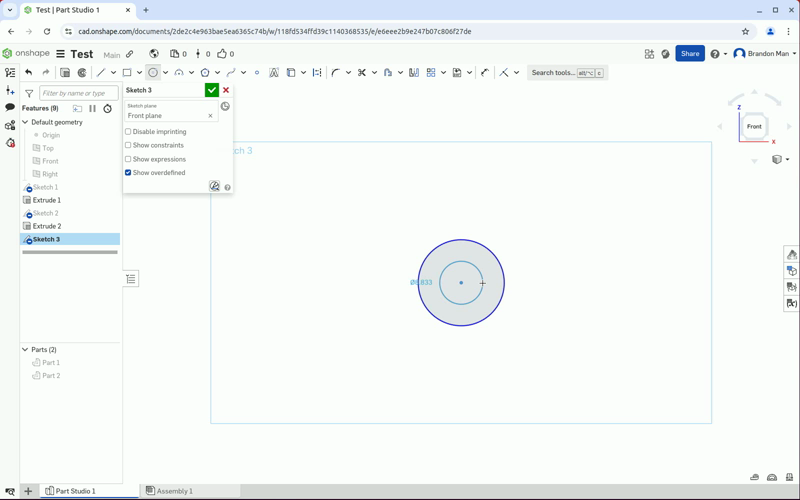
key(esc)
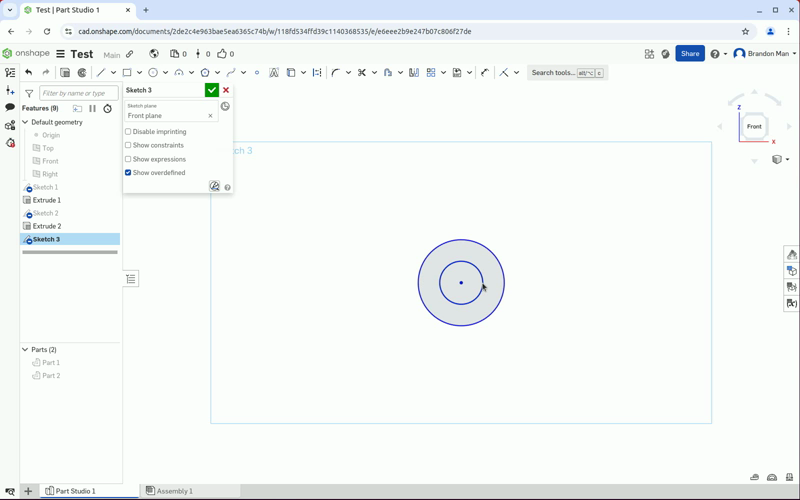
mouse_move(481, 267)
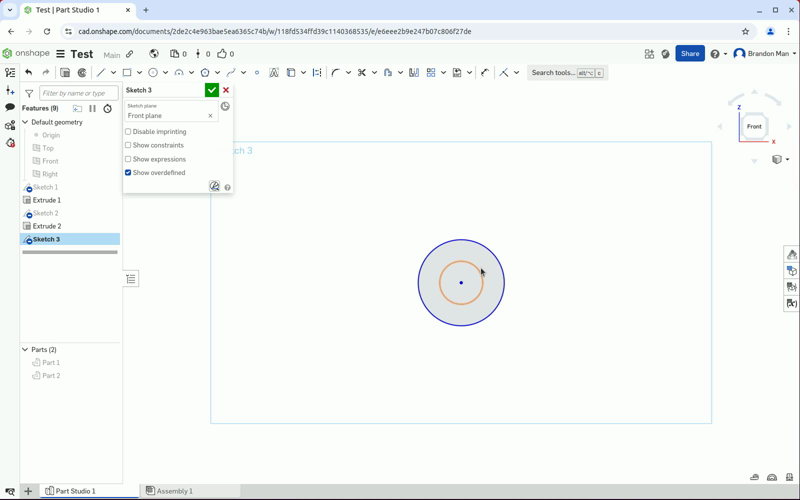
click(481, 267)
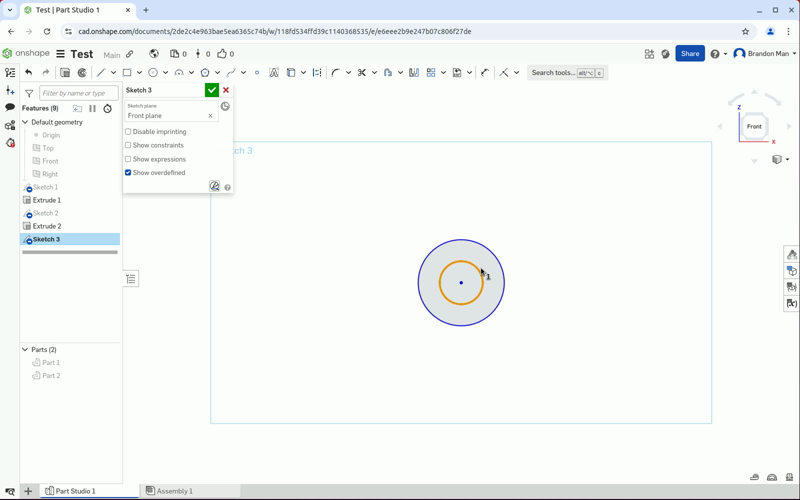
mouse_move(73, 352)
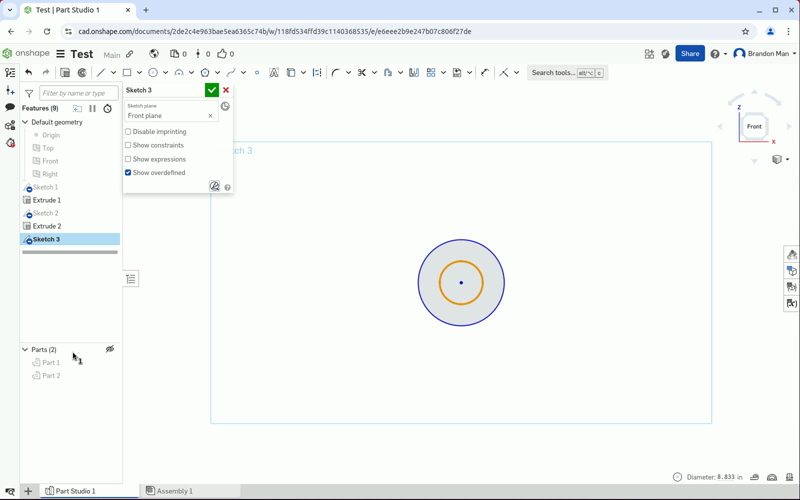
key(shift+y)
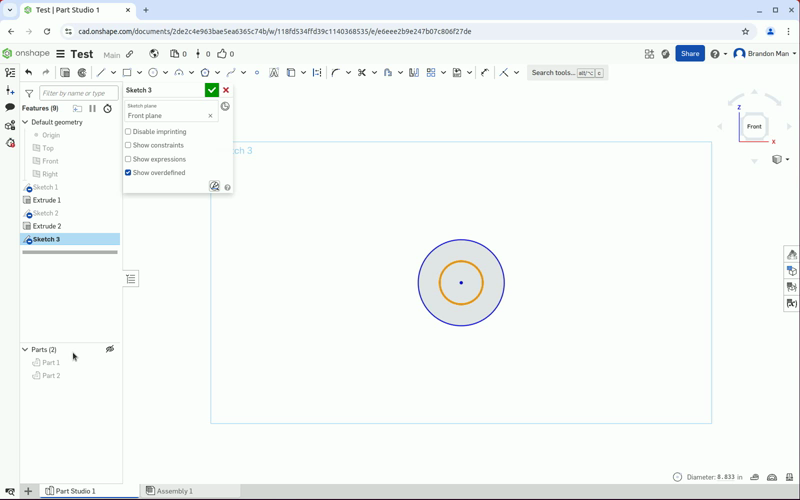
key(shift+e)
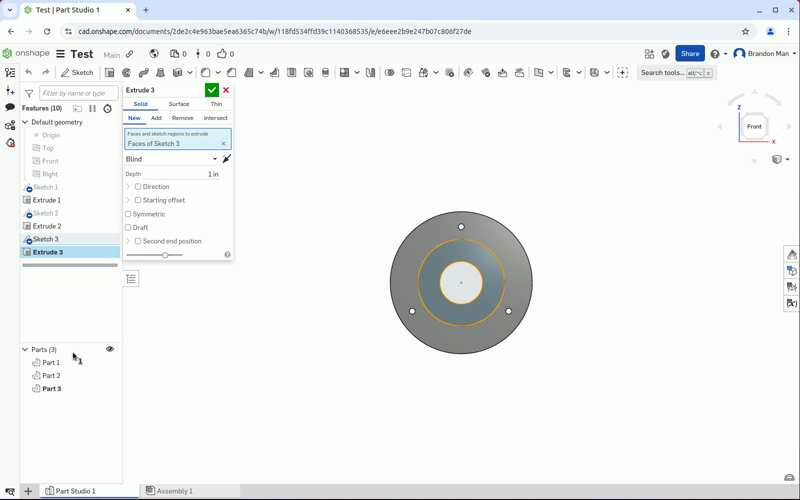
mouse_move(143, 106)
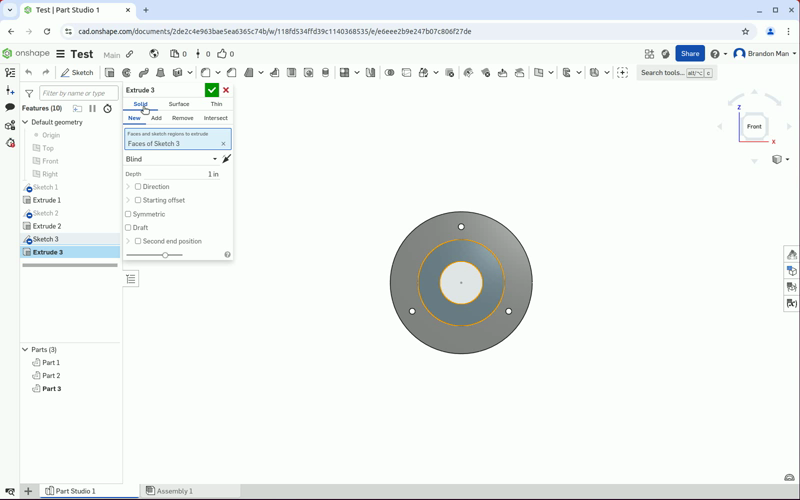
click(143, 106)
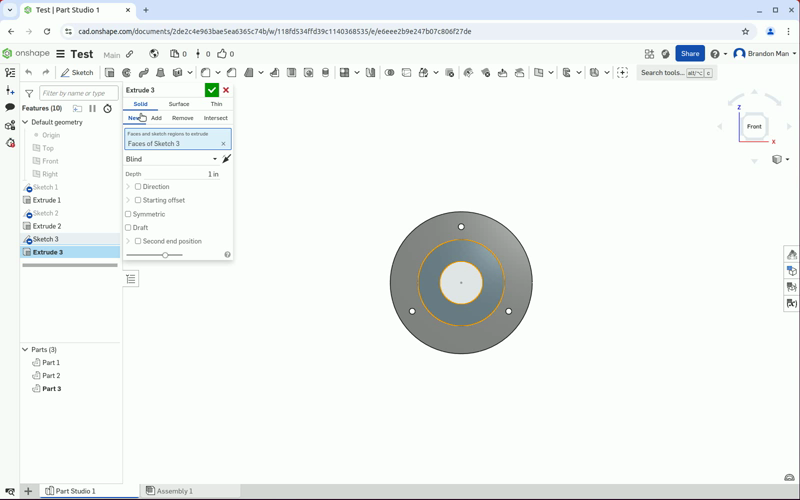
mouse_move(137, 120)
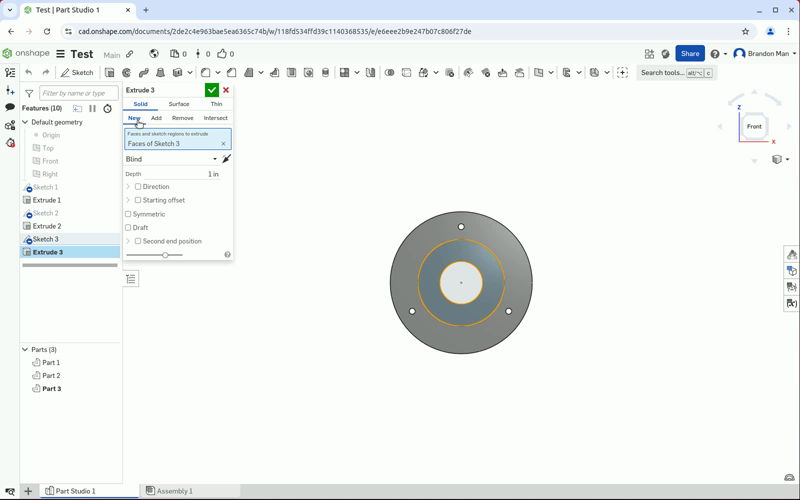
click(137, 120)
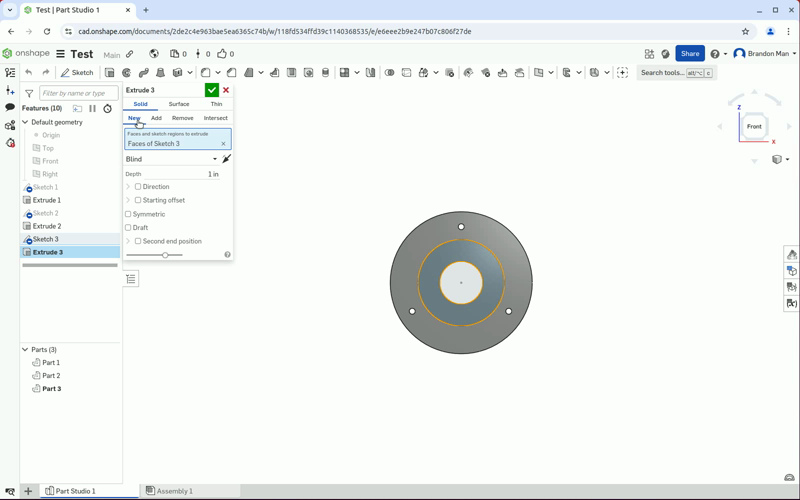
key(tab, 4)
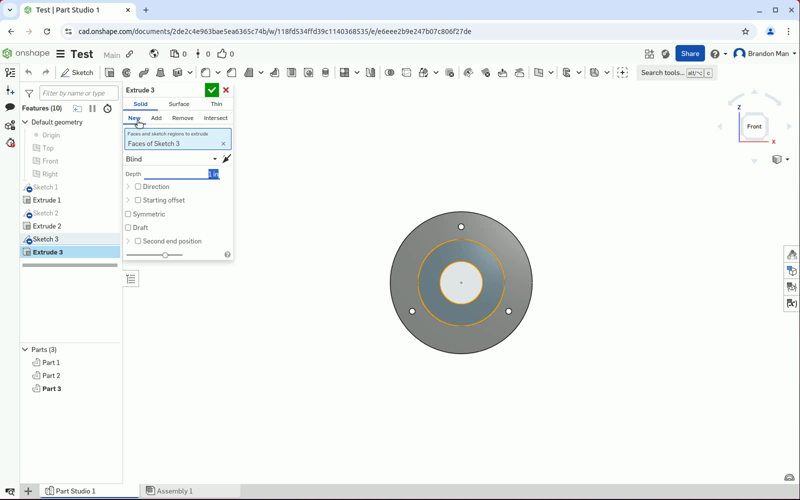
text(-1.685)
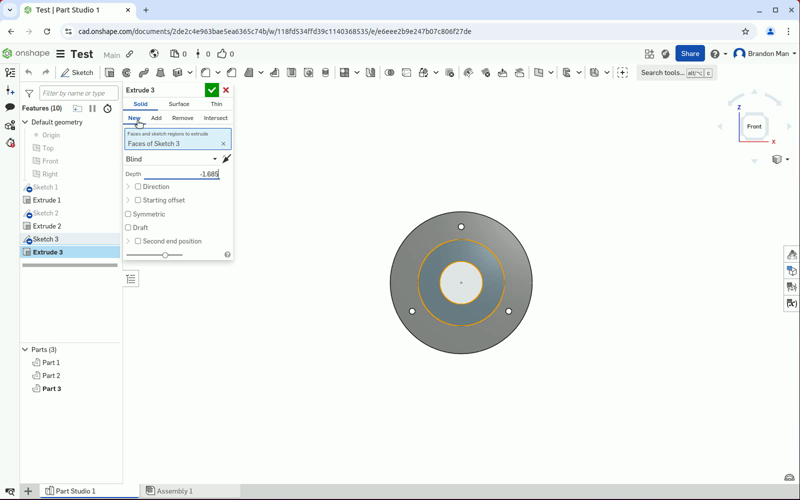
key(enter)
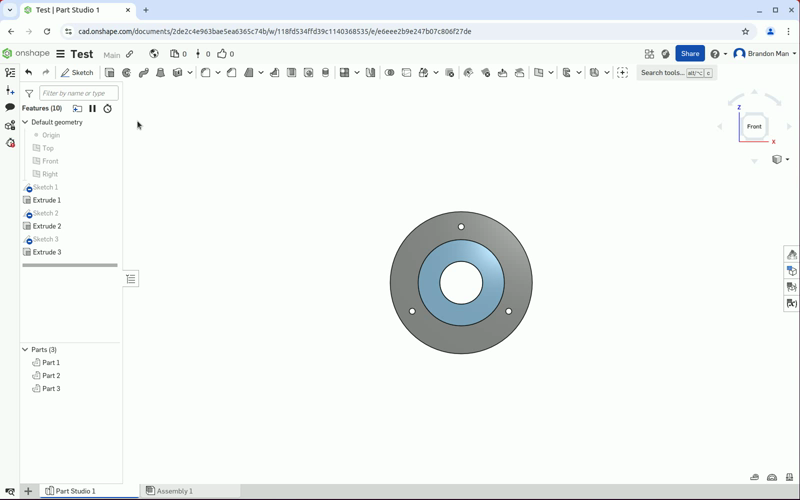
key(shift+h)
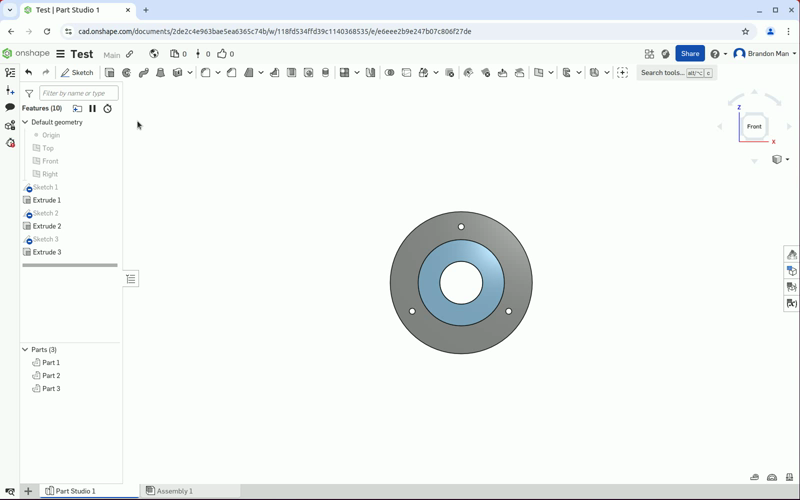
key(shift+h)
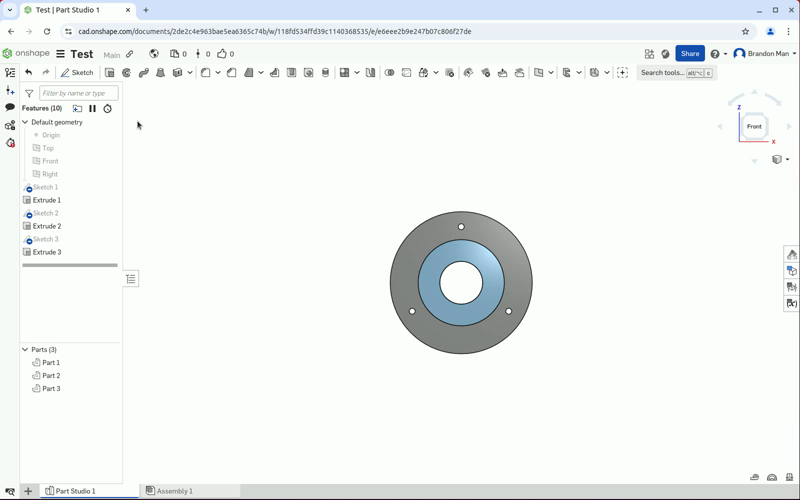
mouse_move(73, 189)
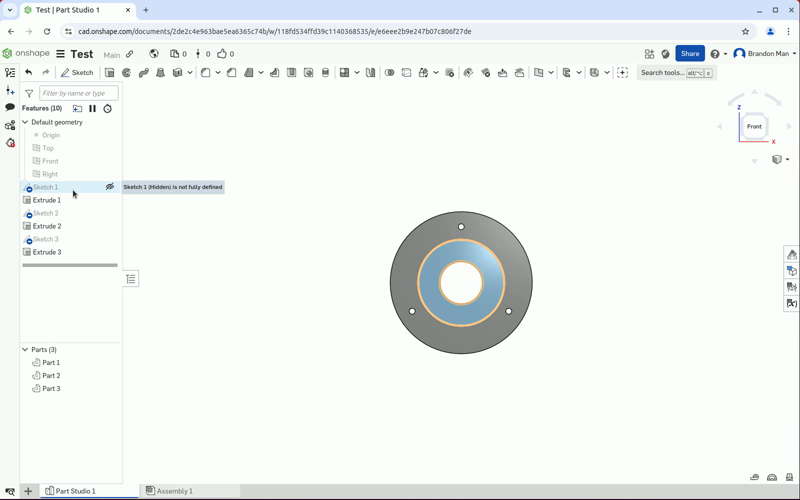
click(73, 189)
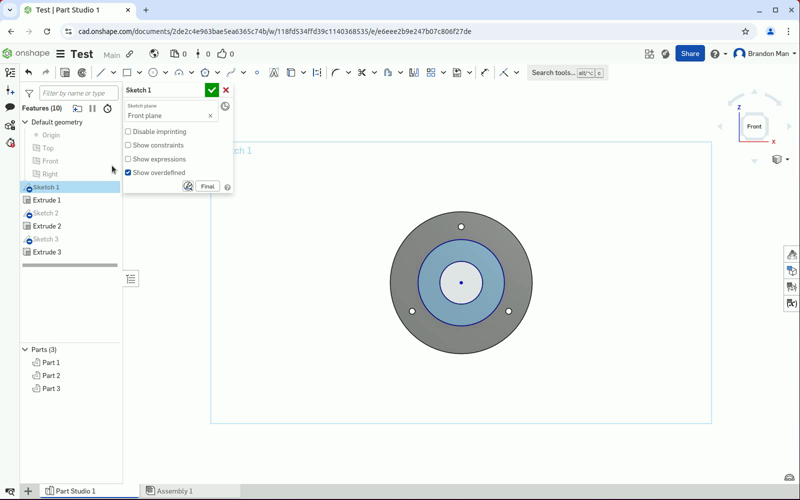
mouse_move(229, 92)
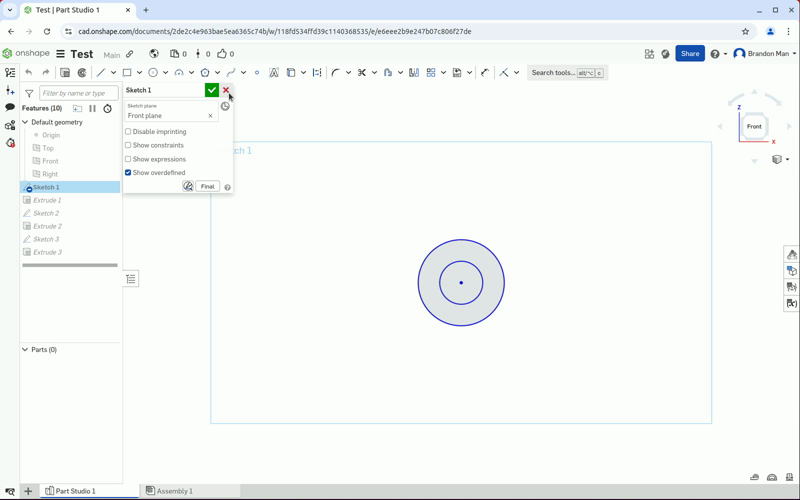
click(229, 92)
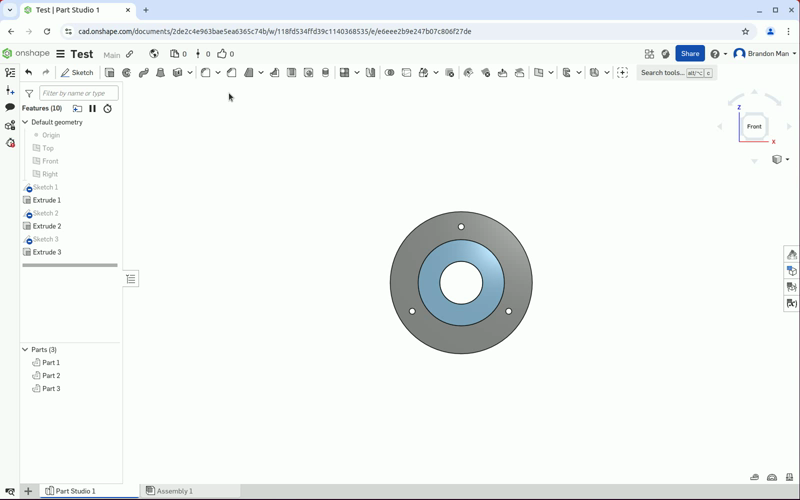
mouse_move(73, 352)
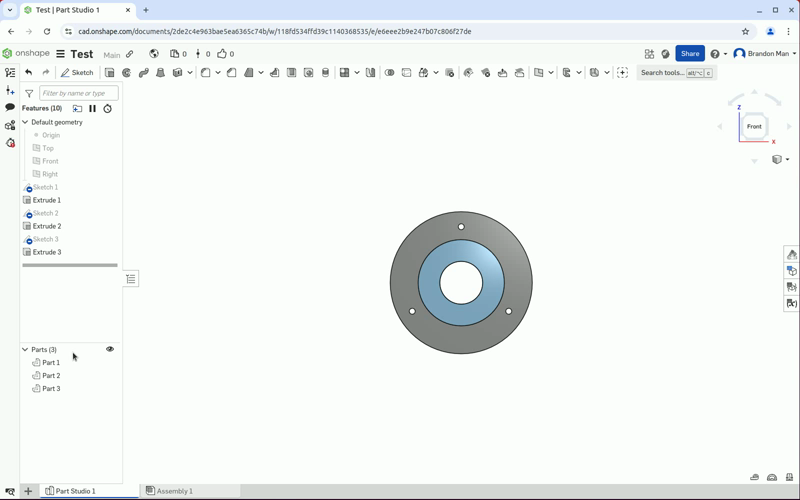
key(y)
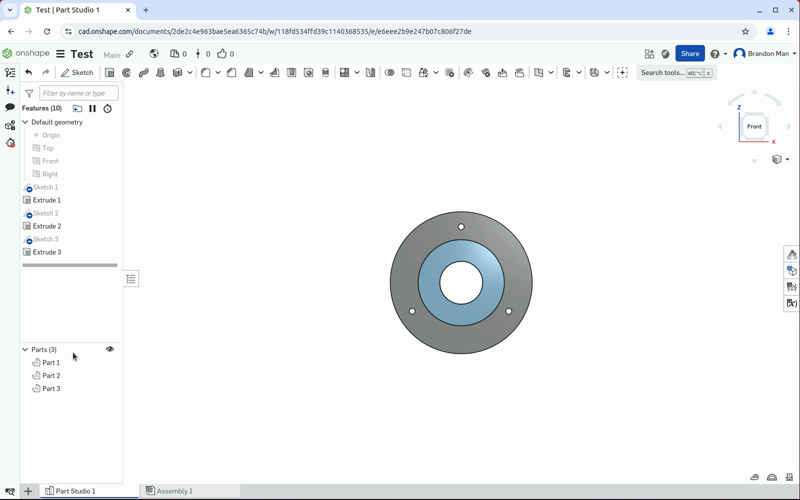
key(shift+p)
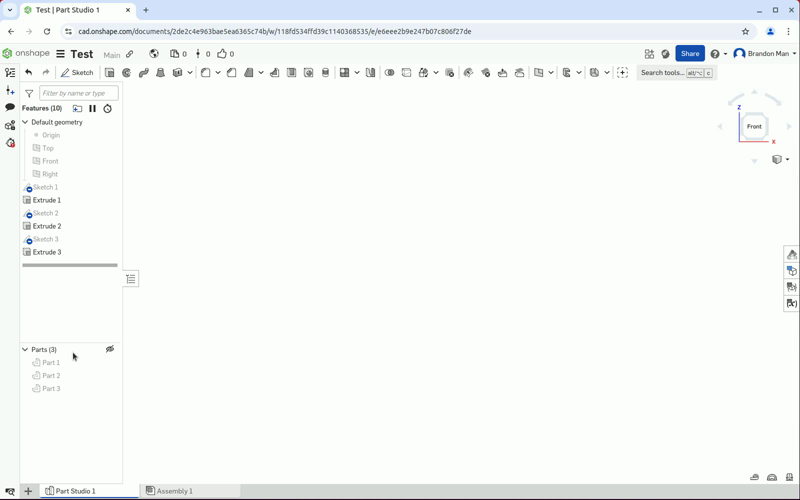
key(space)
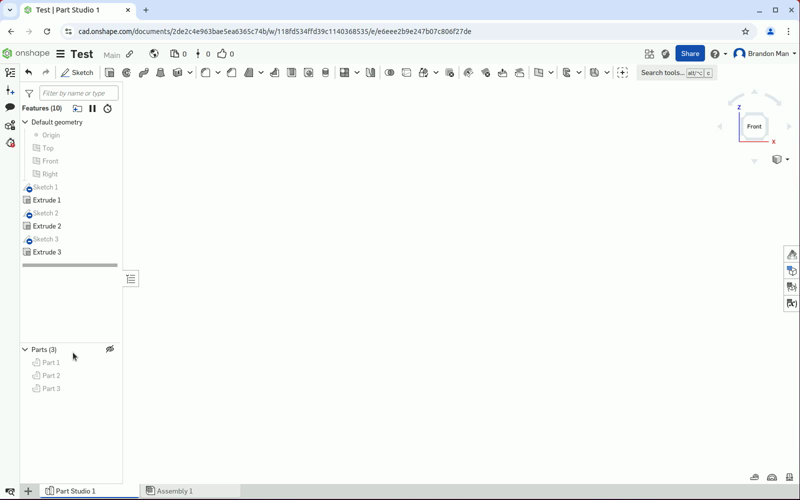
key_down(shift)
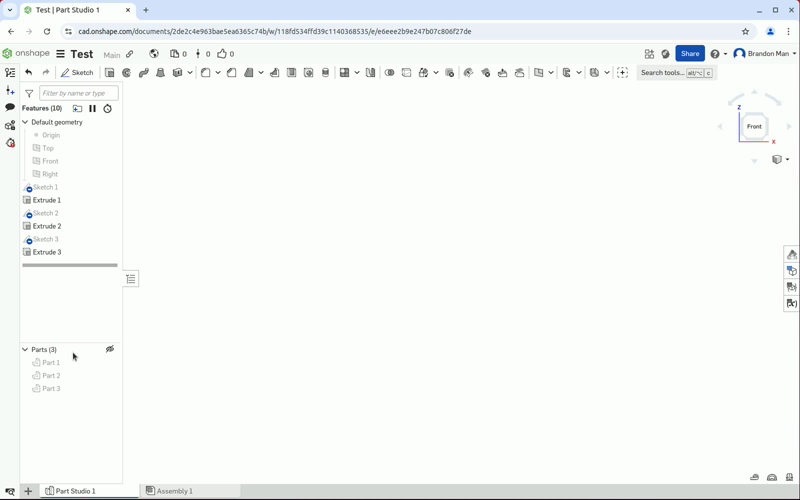
key(down)
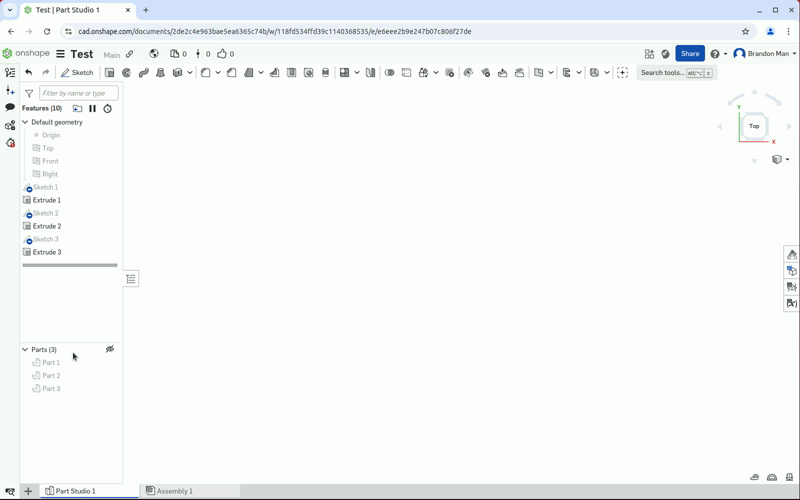
key_up(shift)
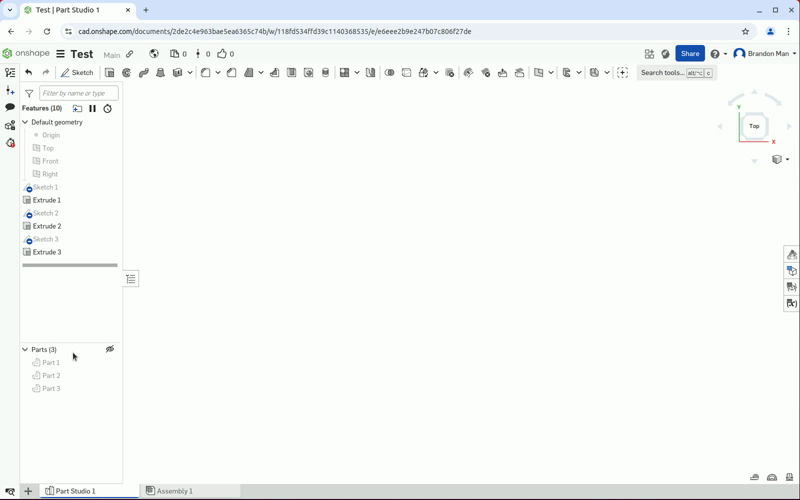
mouse_move(73, 352)
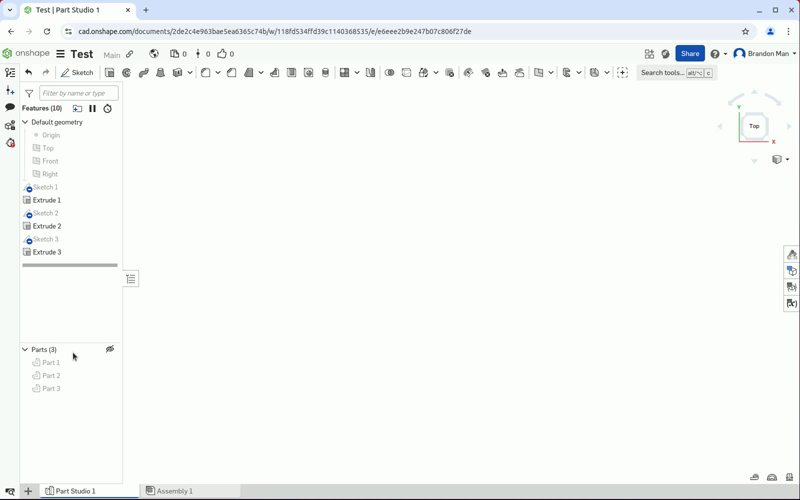
key(shift+y)
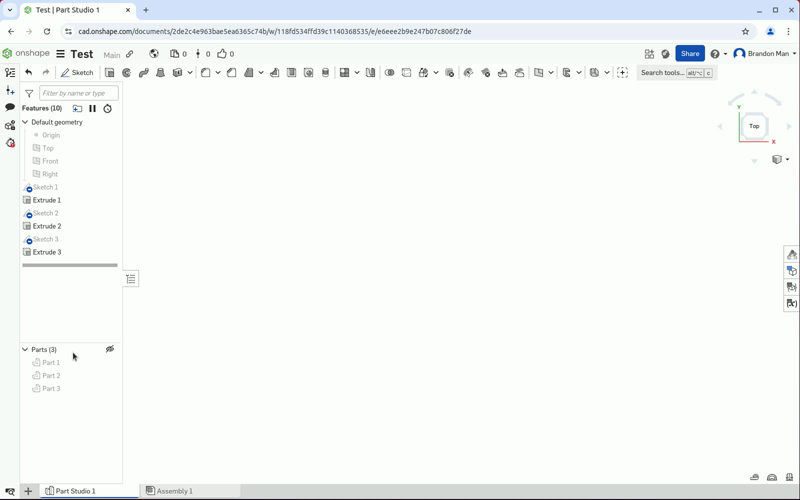
key(shift+s)
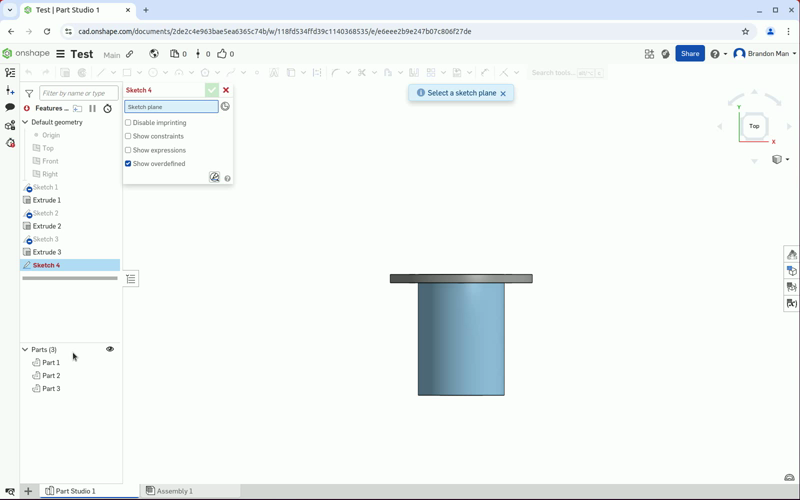
mouse_move(73, 150)
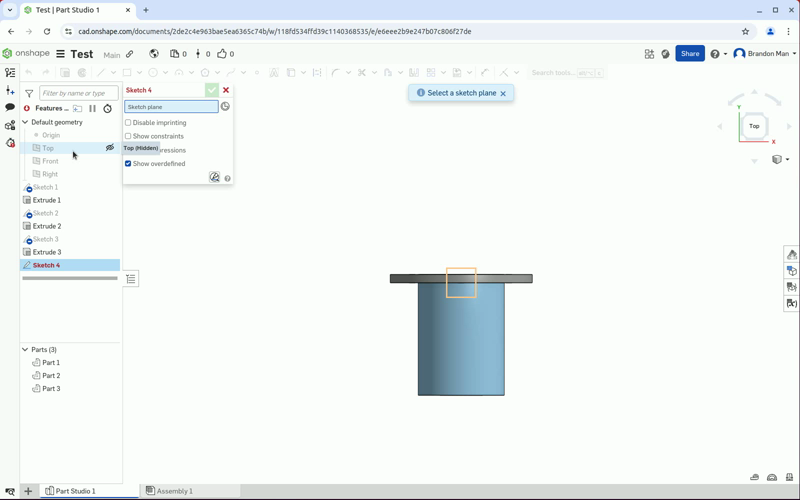
click(73, 150)
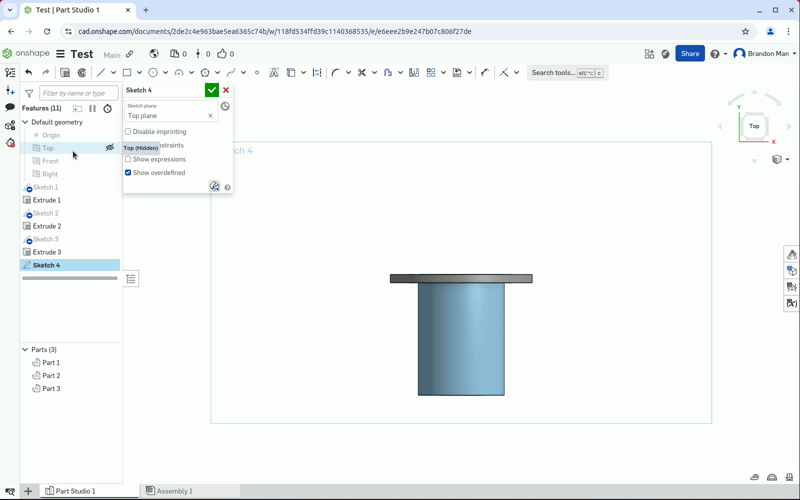
mouse_move(73, 352)
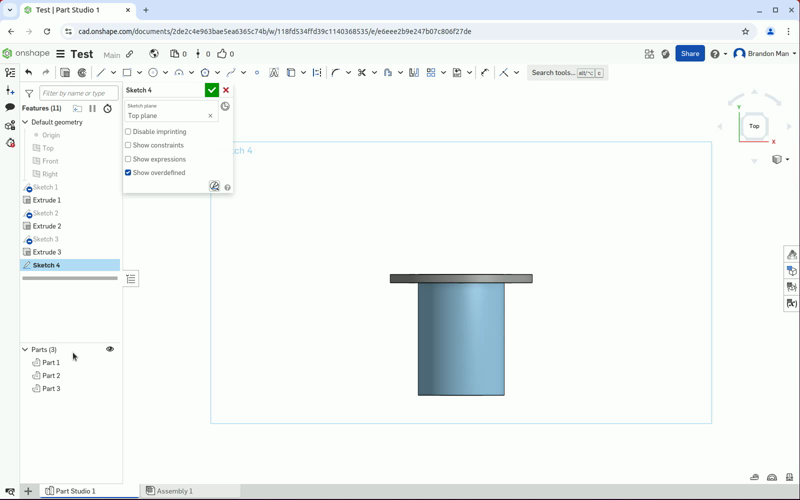
key(y)
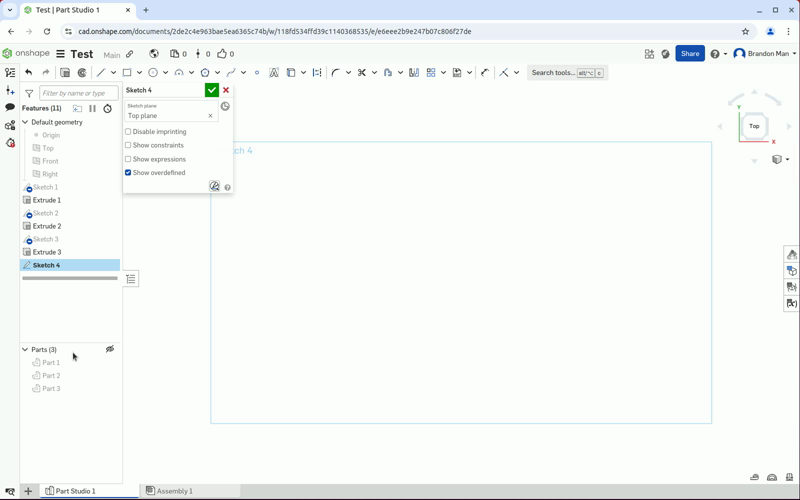
key(c)
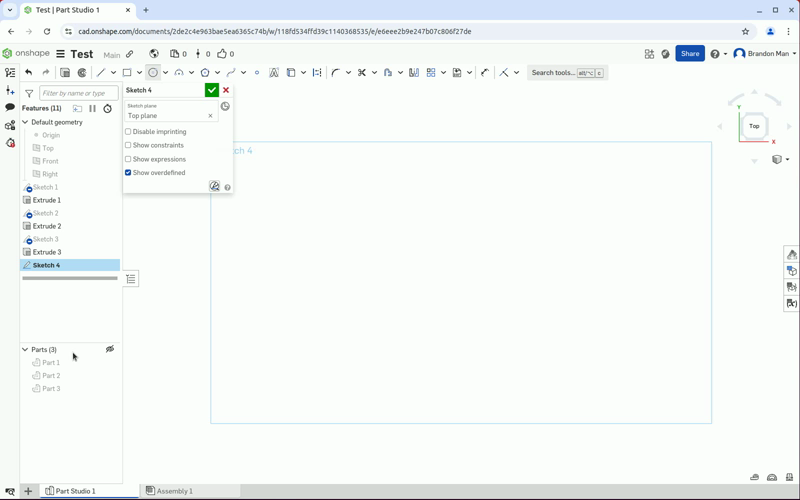
key_down(shift)
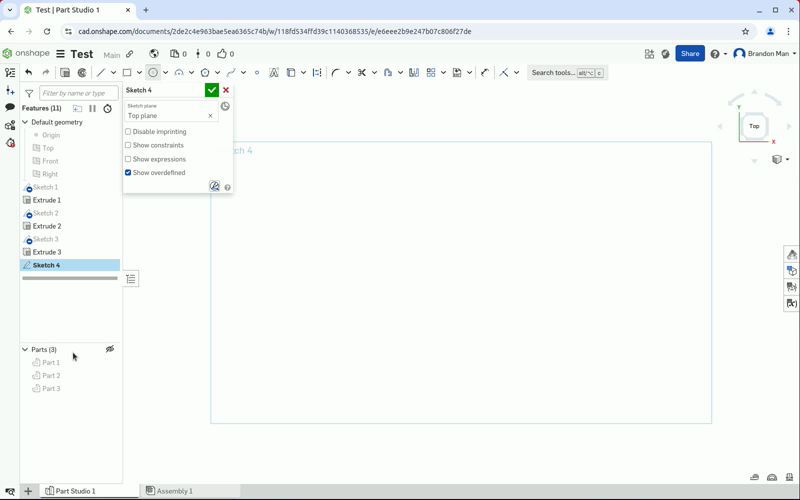
mouse_move(461, 324)
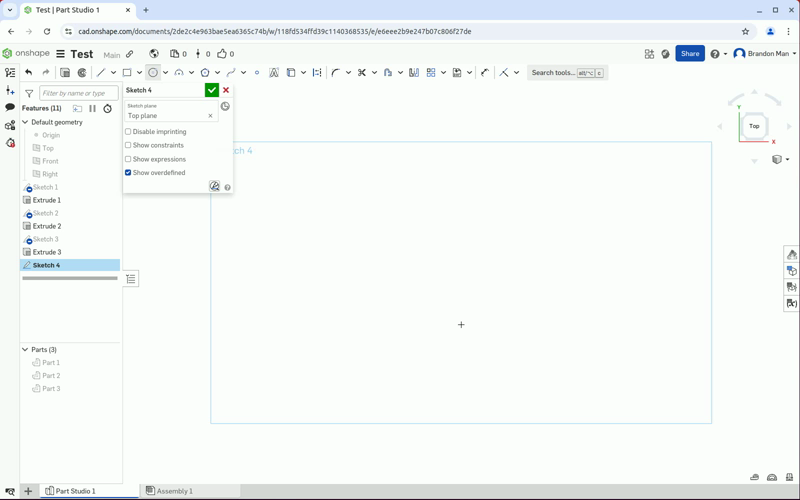
click(461, 324)
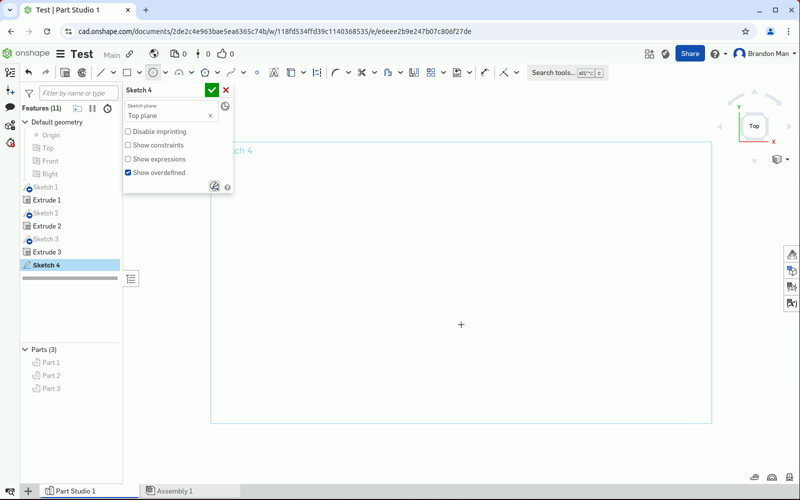
key_up(shift)
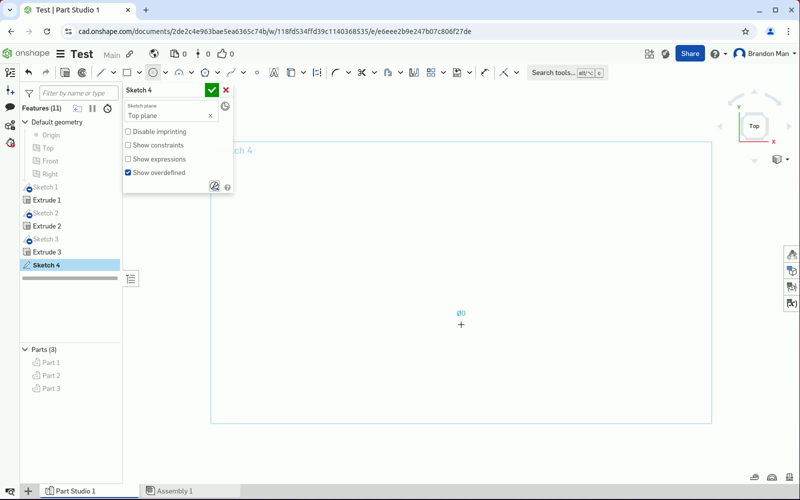
mouse_move(464, 324)
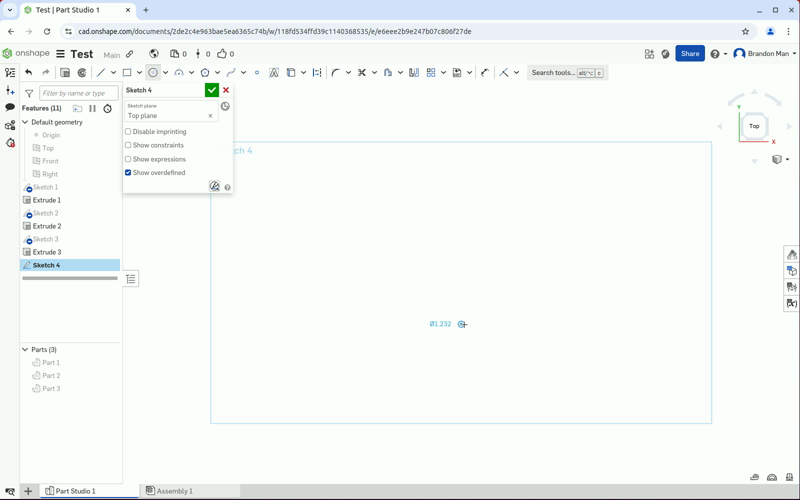
click(464, 324)
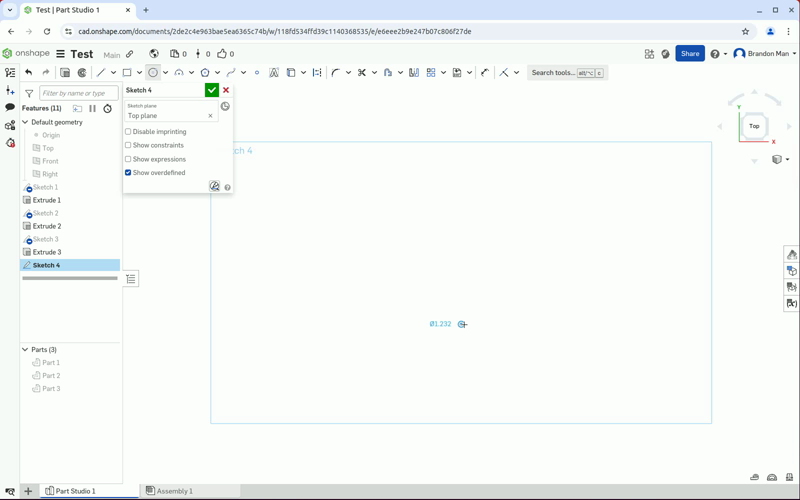
key(esc)
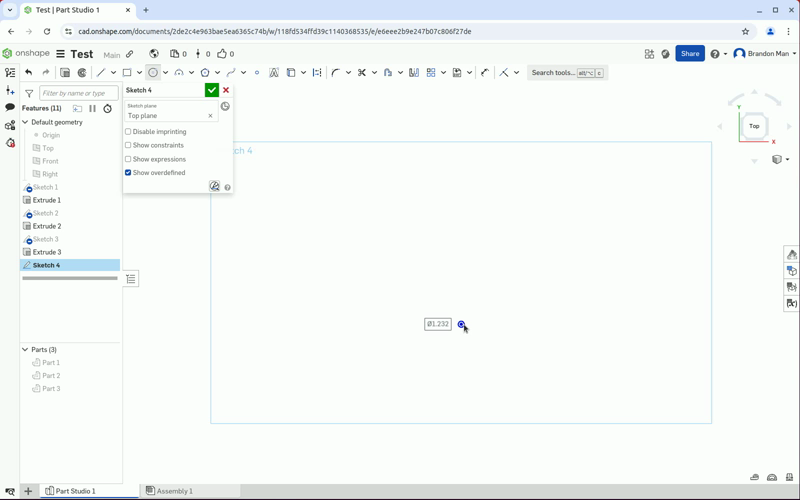
mouse_move(461, 323)
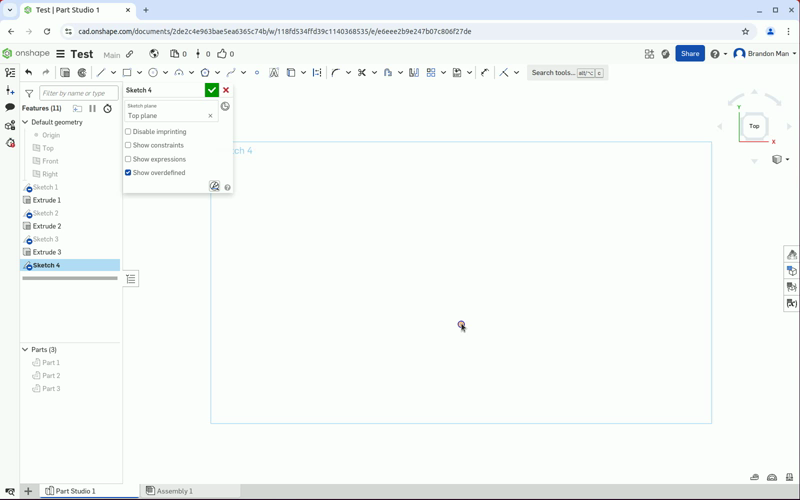
scroll(6)
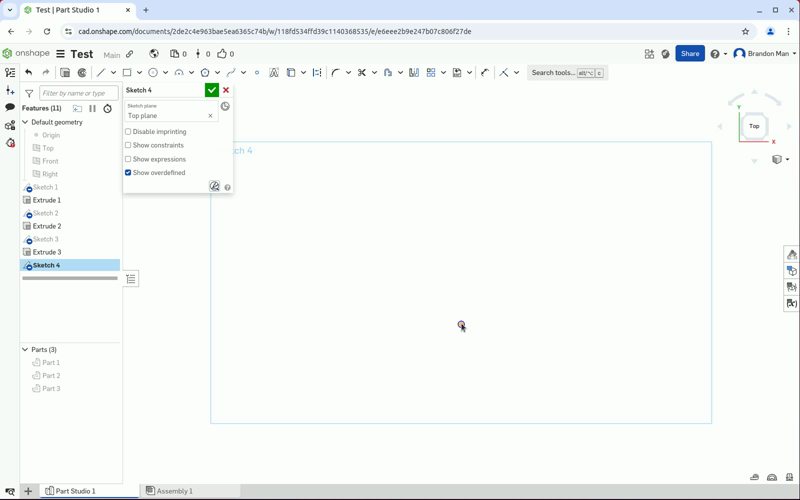
scroll(6)
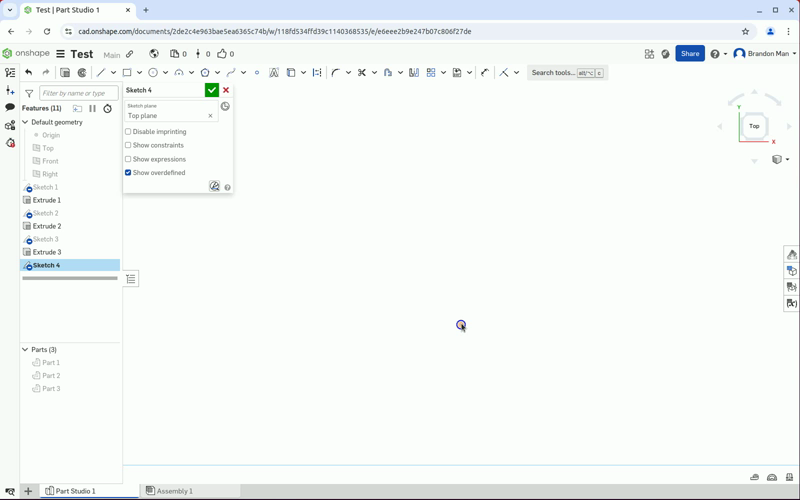
scroll(6)
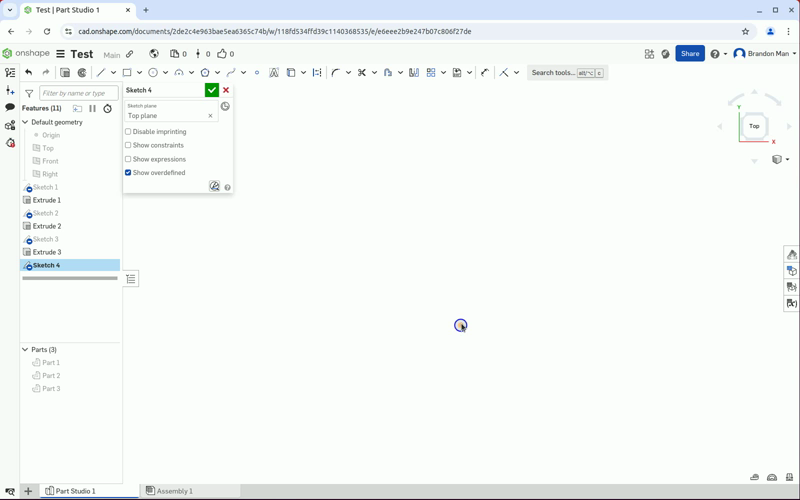
scroll(6)
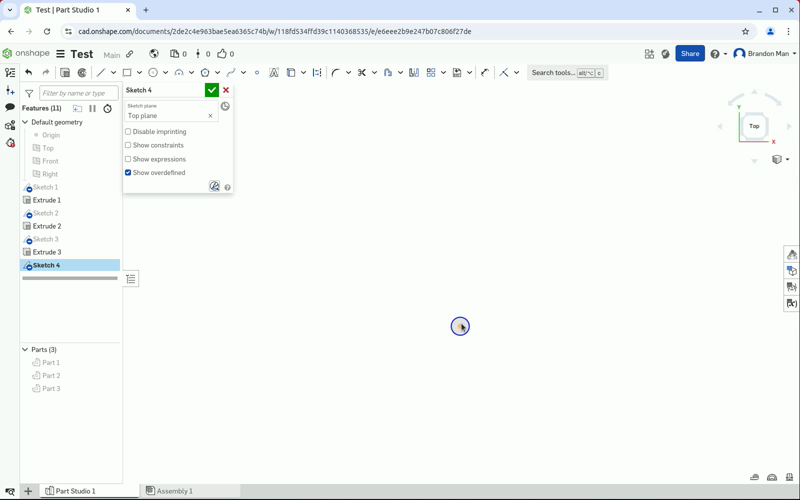
scroll(6)
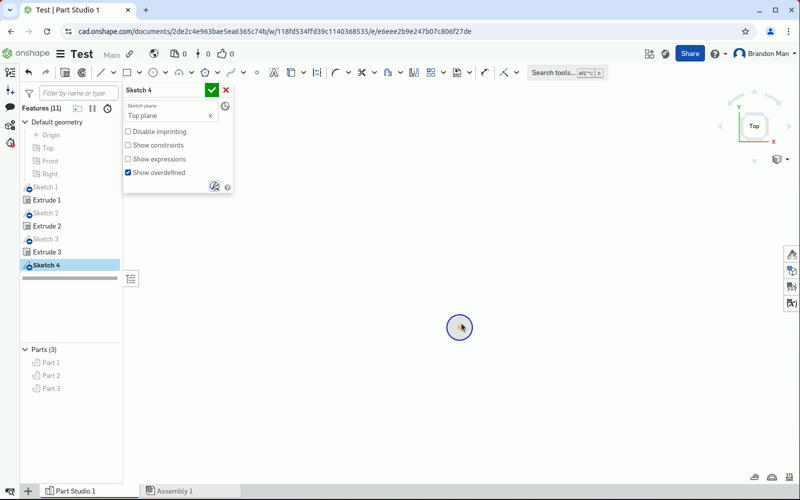
scroll(6)
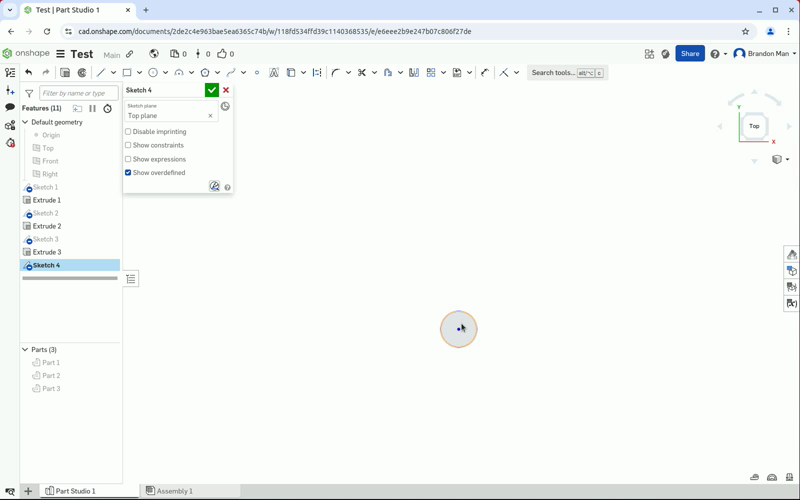
scroll(6)
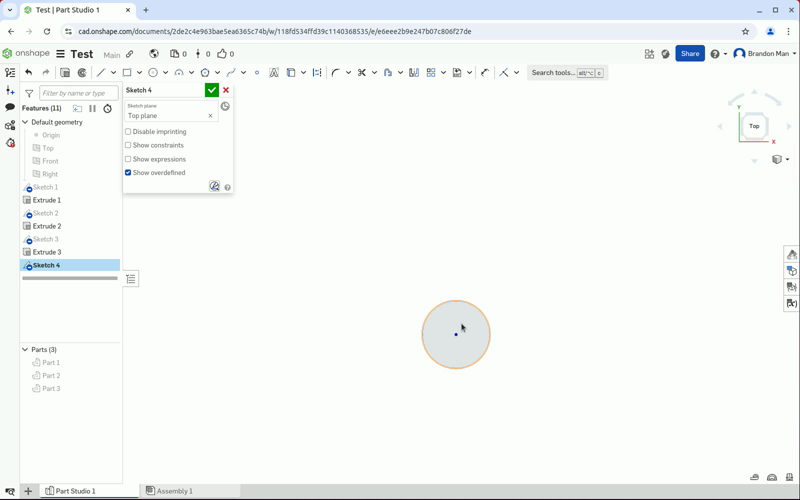
click(461, 323)
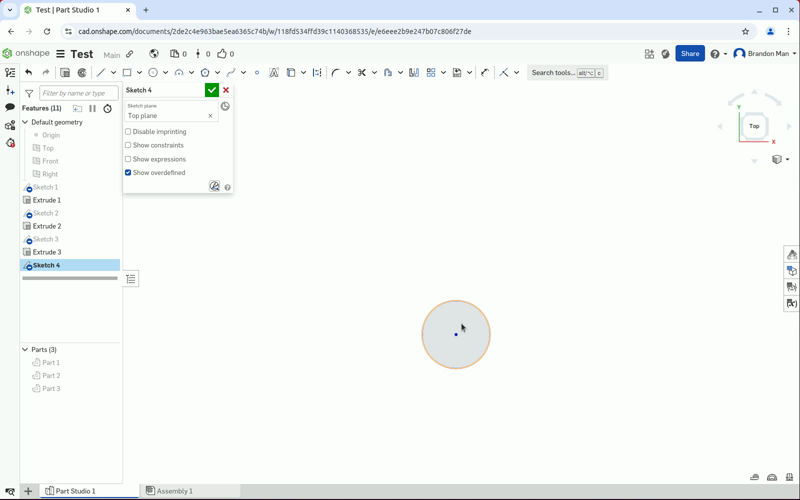
scroll(-6)
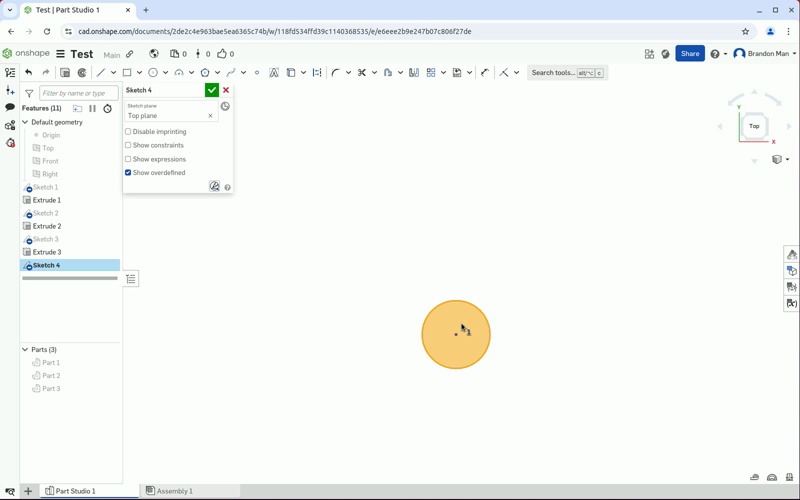
scroll(-6)
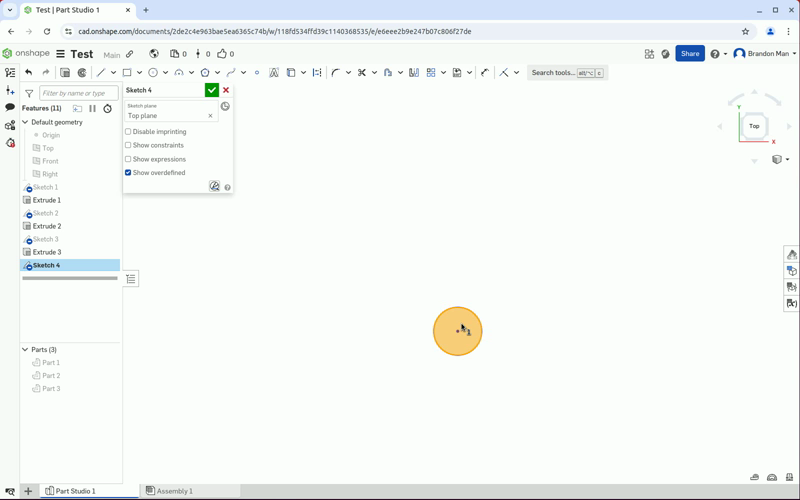
scroll(-6)
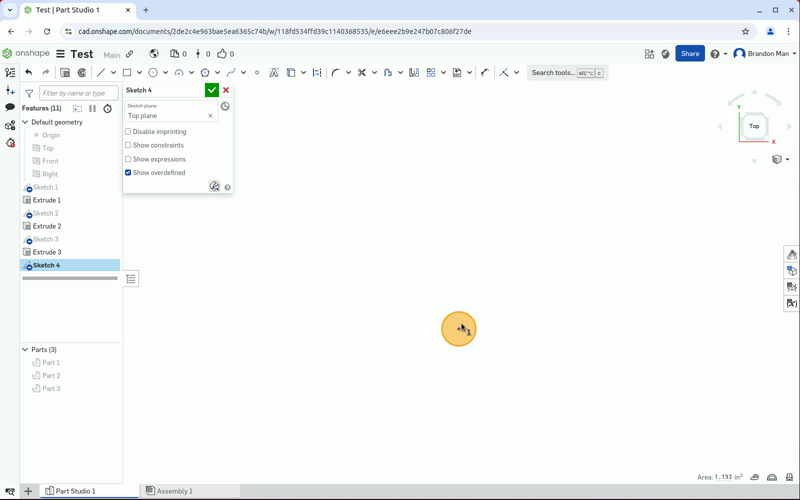
scroll(-6)
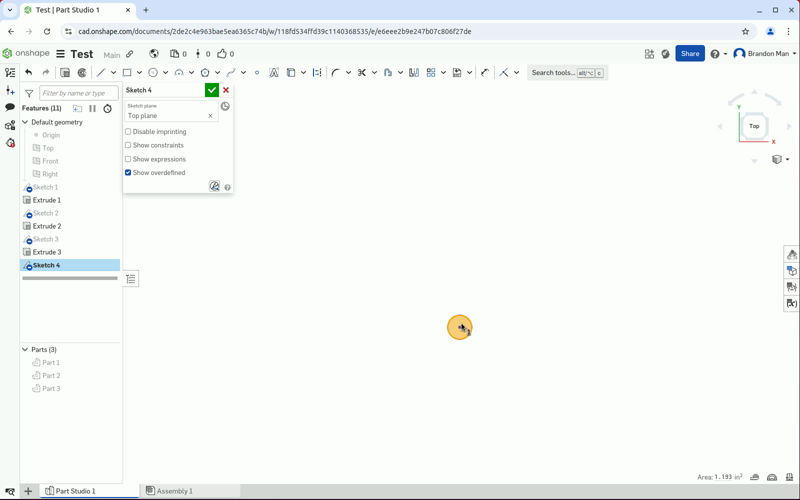
scroll(-6)
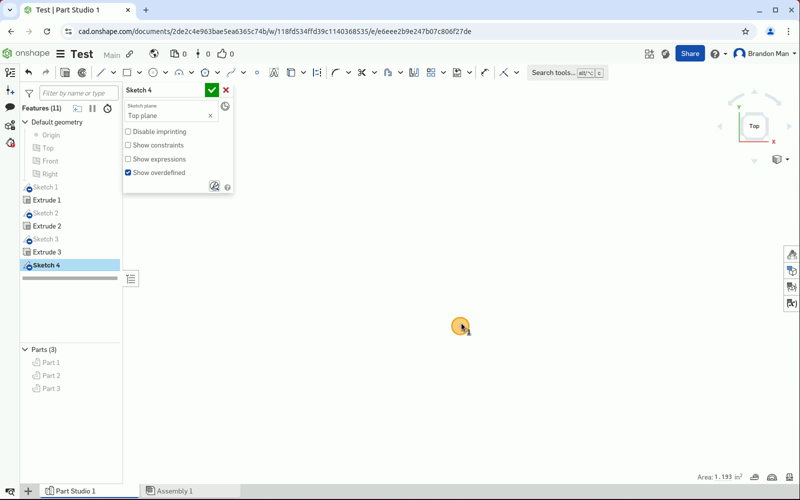
scroll(-6)
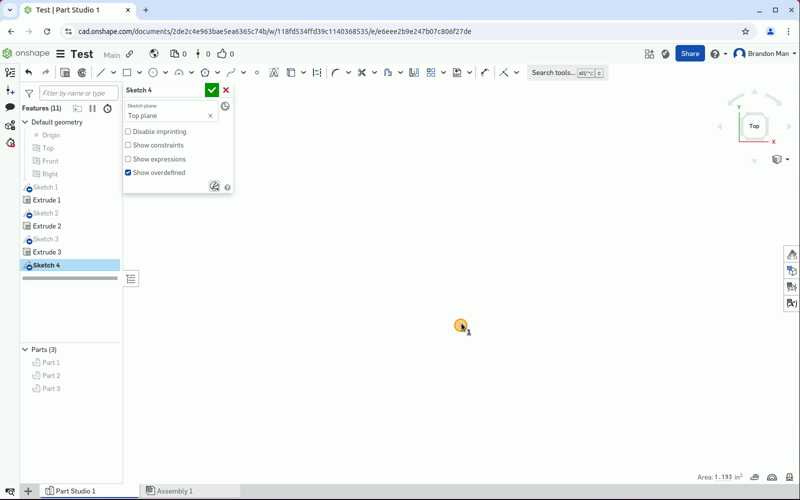
scroll(-6)
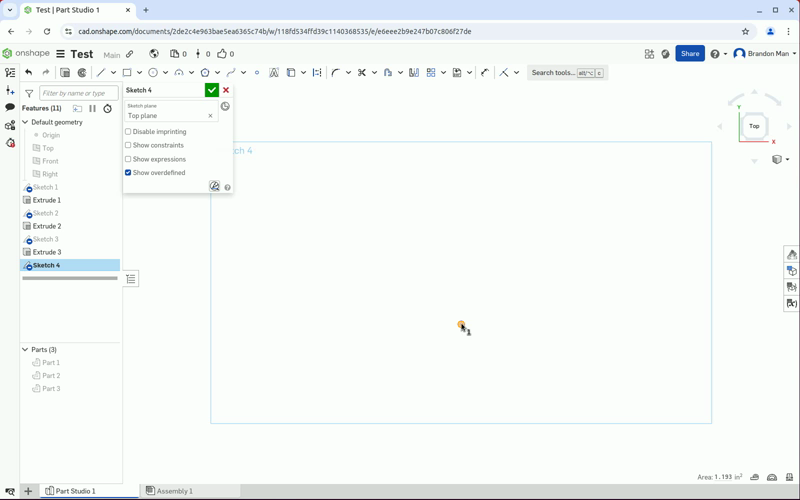
mouse_move(73, 352)
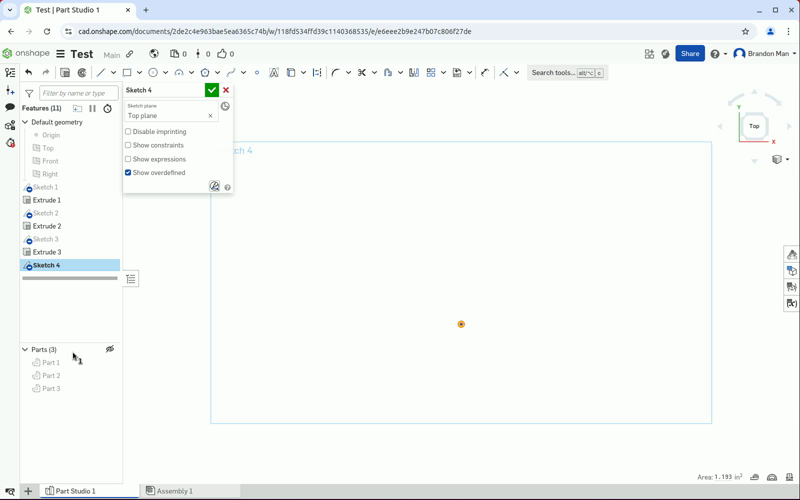
key(shift+y)
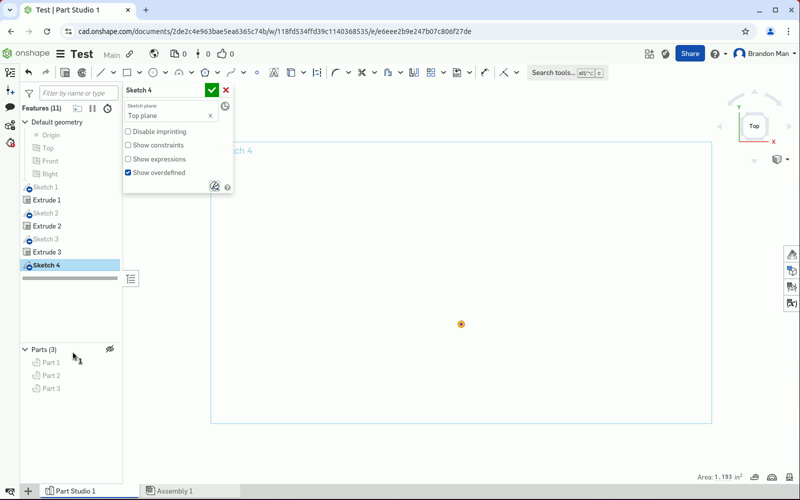
key(shift+e)
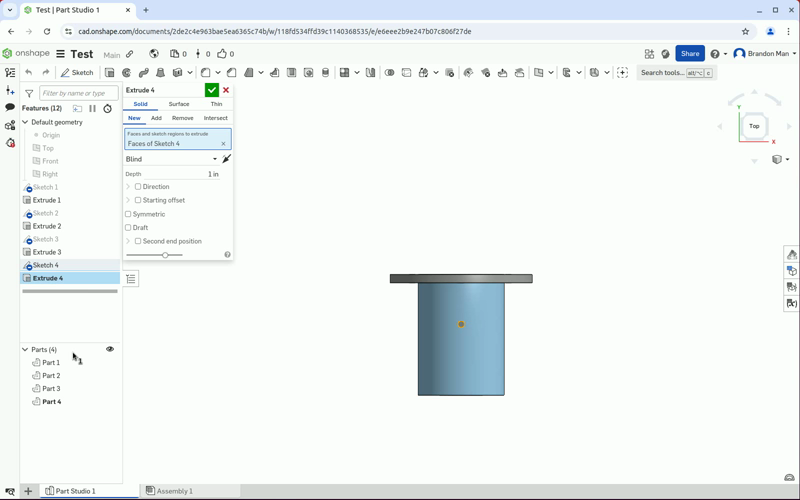
mouse_move(143, 106)
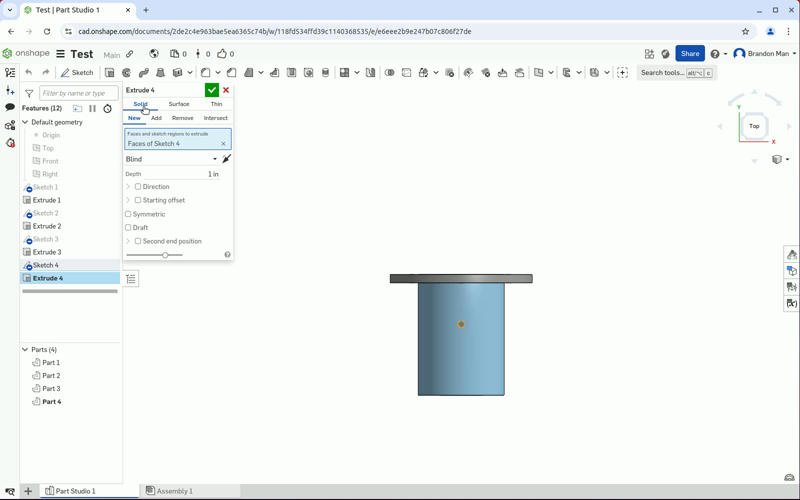
click(143, 106)
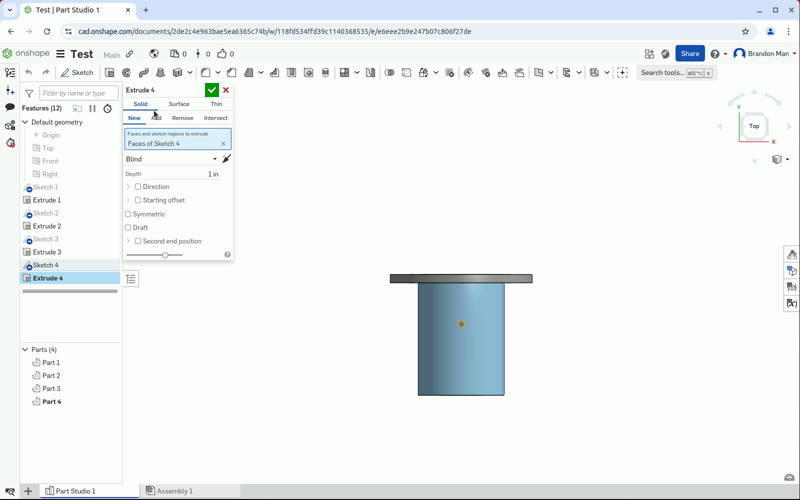
mouse_move(186, 120)
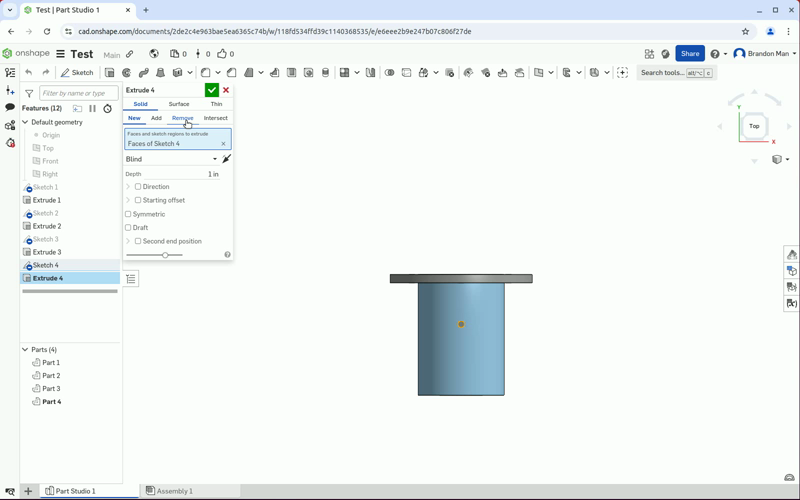
click(186, 120)
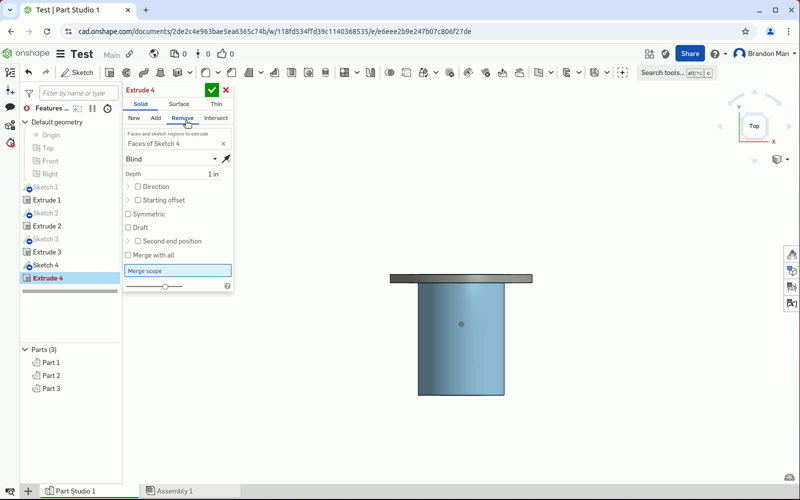
key(tab, 4)
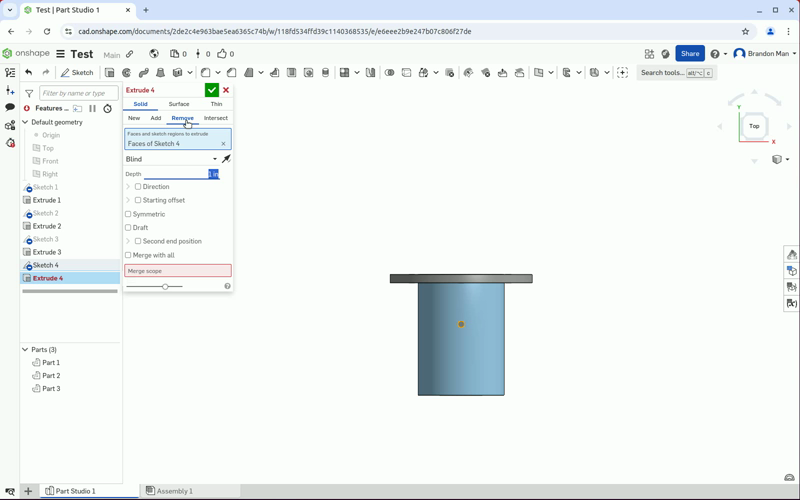
text(14.443)
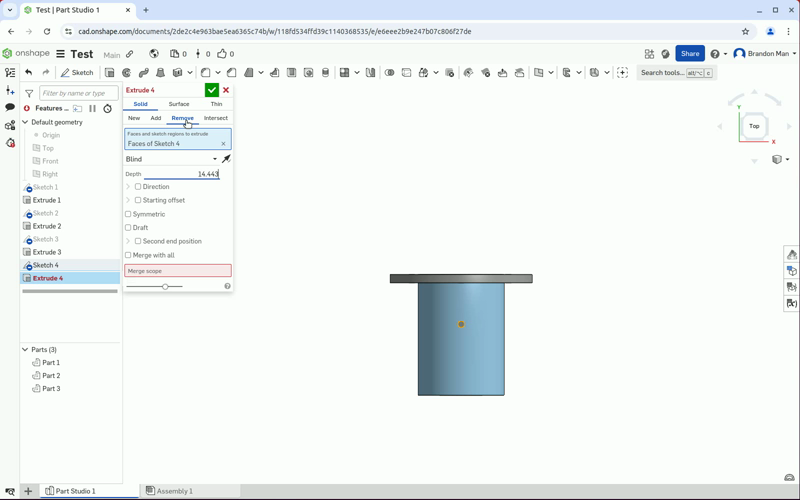
key(tab, 6)
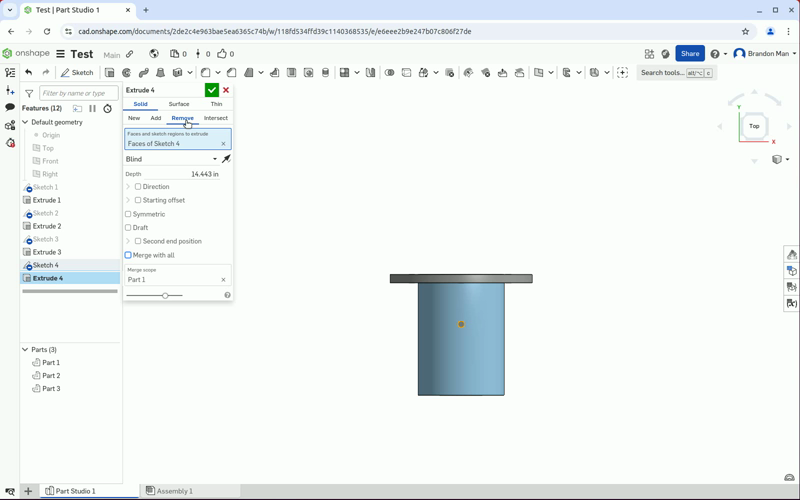
key(space)
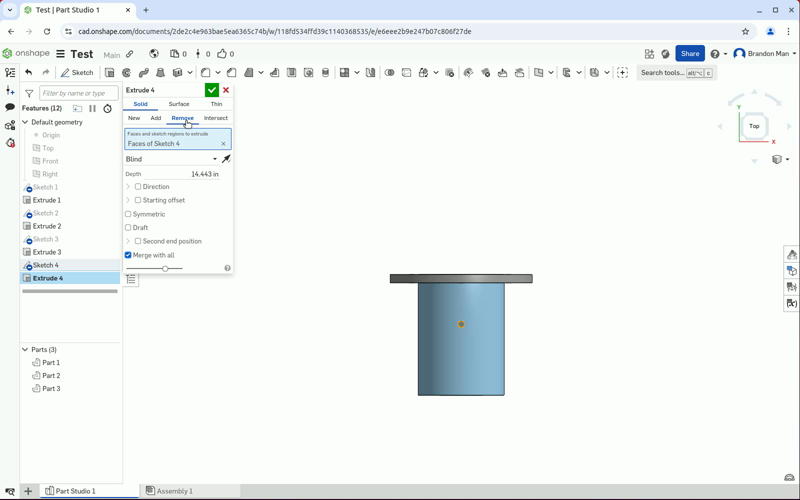
key(enter)
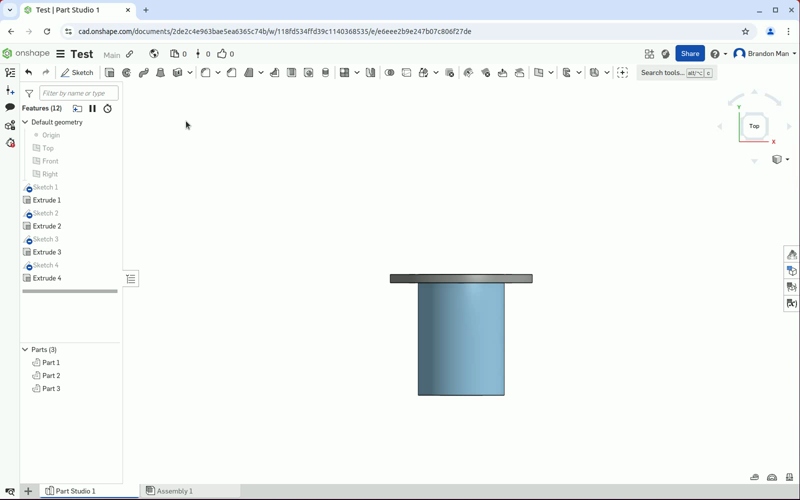
key(shift+h)
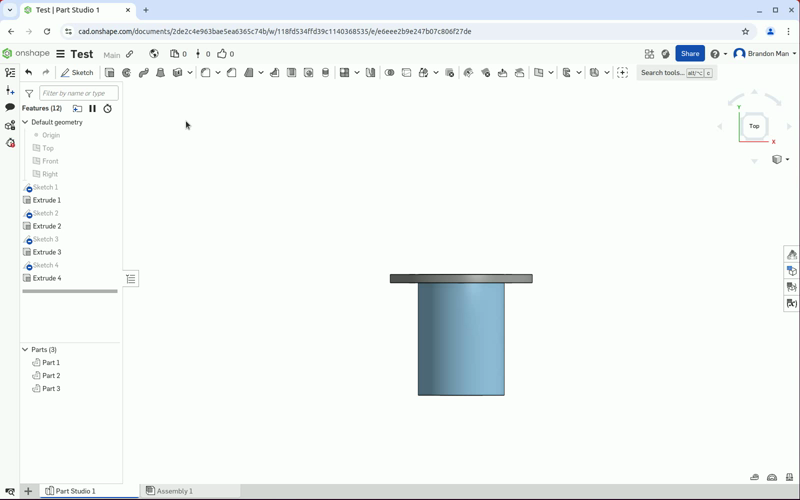
key(shift+h)
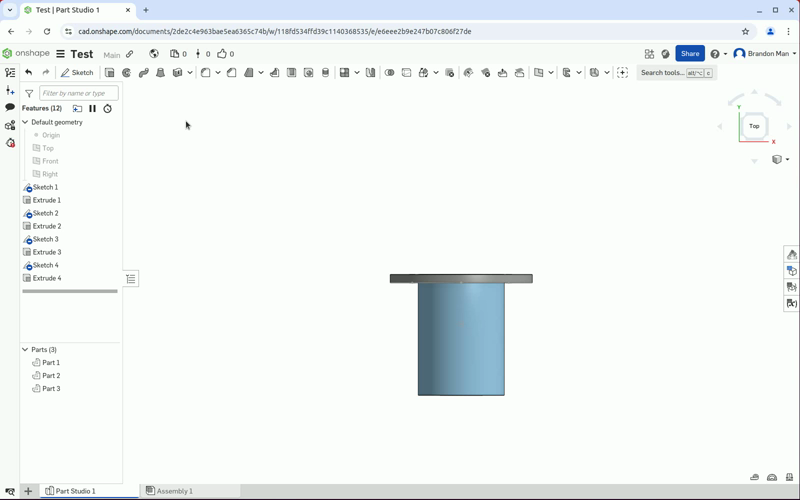
key(shift+7)
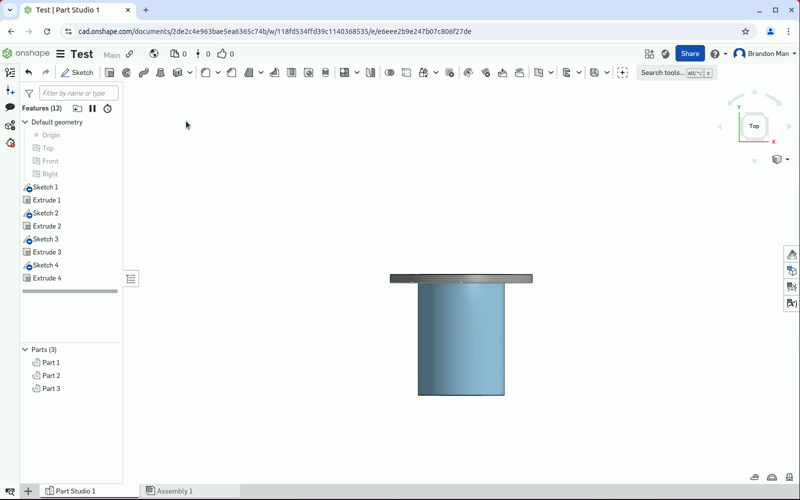
key(up, 3)
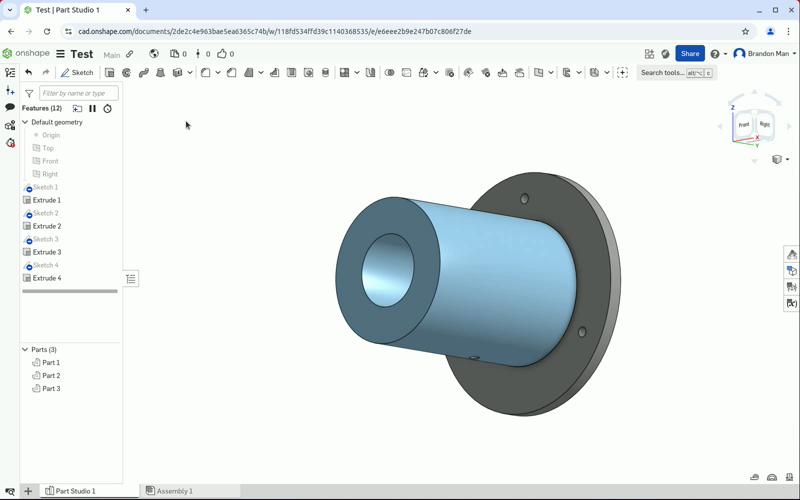
key(left, 3)
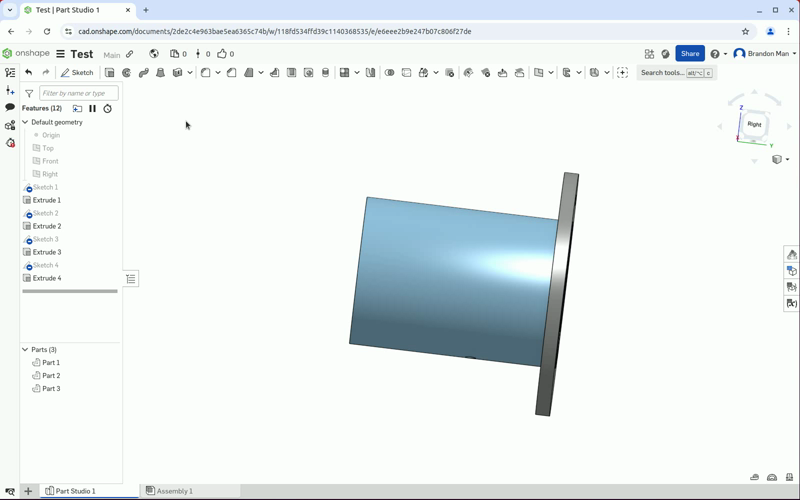
key(right, 3)
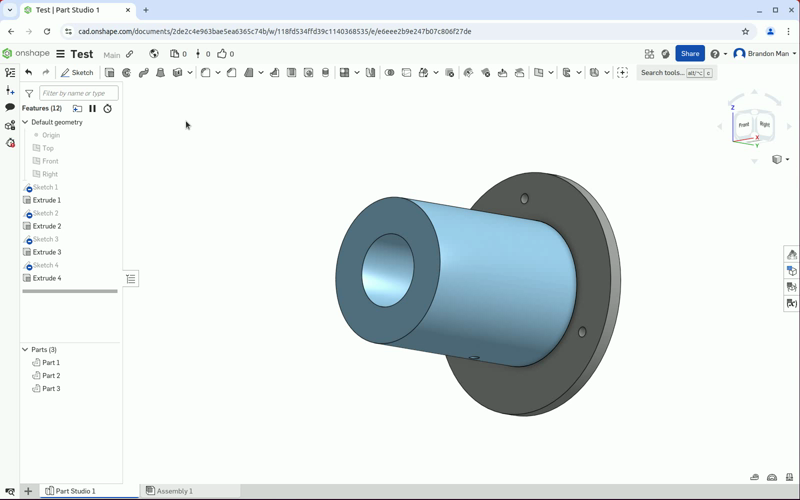
key(down, 3)
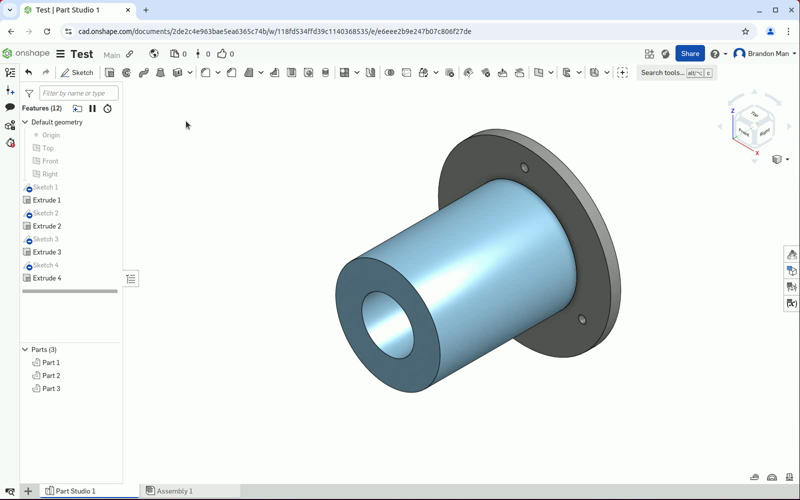
mouse_move(73, 189)
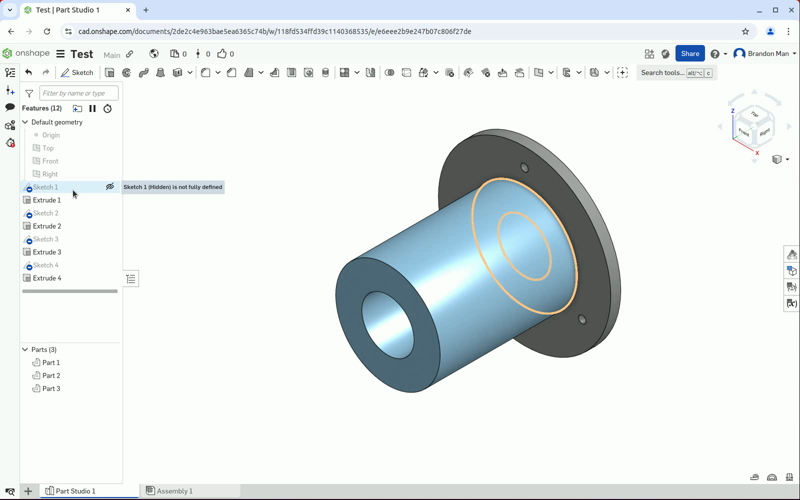
click(73, 189)